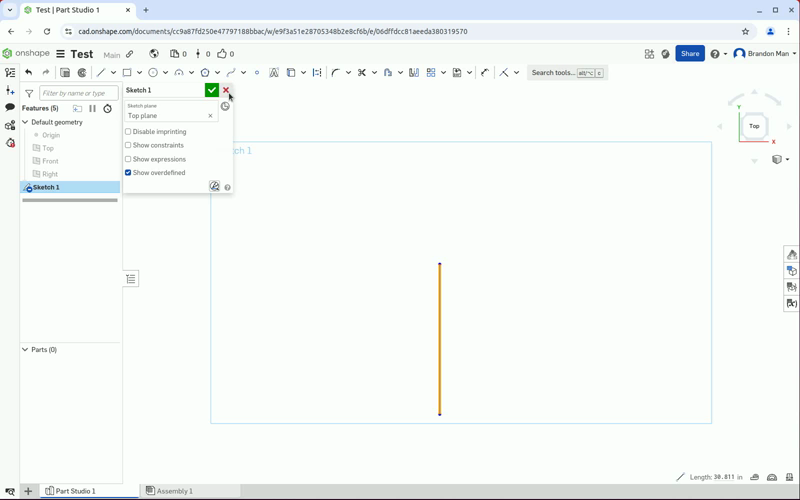
key(shift+h)
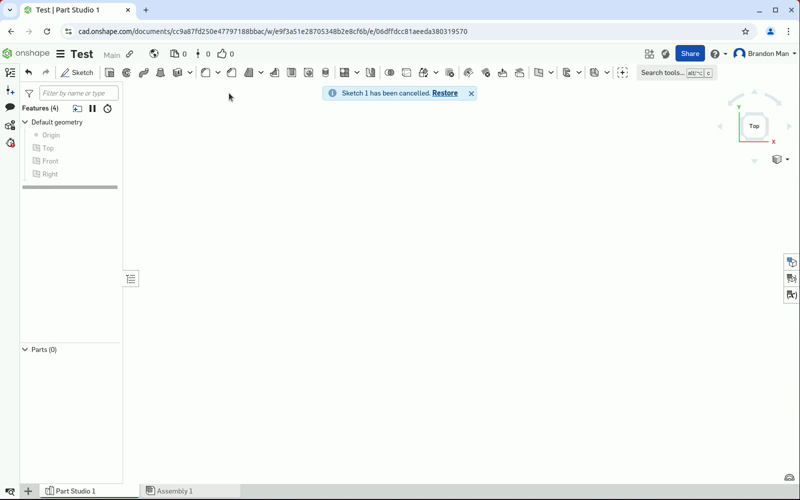
mouse_move(73, 352)
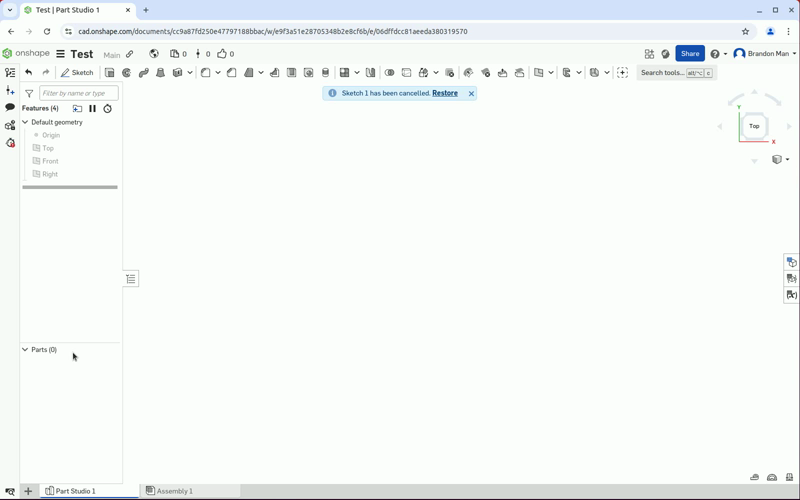
key(y)
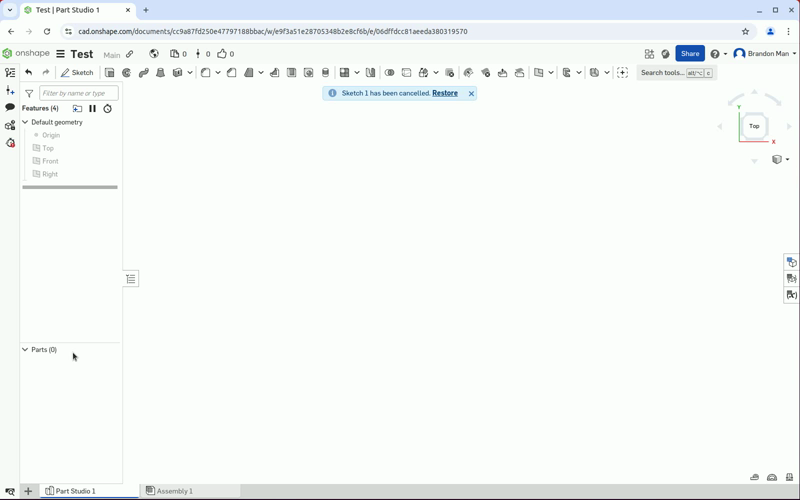
key(shift+p)
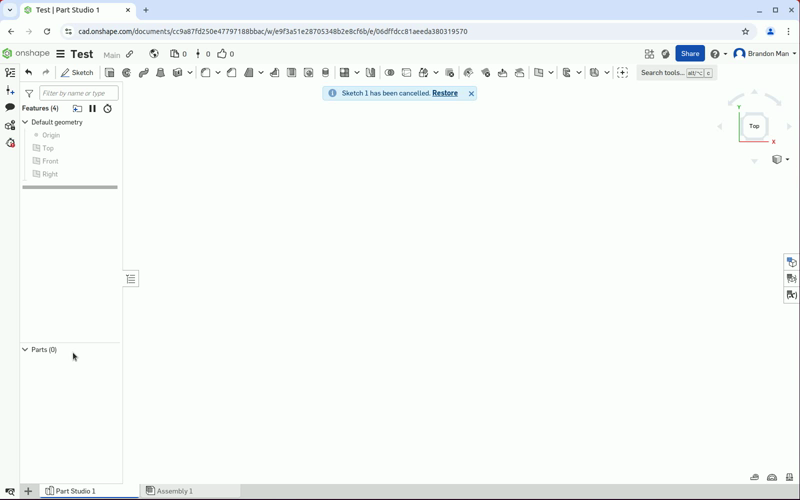
key(space)
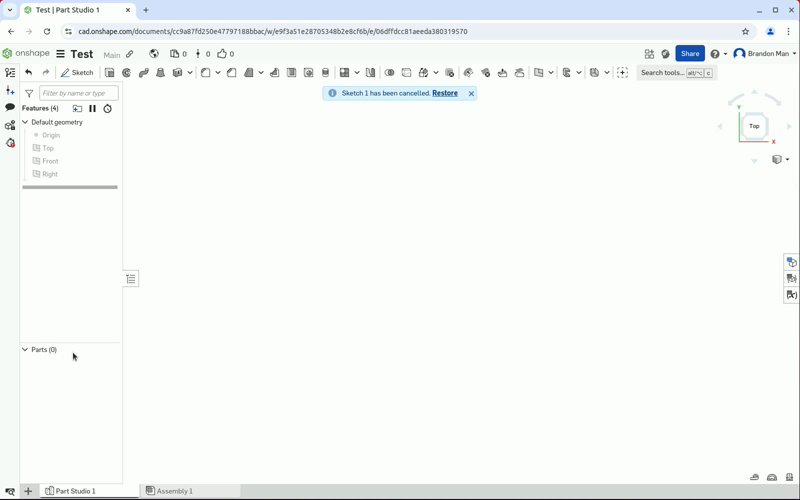
key_down(shift)
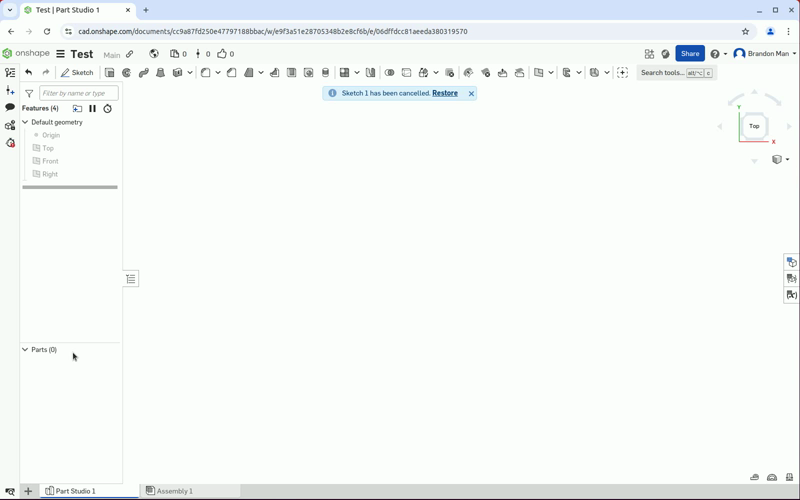
key(up)
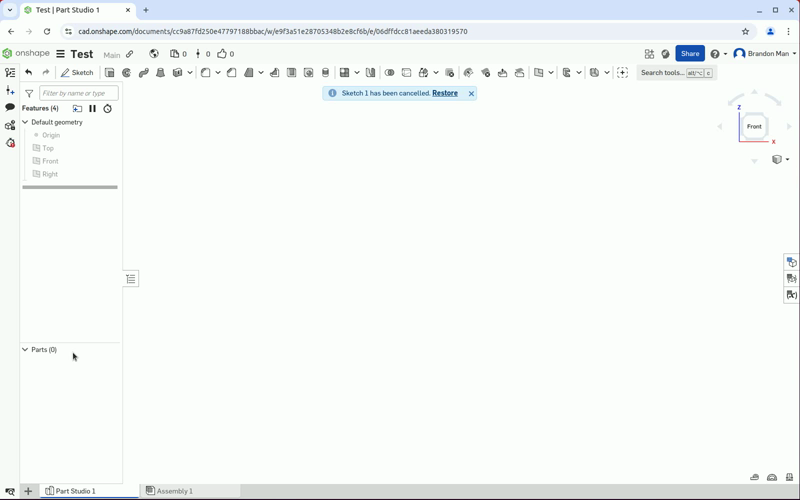
key_up(shift)
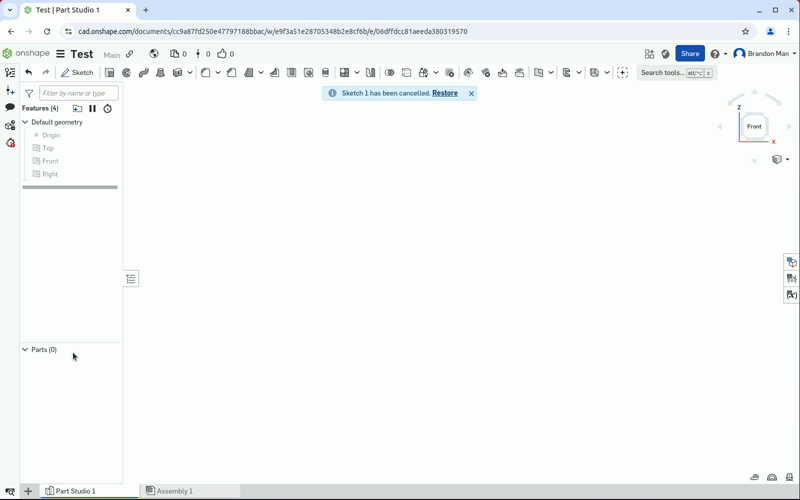
mouse_move(73, 352)
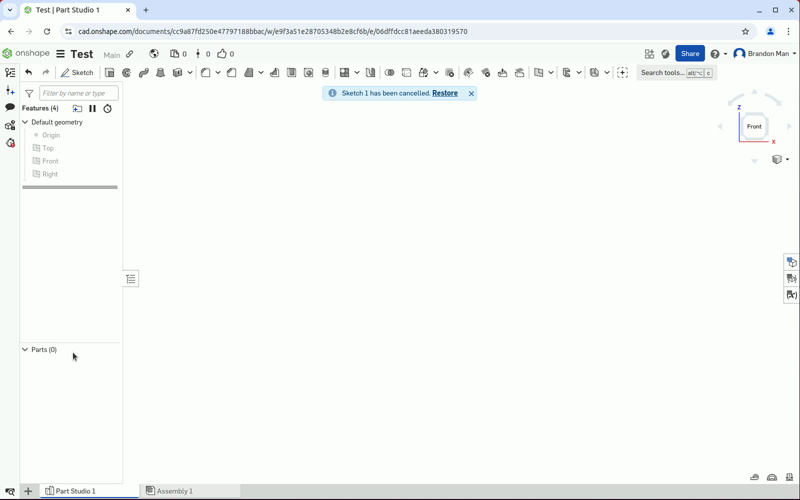
key(shift+y)
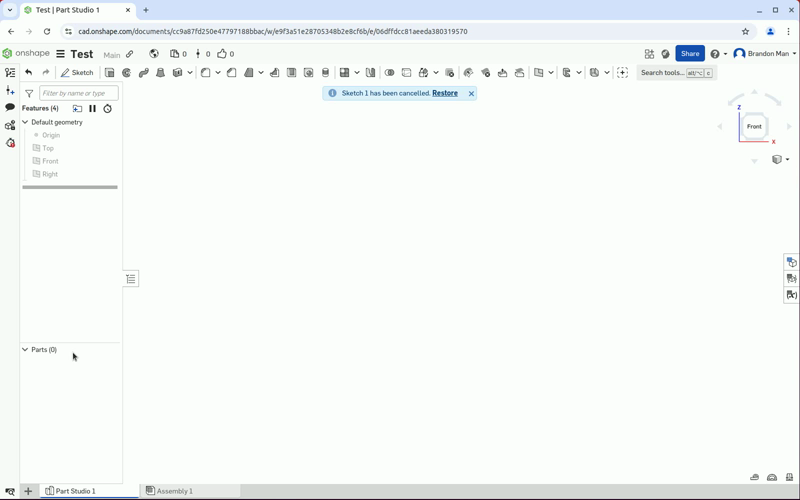
key(shift+s)
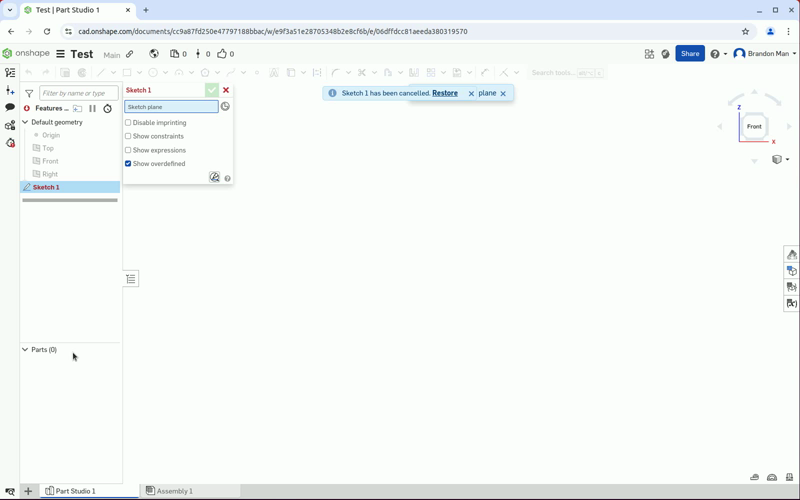
mouse_move(73, 163)
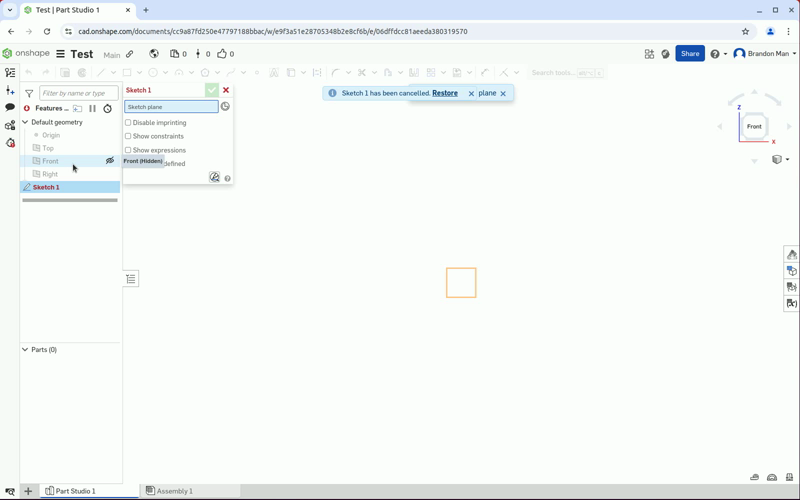
click(73, 163)
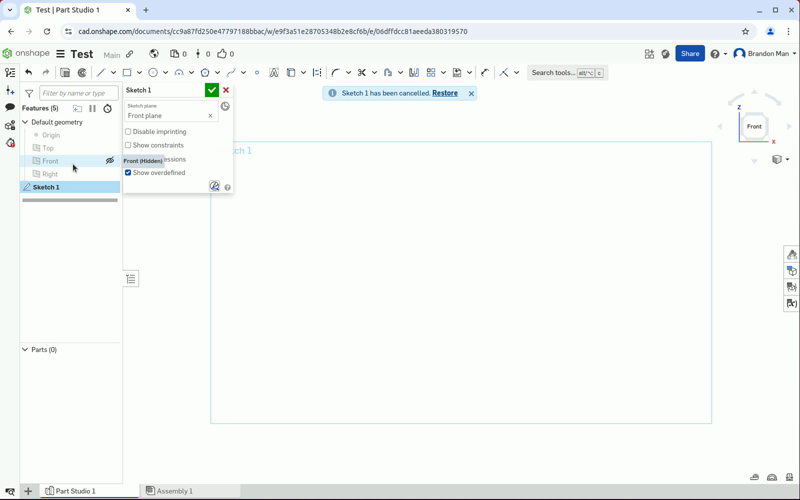
mouse_move(73, 352)
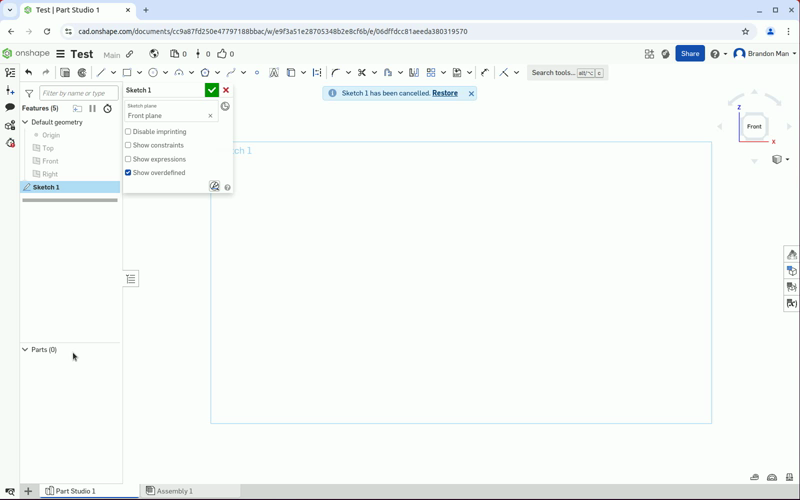
key(y)
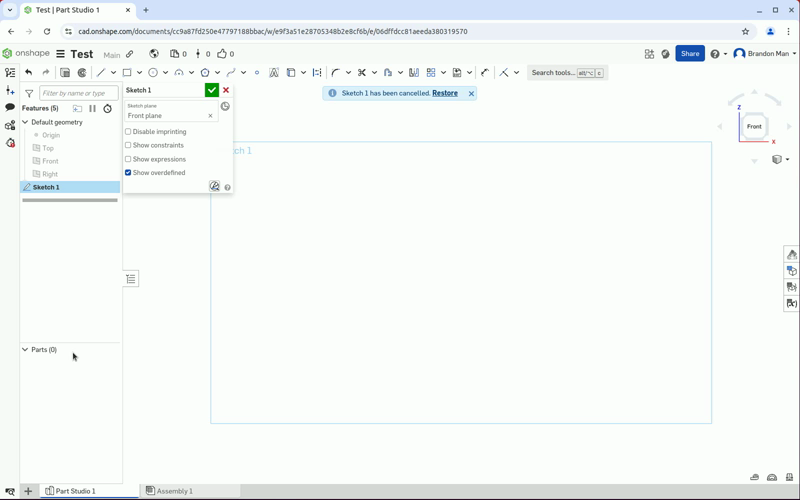
key(l)
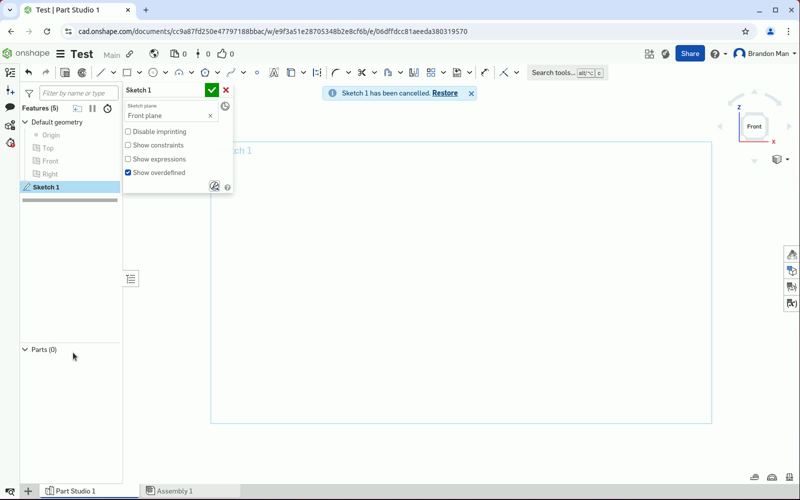
key_down(shift)
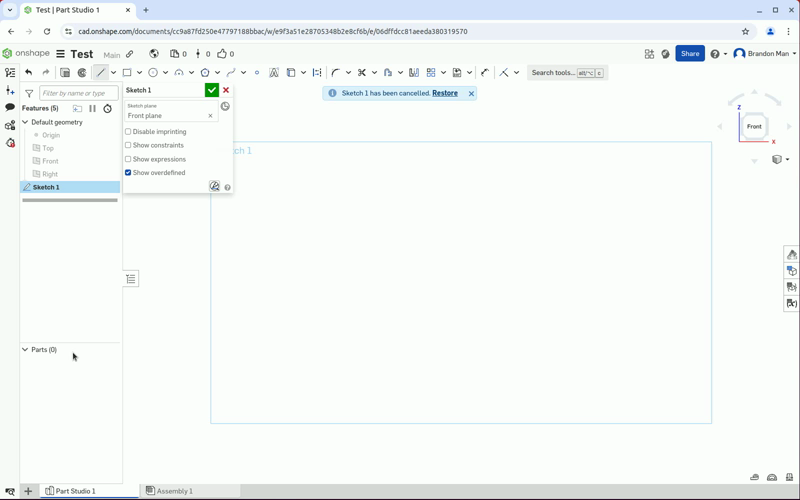
mouse_move(460, 282)
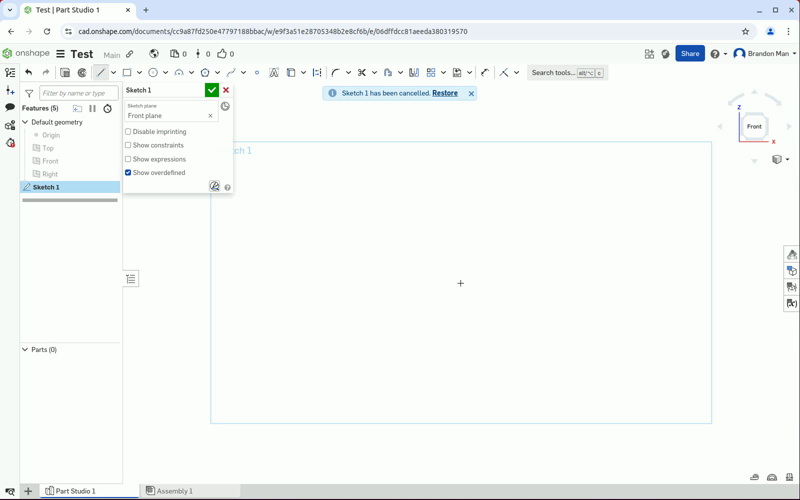
click(460, 282)
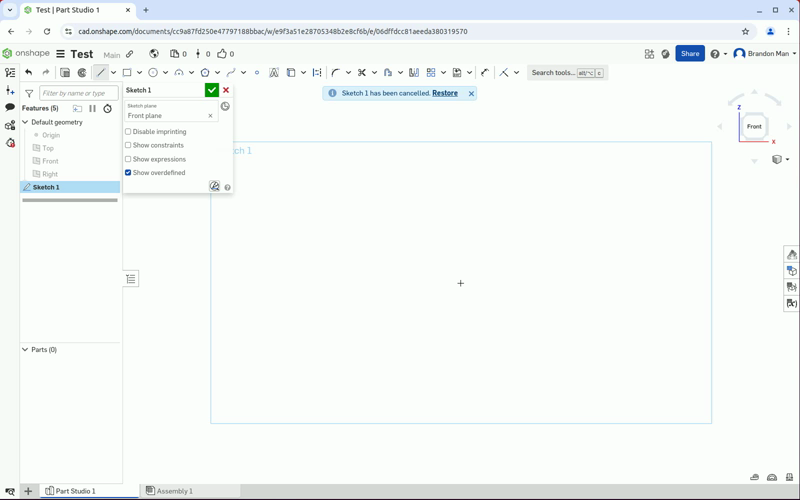
key_up(shift)
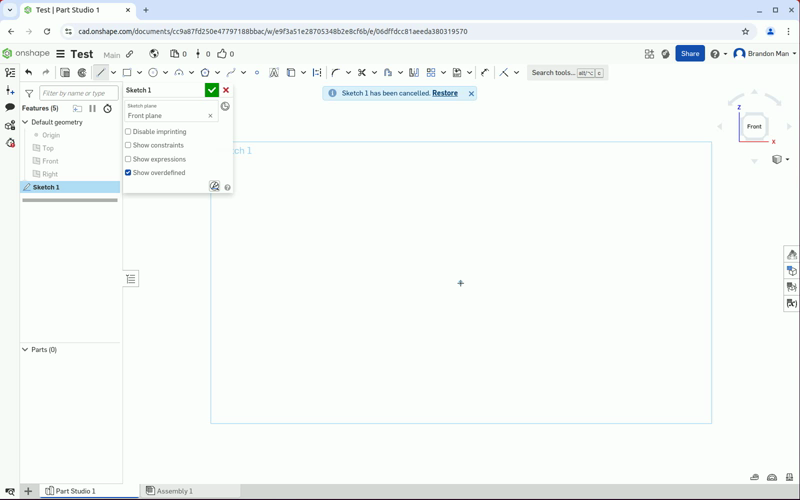
key_down(shift)
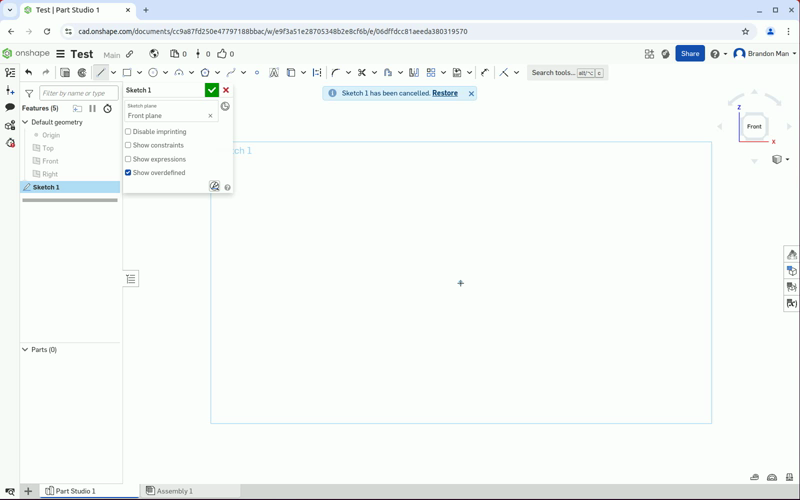
mouse_move(573, 282)
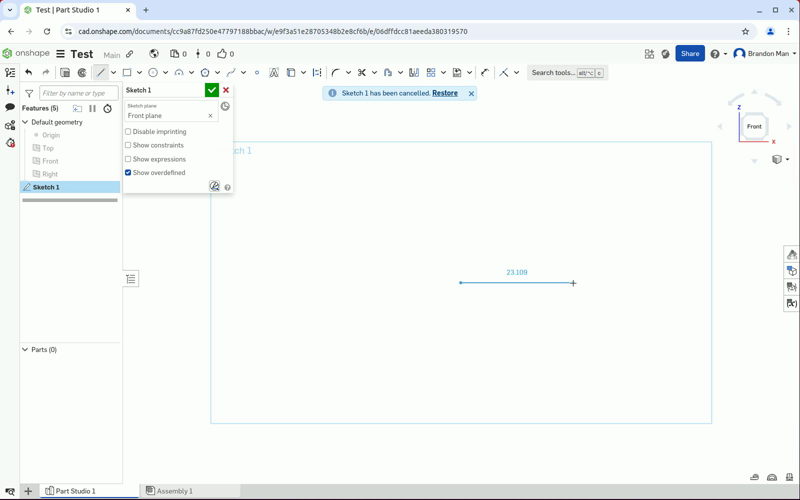
click(573, 282)
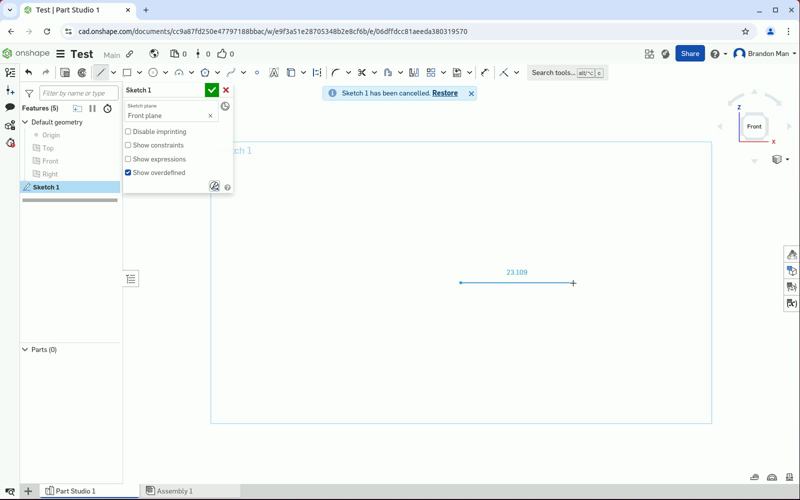
key_up(shift)
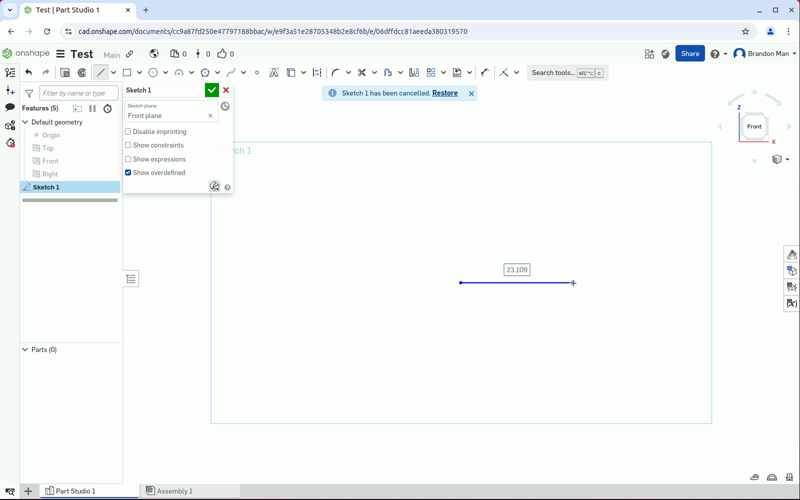
key_down(shift)
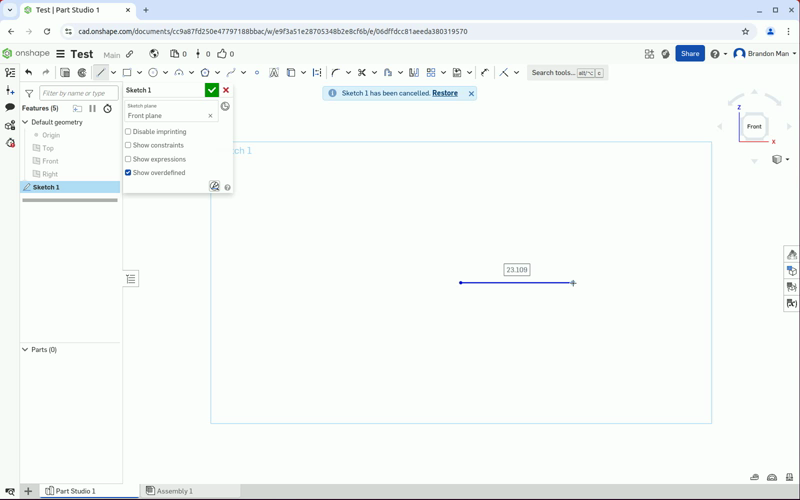
mouse_move(573, 189)
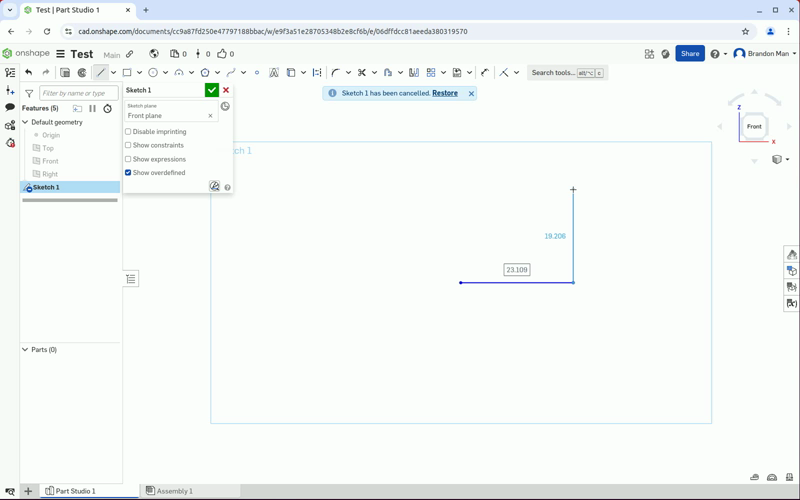
click(573, 189)
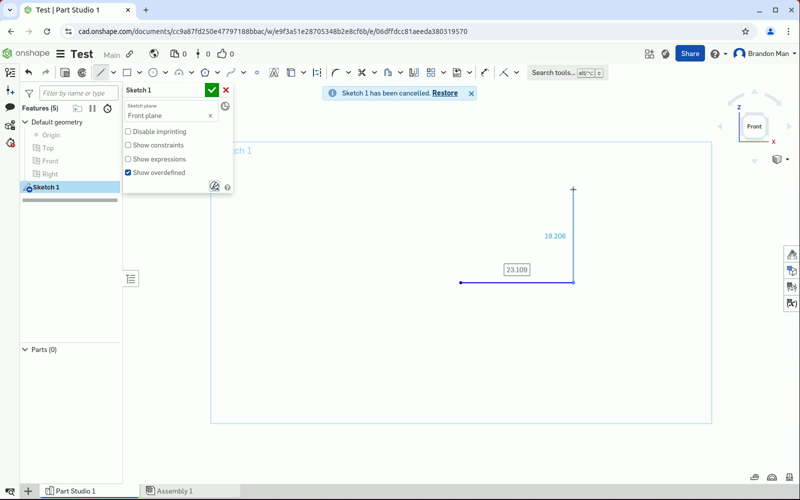
key_up(shift)
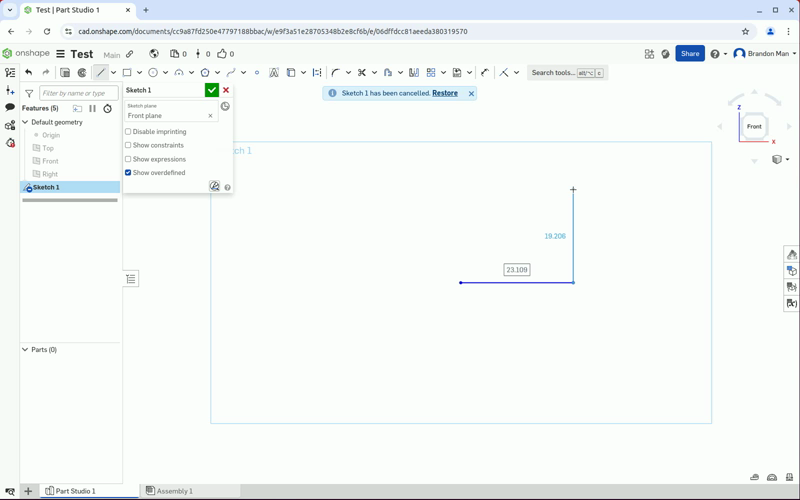
key_down(shift)
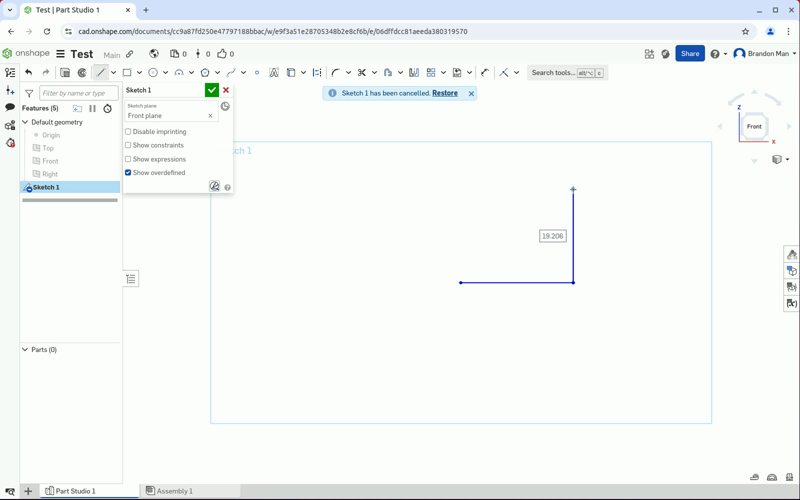
mouse_move(460, 189)
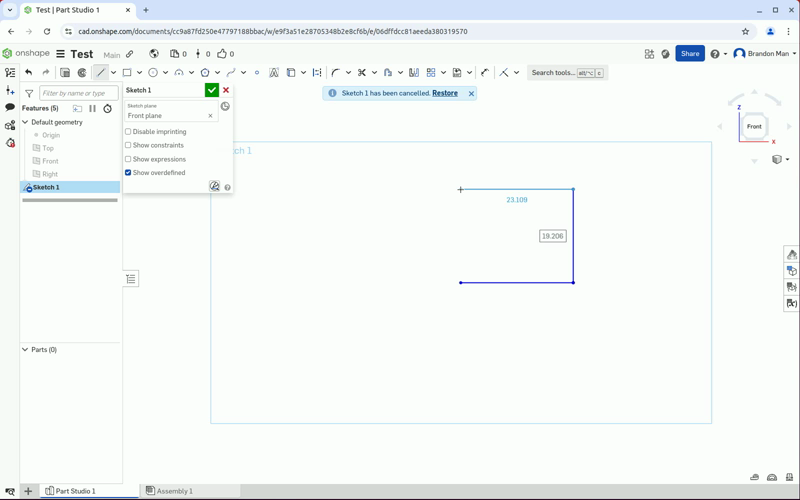
click(460, 189)
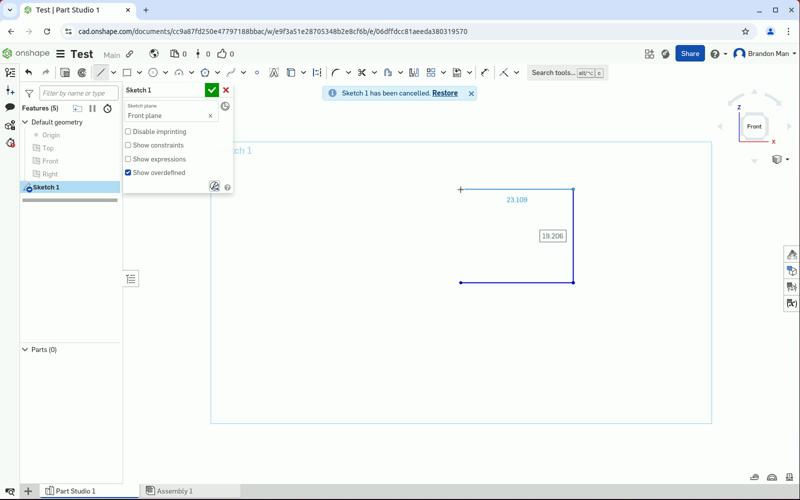
key_up(shift)
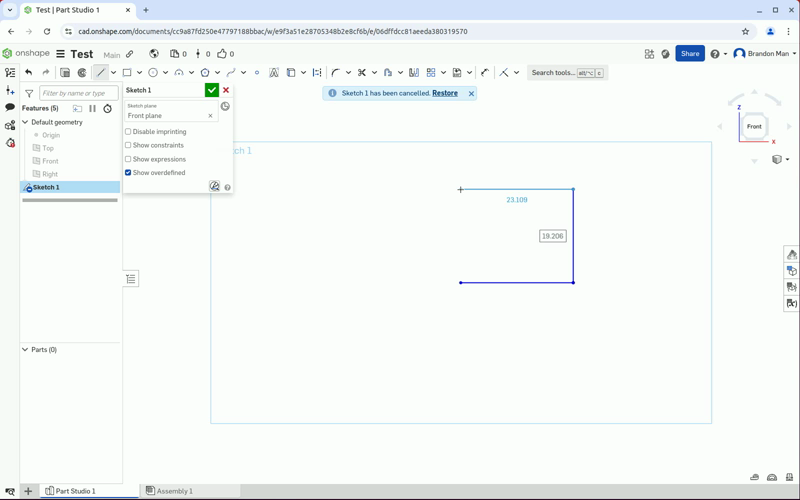
key_down(shift)
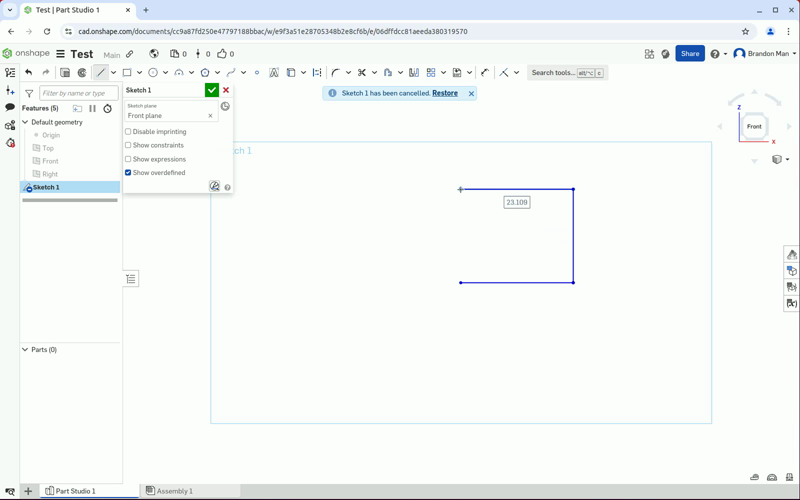
mouse_move(460, 282)
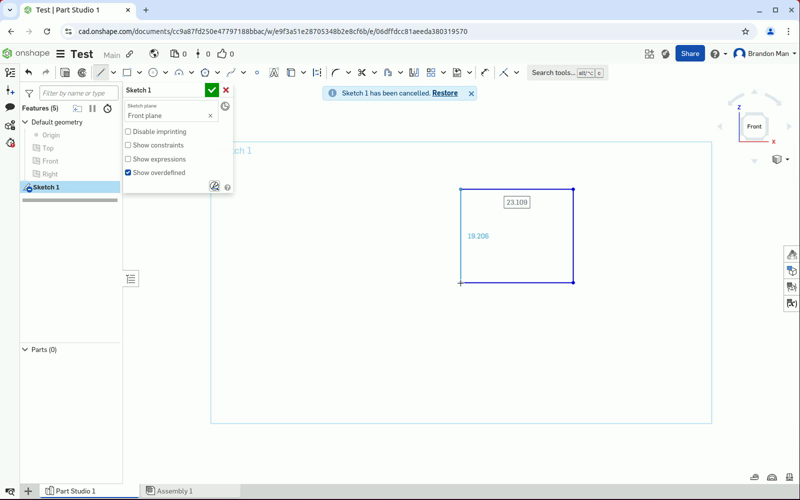
key_up(shift)
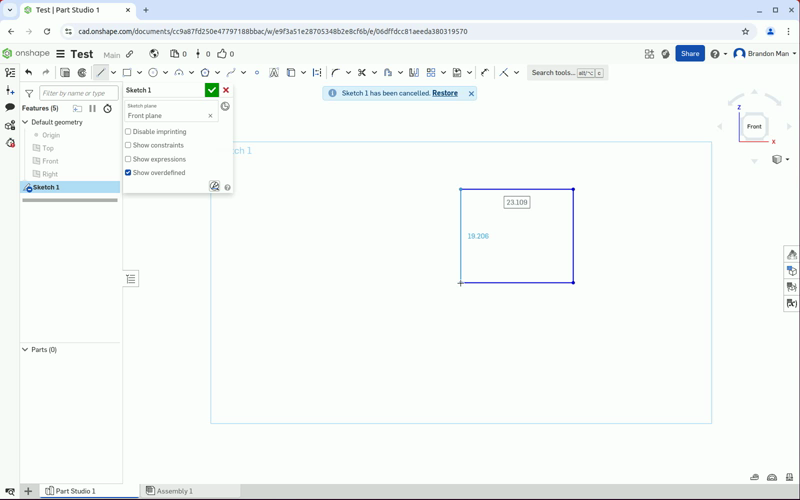
click(460, 282)
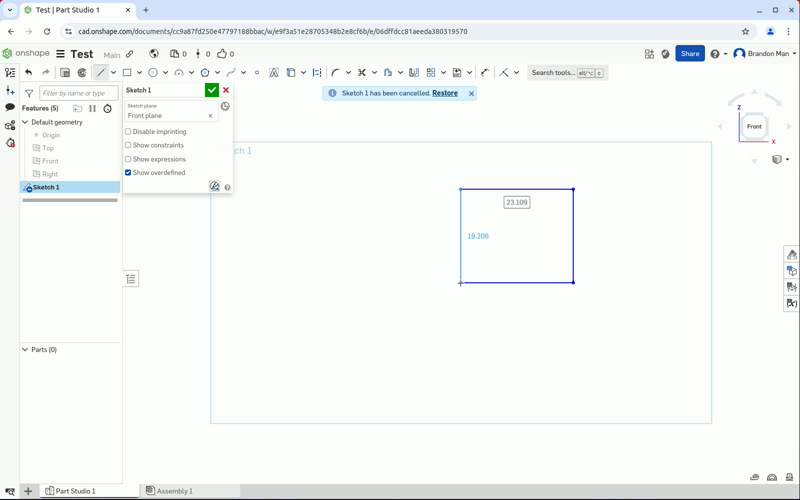
key(esc)
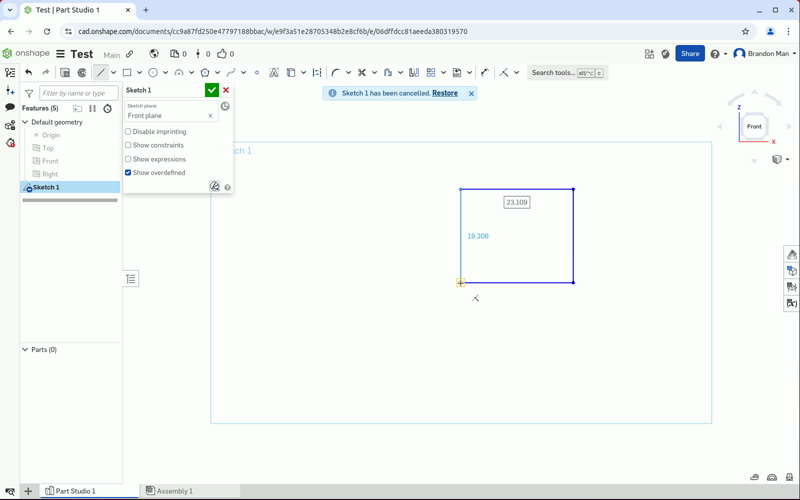
mouse_move(486, 218)
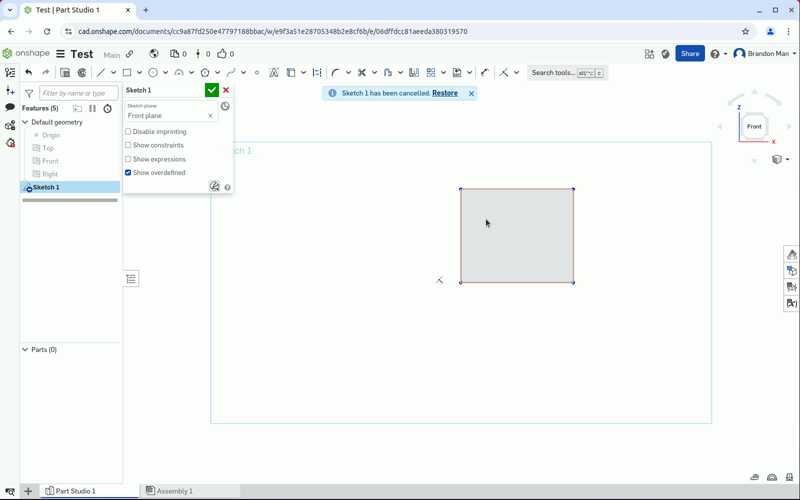
click(486, 218)
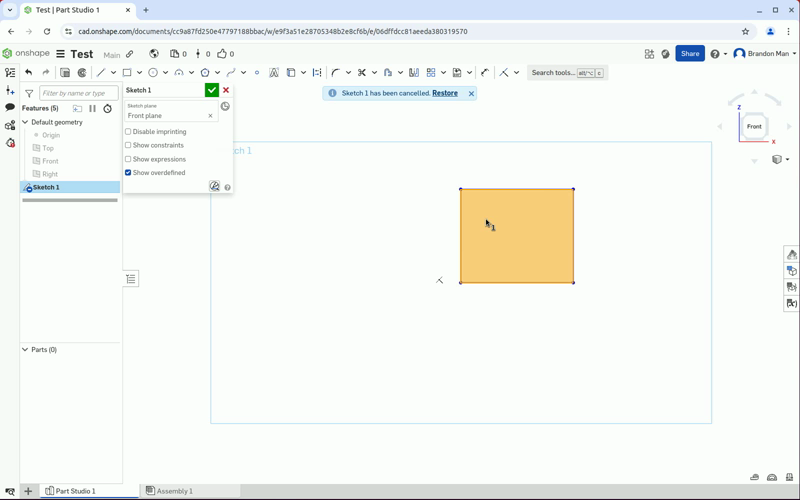
mouse_move(73, 352)
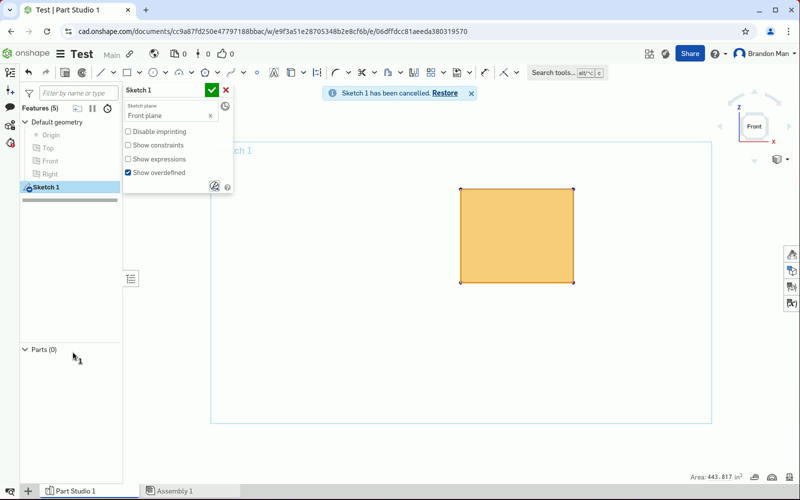
key(shift+y)
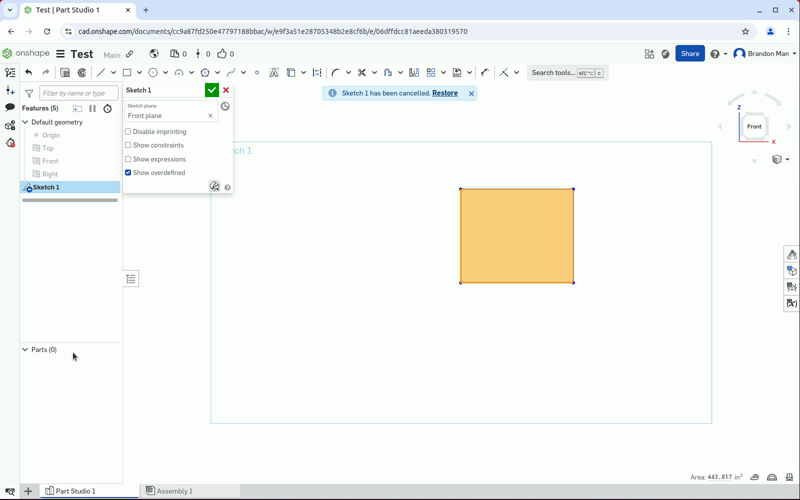
key(shift+e)
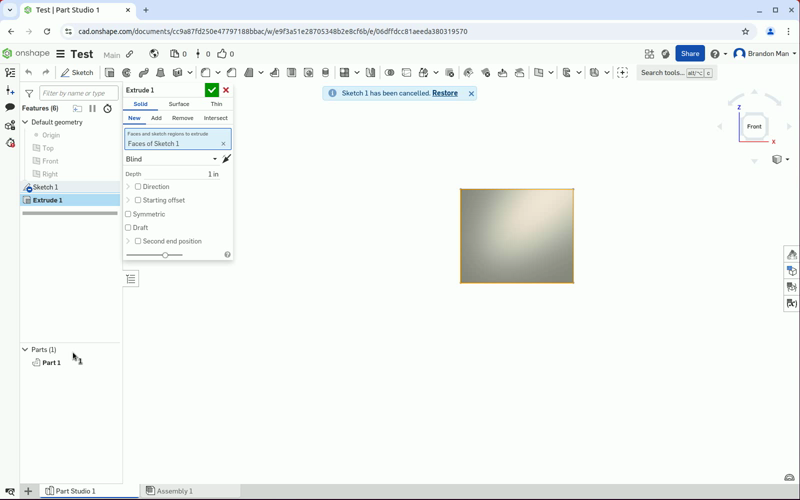
mouse_move(143, 106)
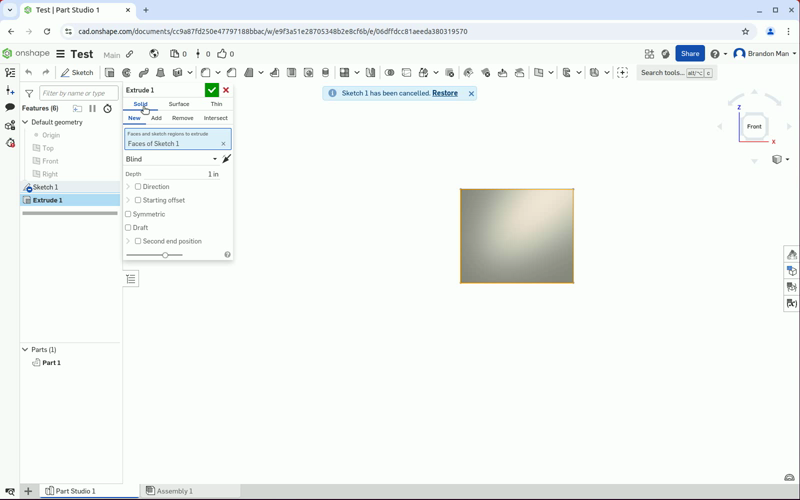
click(143, 106)
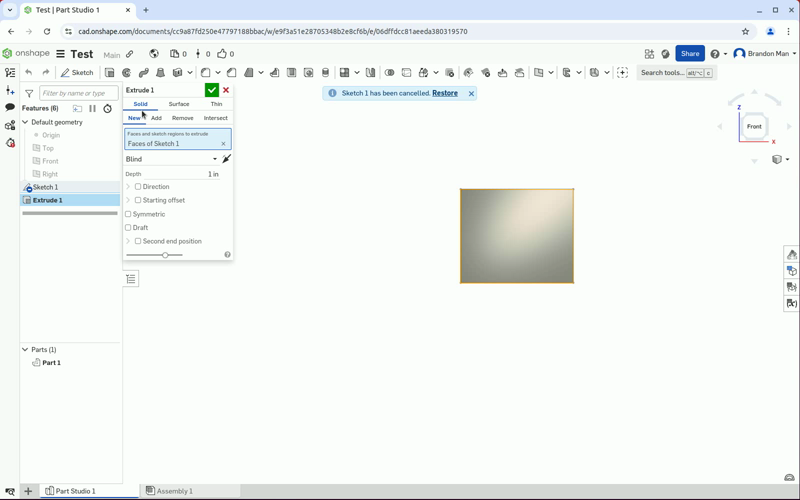
mouse_move(137, 120)
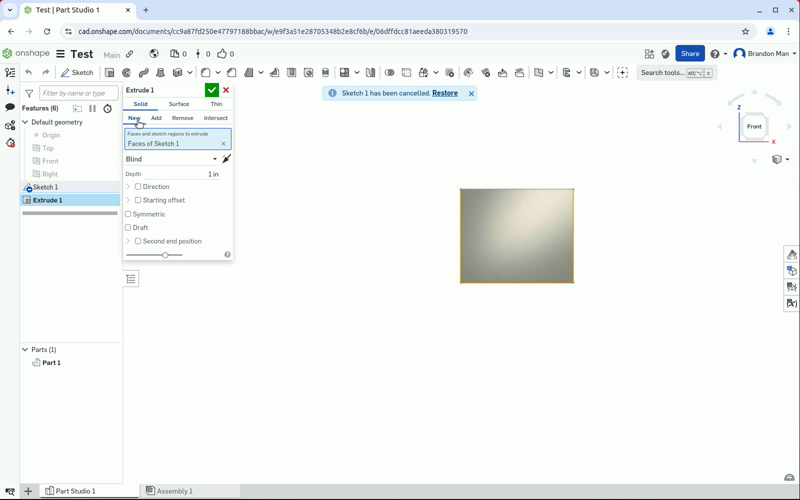
click(137, 120)
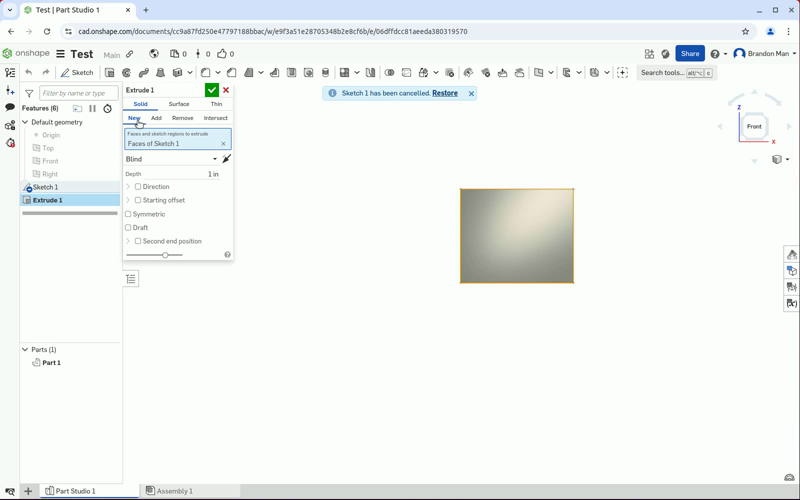
key(tab, 4)
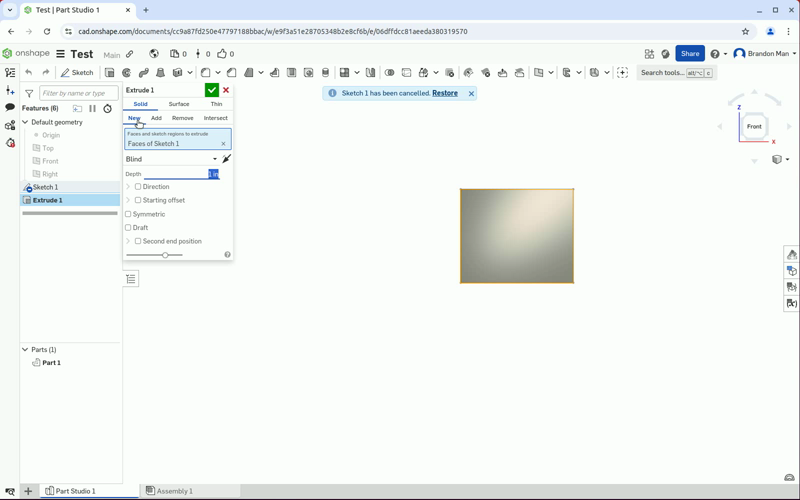
text(15.405)
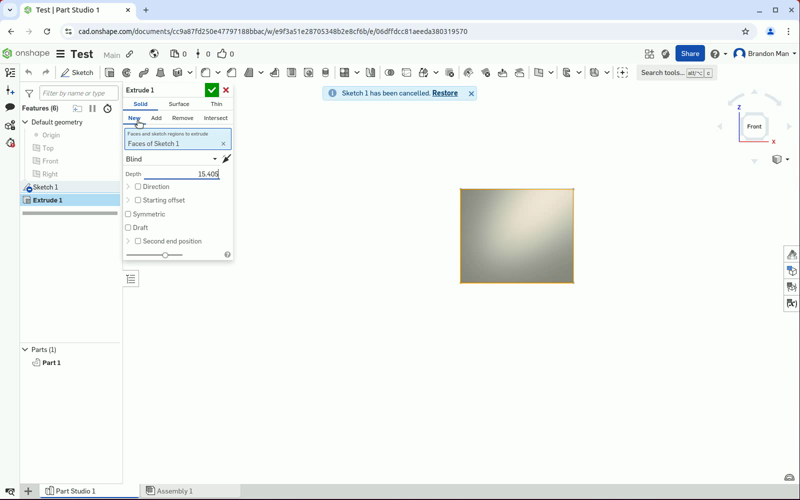
key(enter)
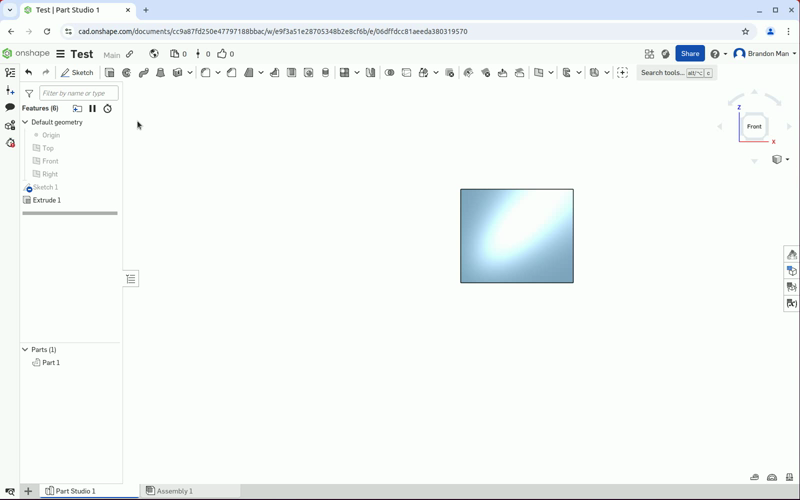
key(shift+h)
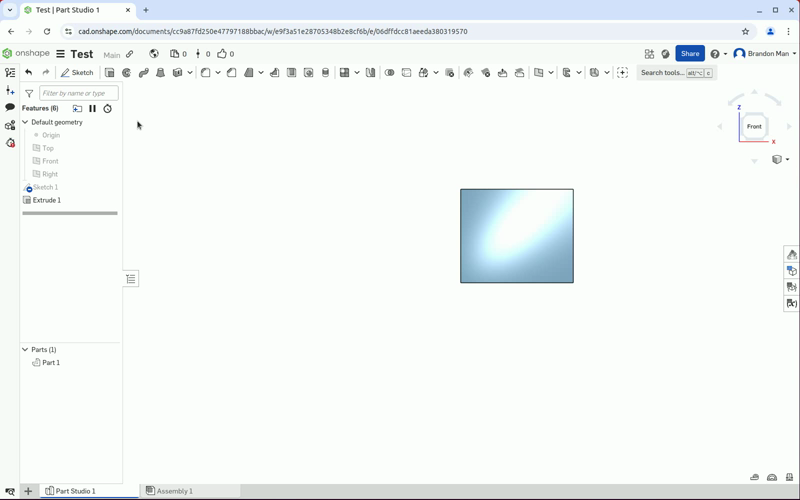
key(shift+h)
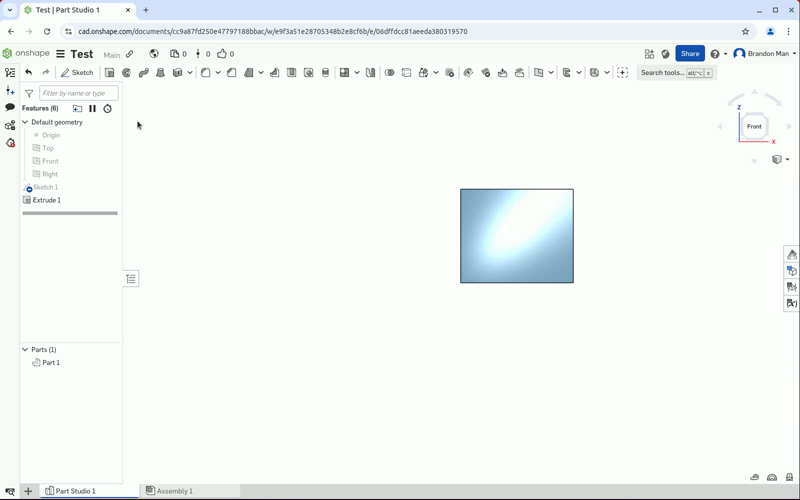
mouse_move(73, 189)
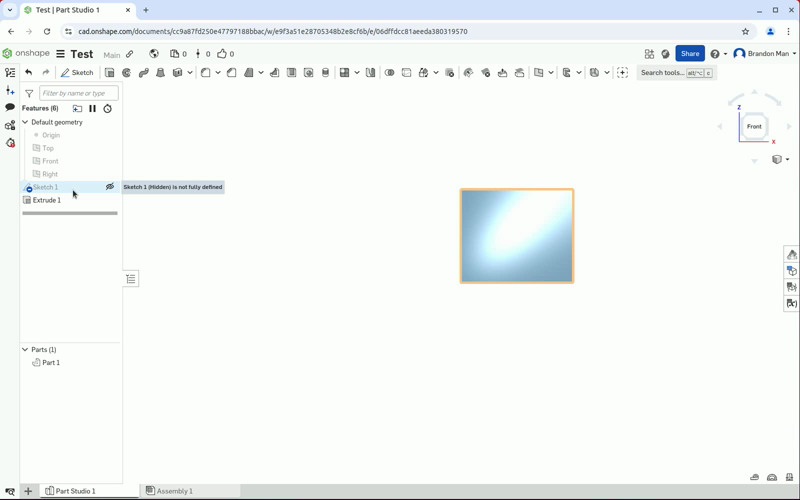
click(73, 189)
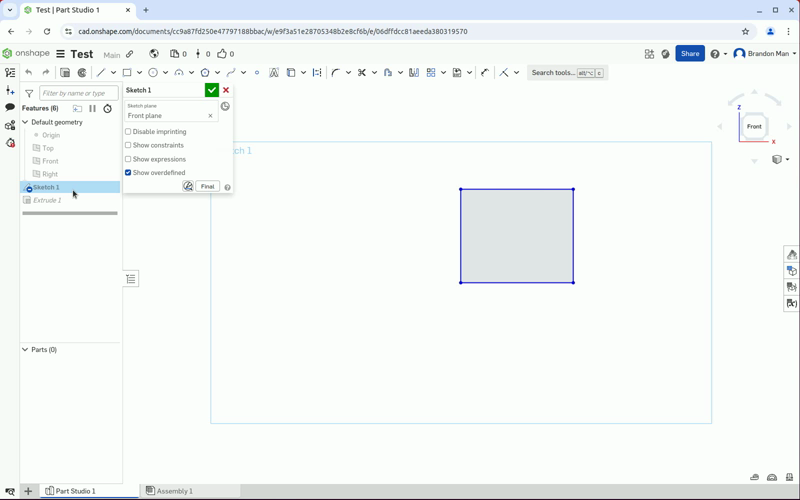
mouse_move(229, 92)
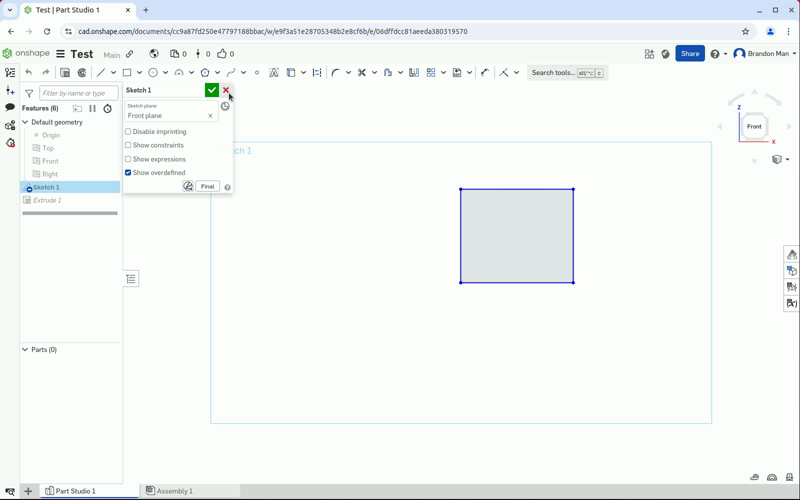
click(229, 92)
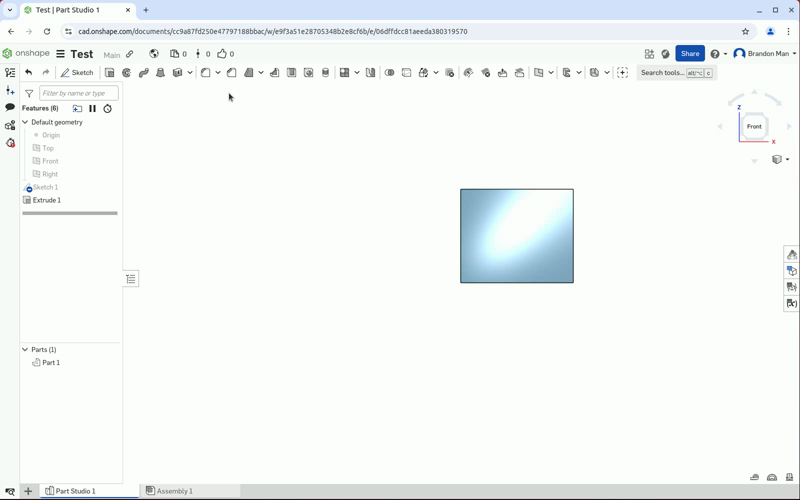
mouse_move(73, 352)
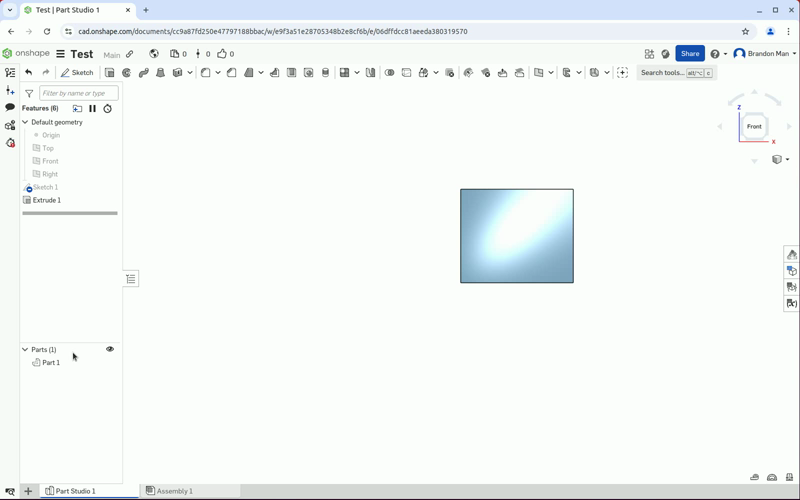
key(y)
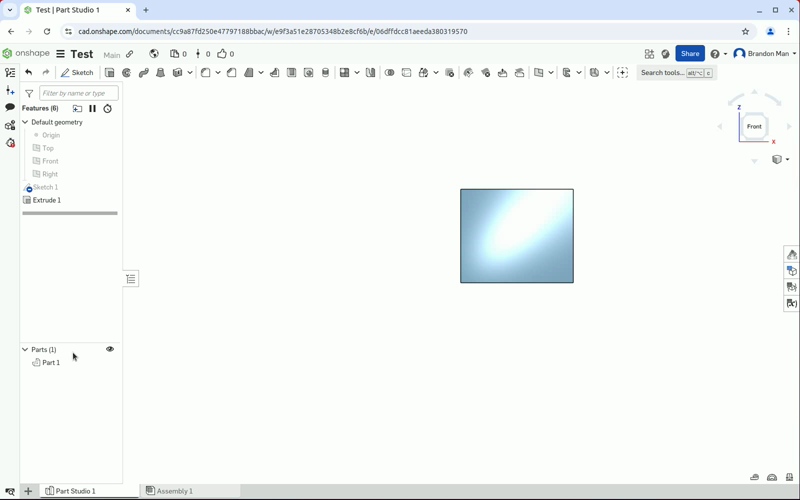
key(shift+p)
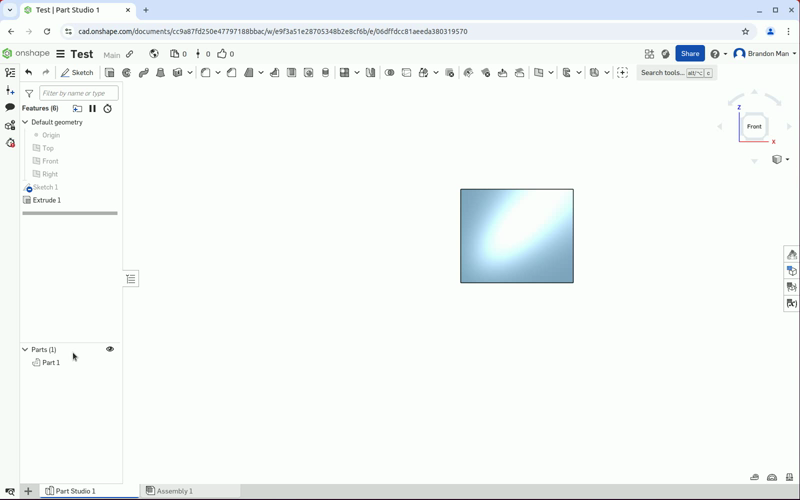
key(space)
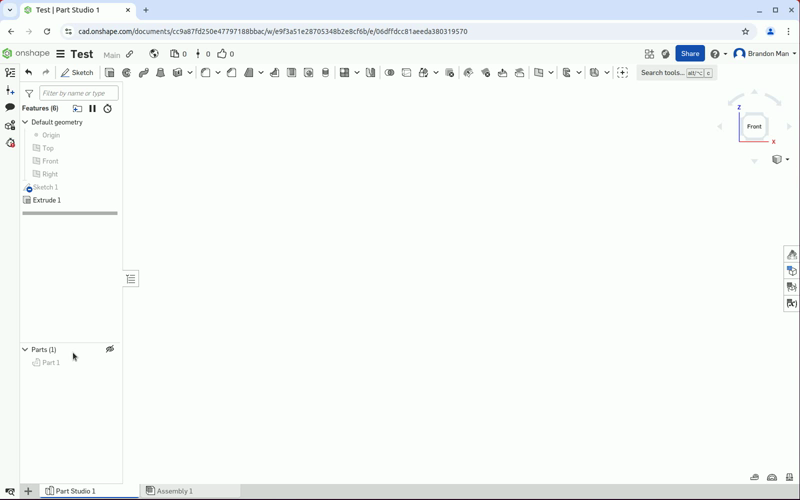
key_down(shift)
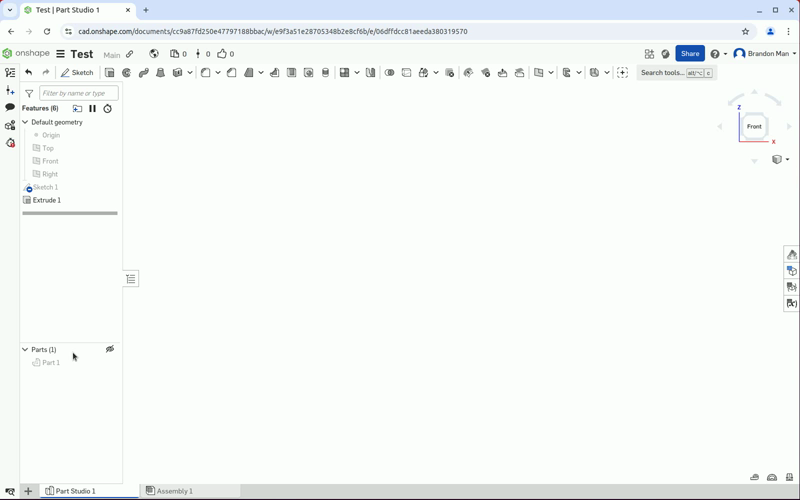
key(down)
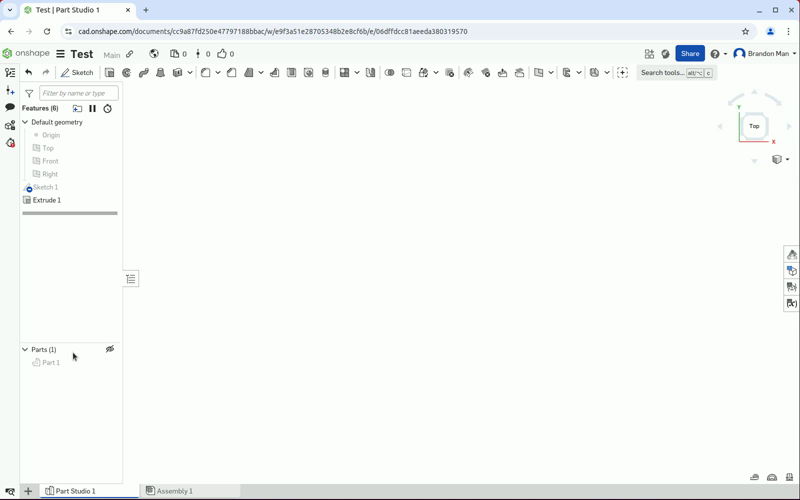
key_up(shift)
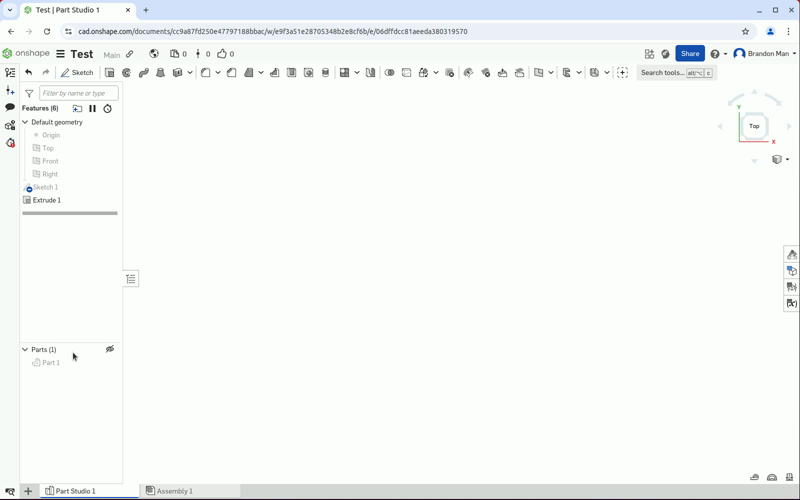
mouse_move(73, 352)
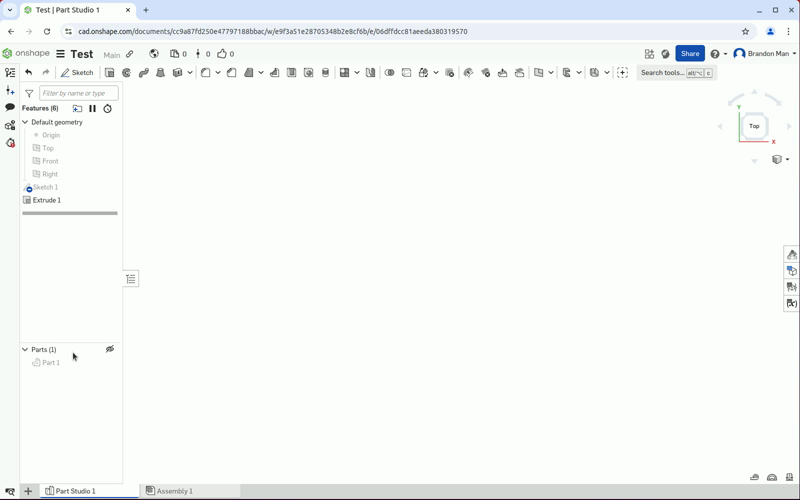
key(shift+y)
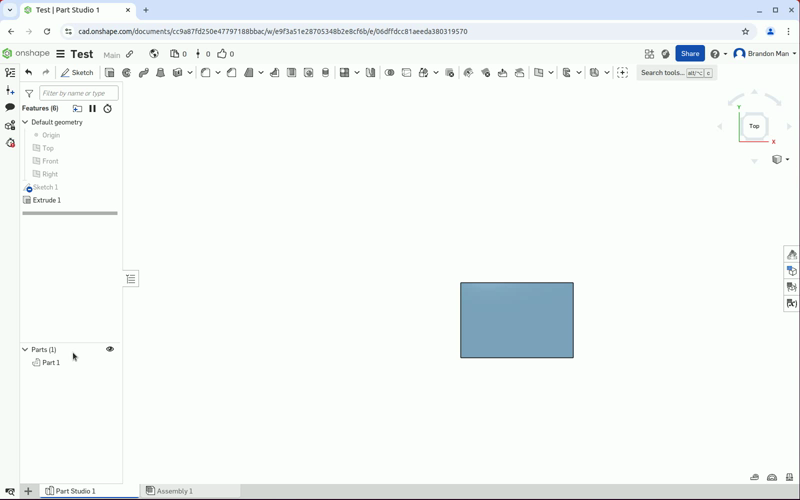
mouse_move(541, 75)
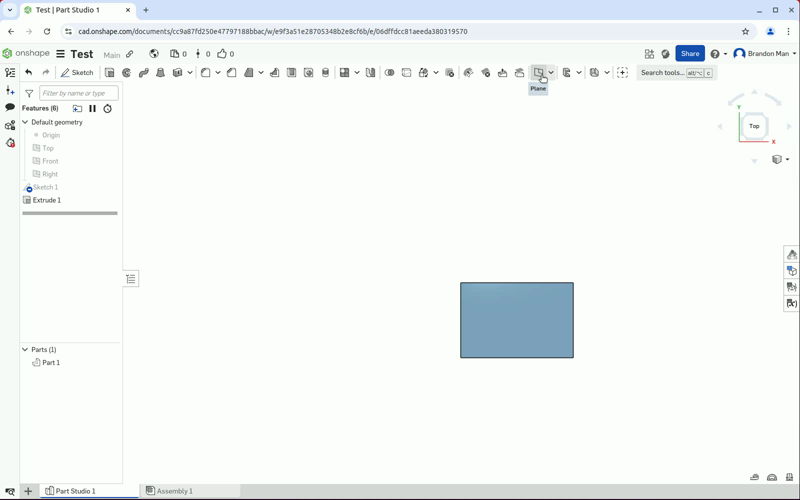
click(541, 75)
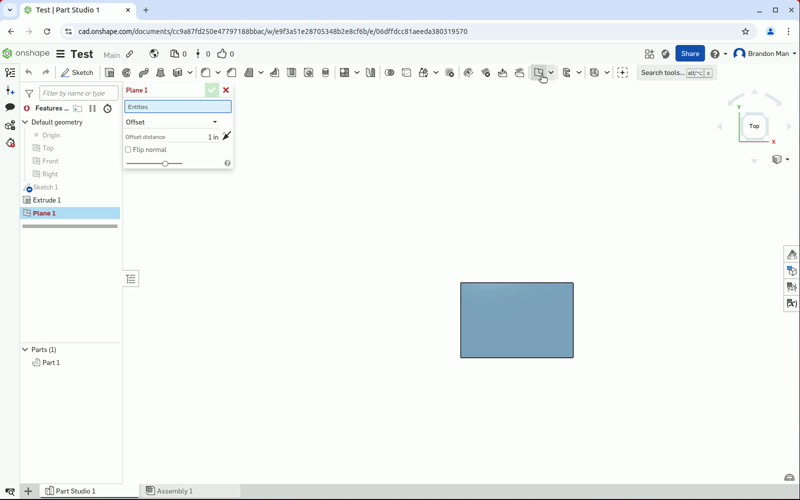
mouse_move(73, 150)
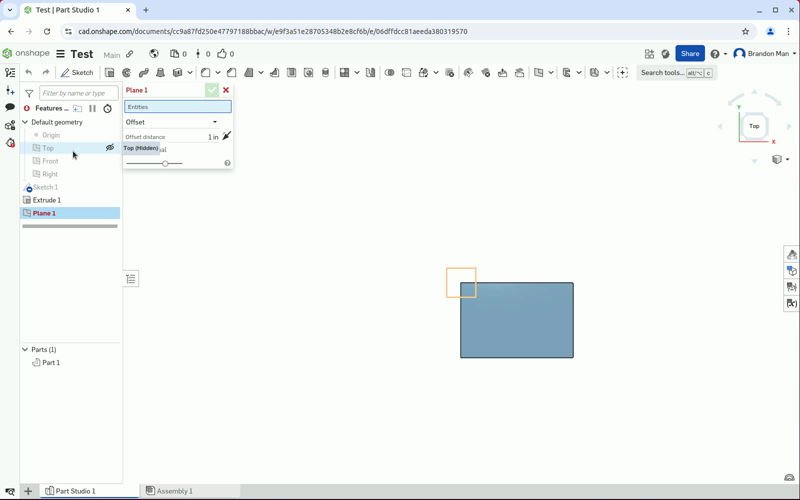
click(73, 150)
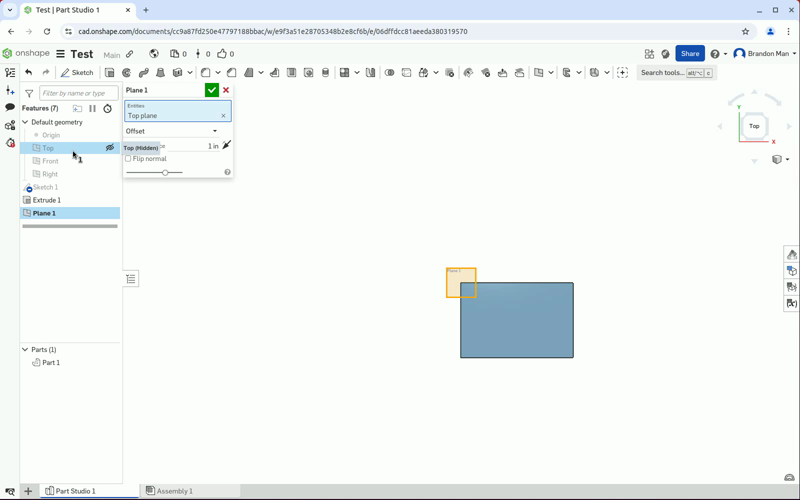
key(tab, 2)
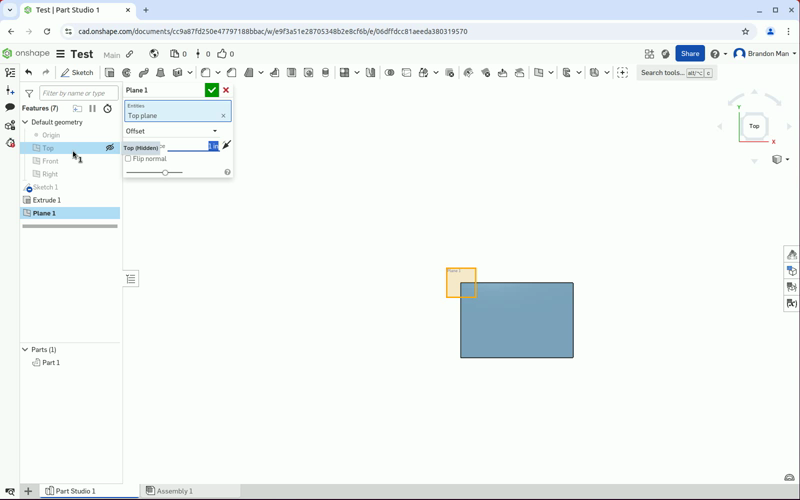
text(19.257)
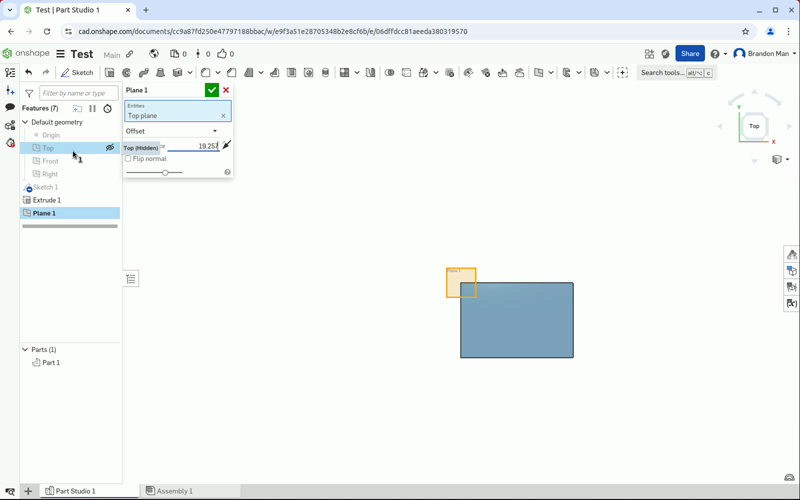
key(enter, 2)
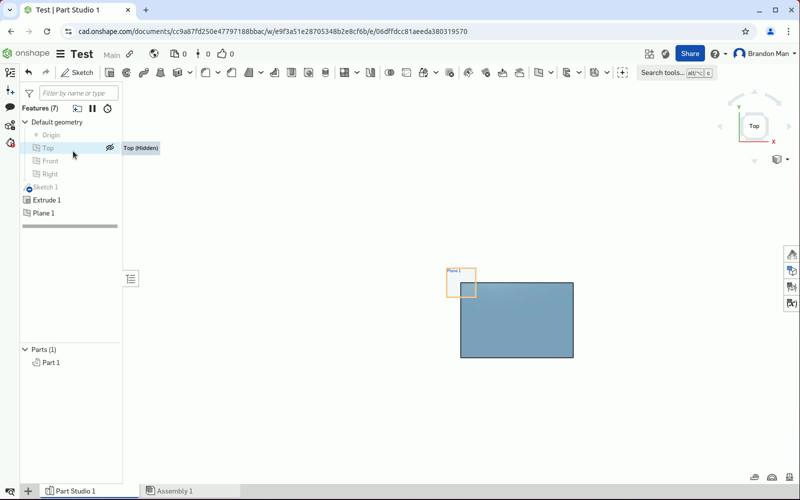
key(shift+s)
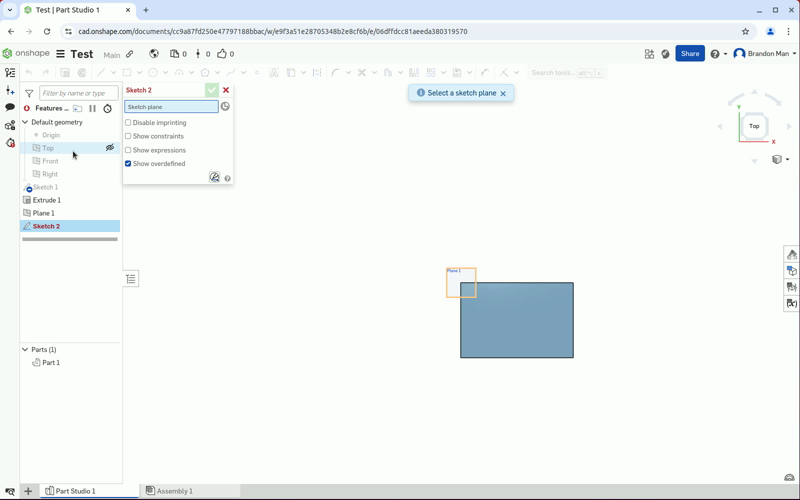
mouse_move(73, 215)
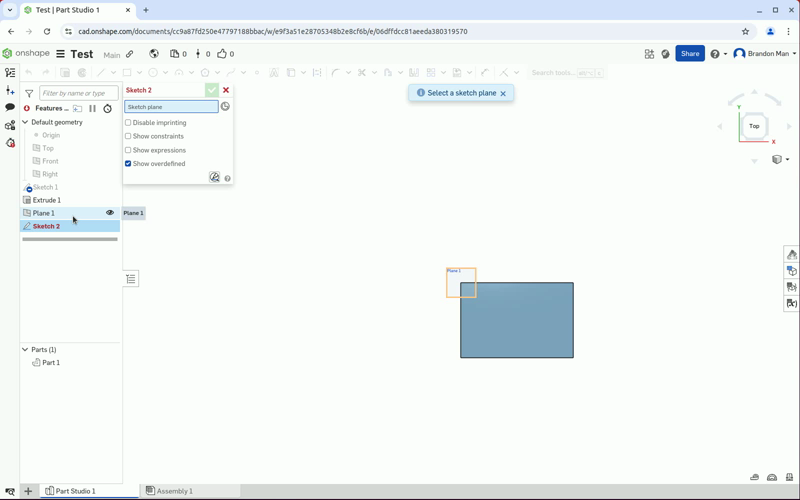
click(73, 215)
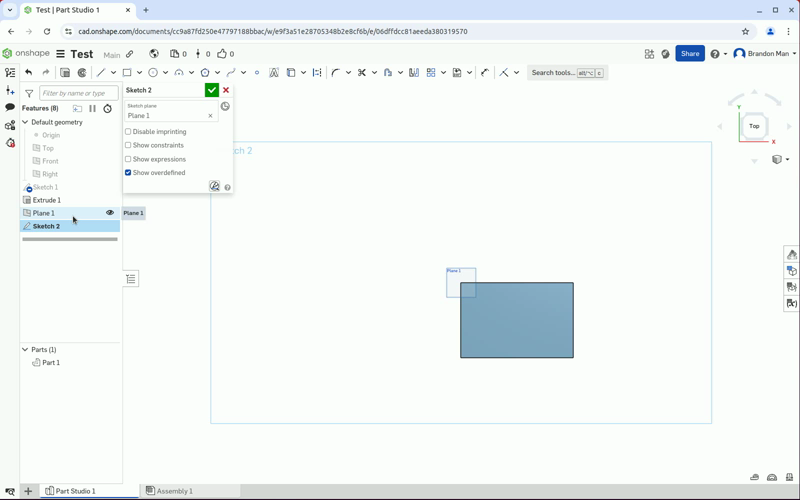
mouse_move(73, 352)
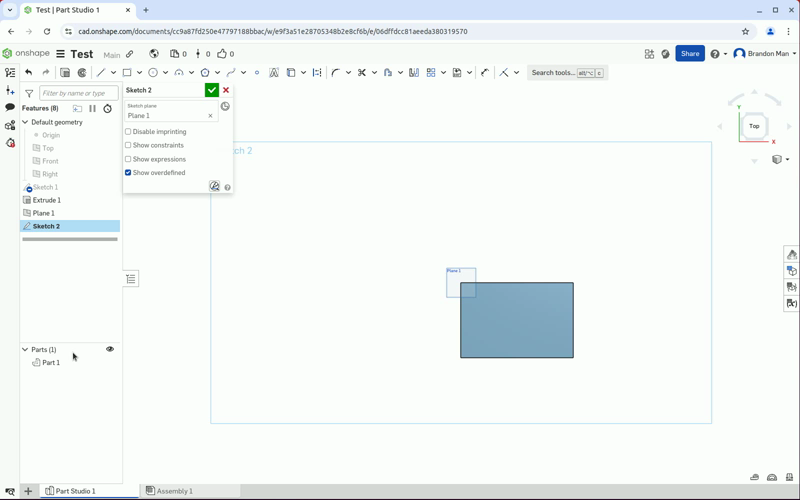
key(y)
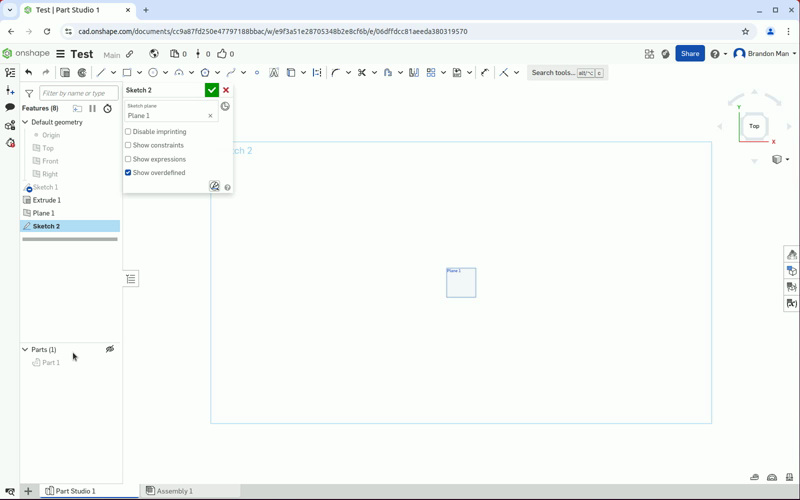
key(l)
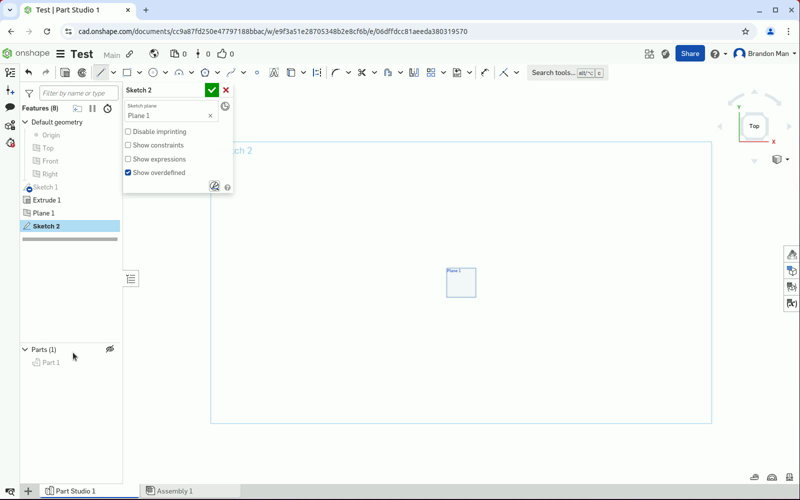
key_down(shift)
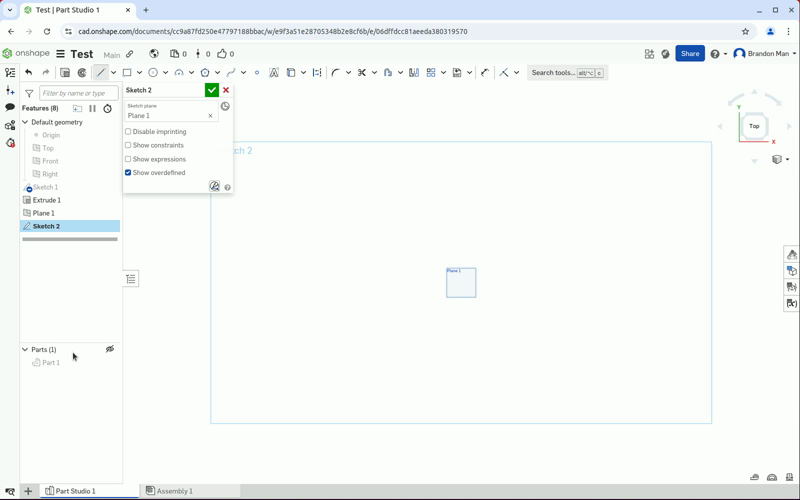
mouse_move(460, 339)
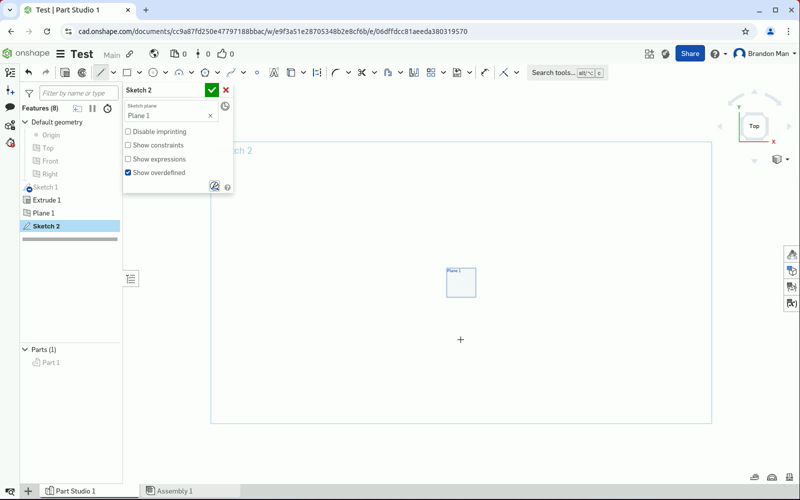
click(460, 339)
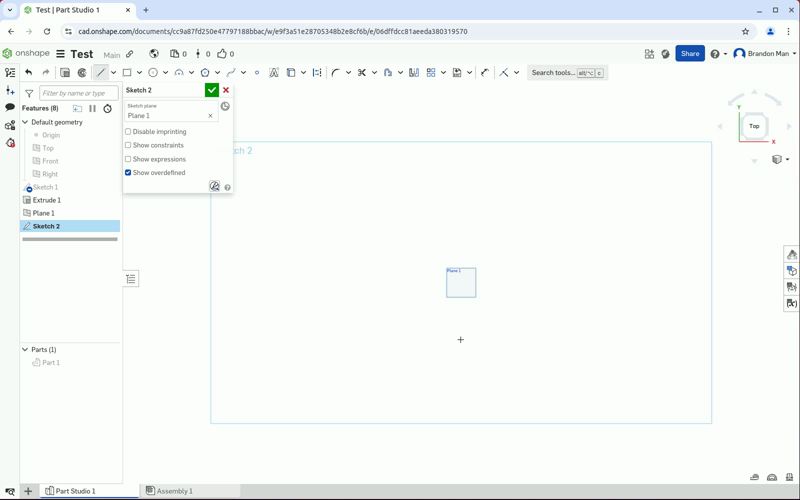
key_up(shift)
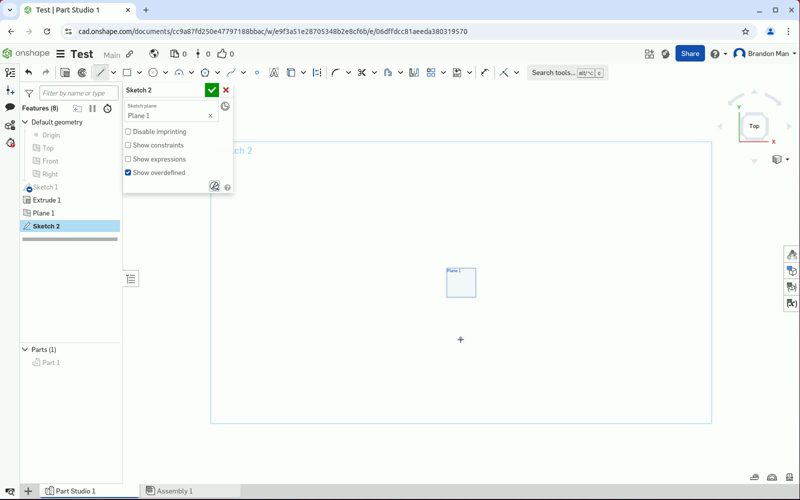
key_down(shift)
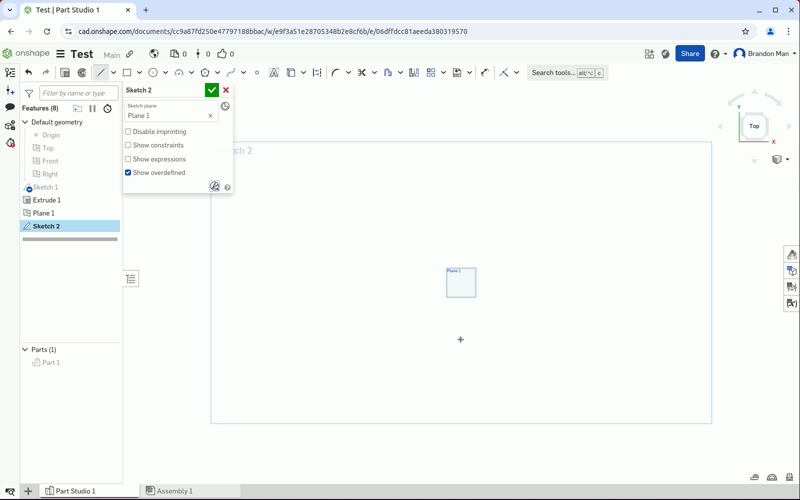
mouse_move(573, 339)
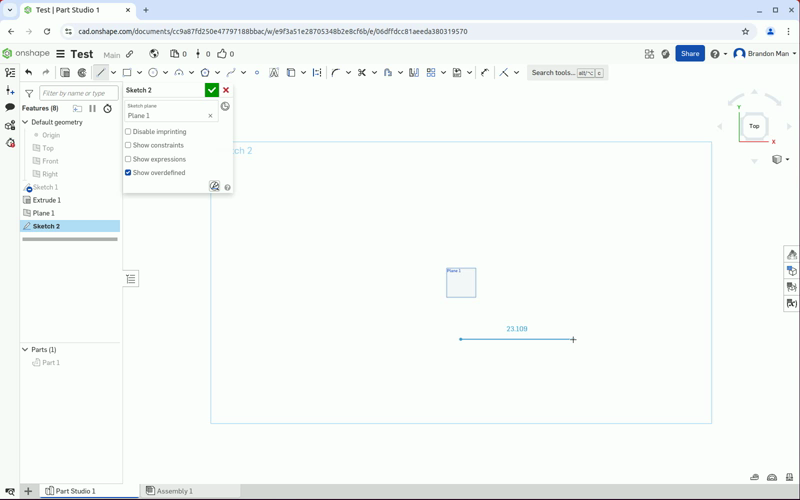
click(573, 339)
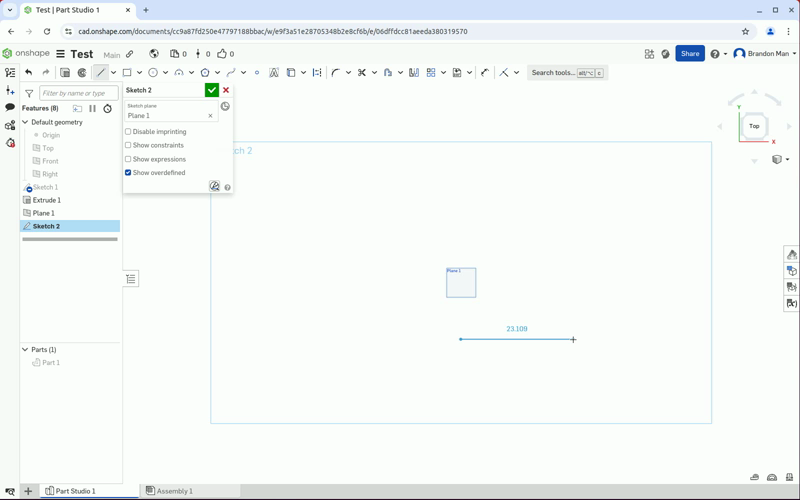
key_up(shift)
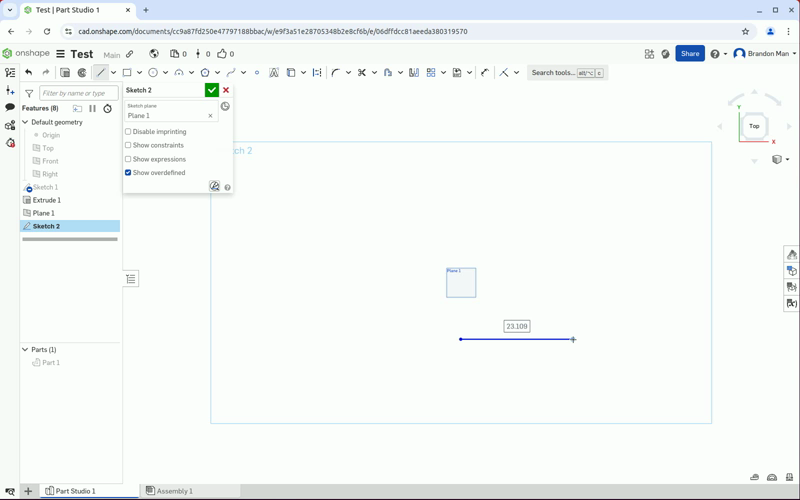
key_down(shift)
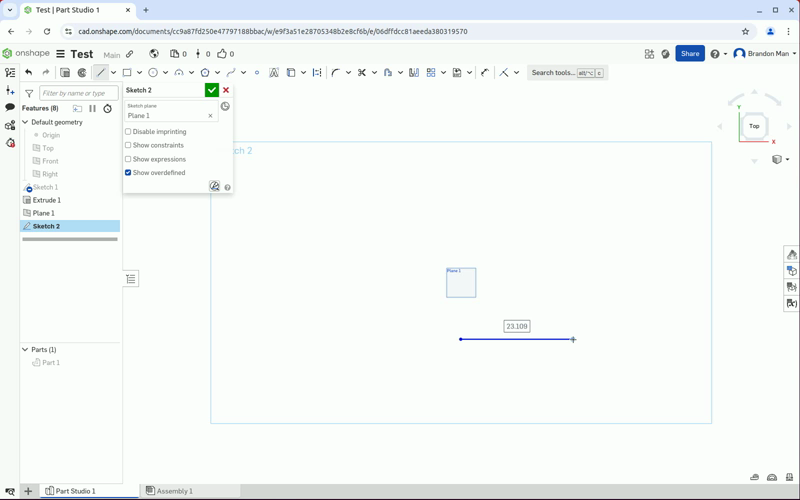
mouse_move(589, 339)
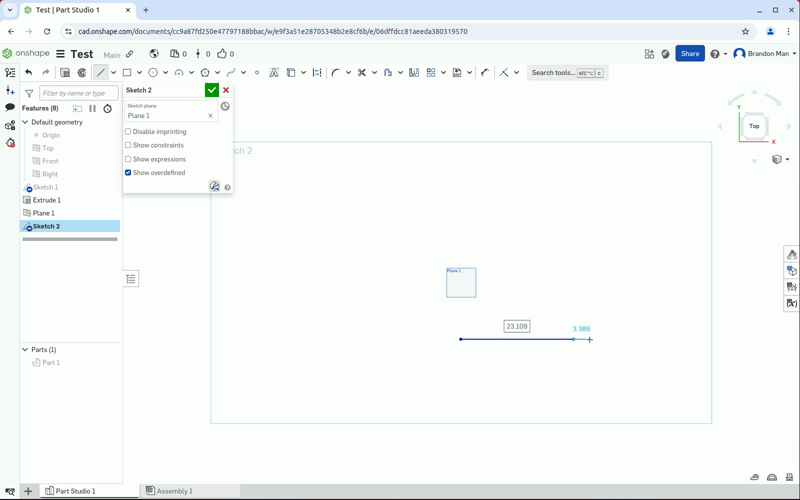
mouse_move(573, 301)
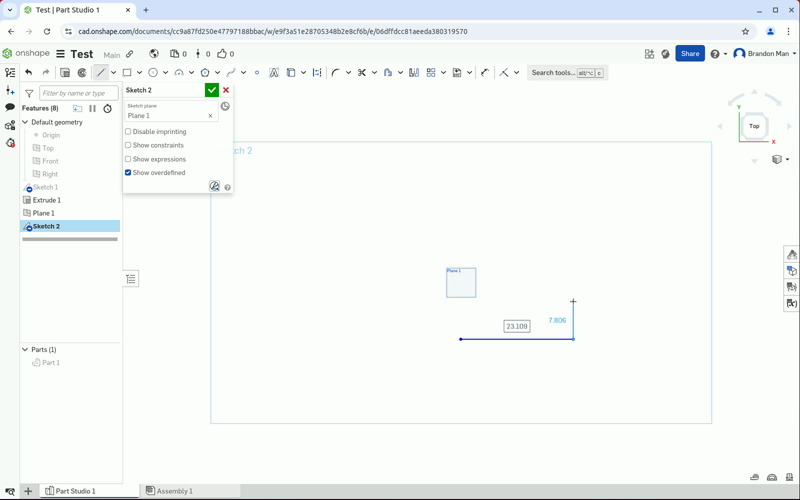
click(573, 301)
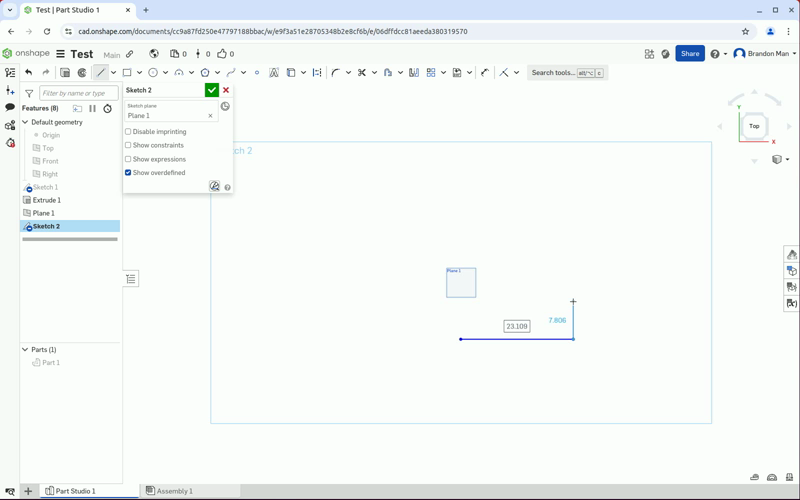
key_up(shift)
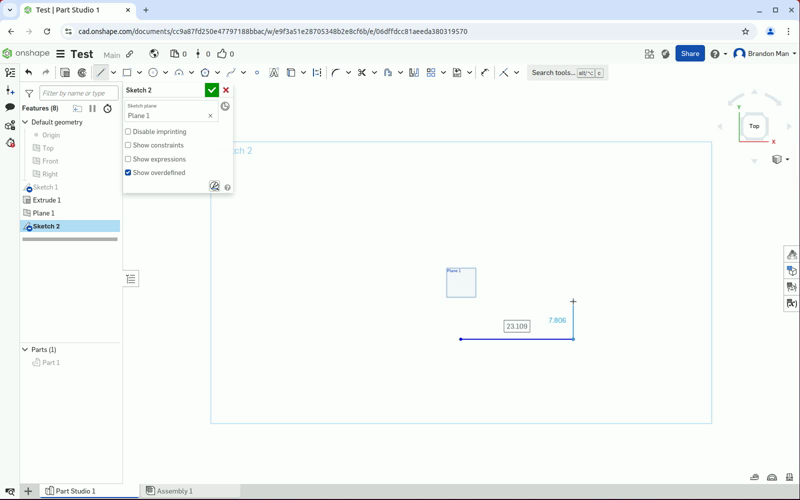
key_down(shift)
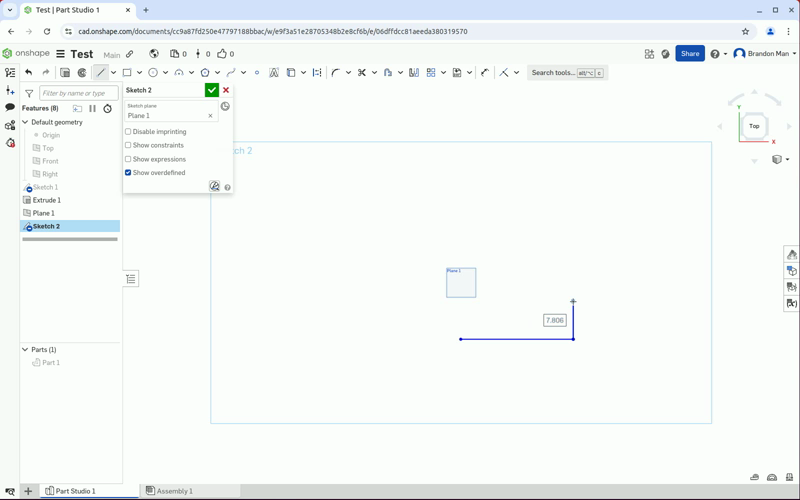
mouse_move(460, 301)
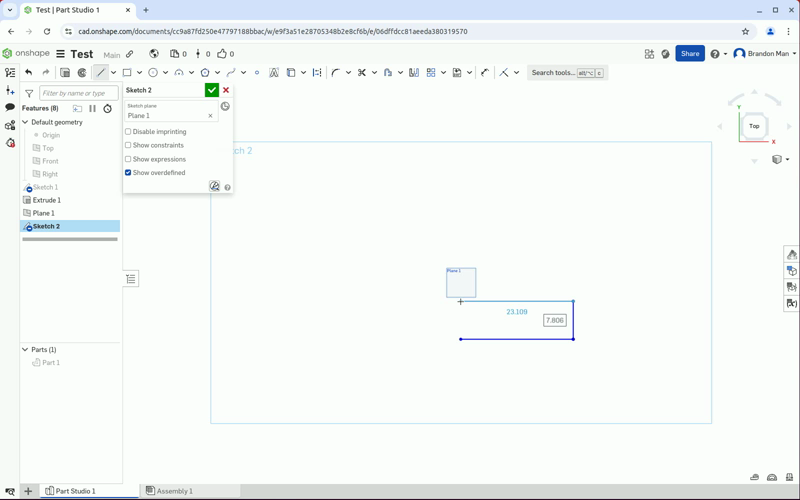
click(460, 301)
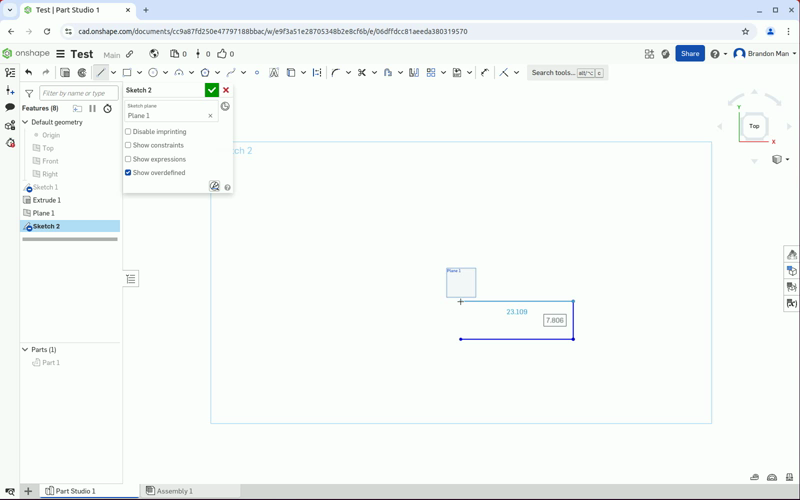
key_up(shift)
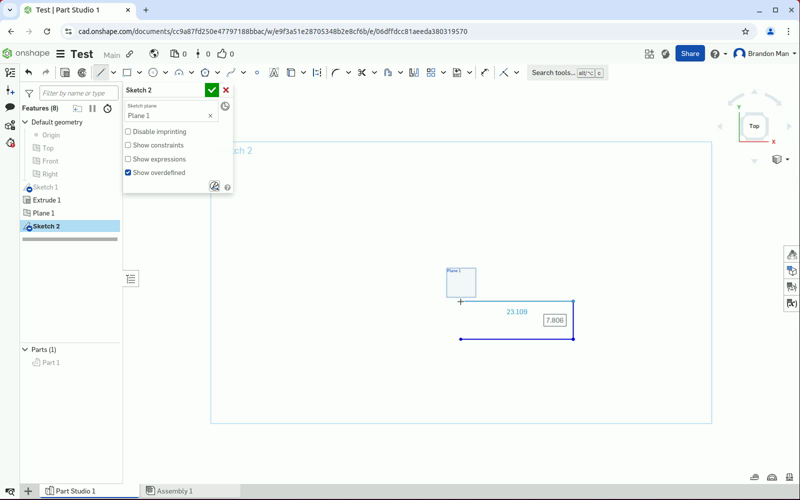
mouse_move(490, 301)
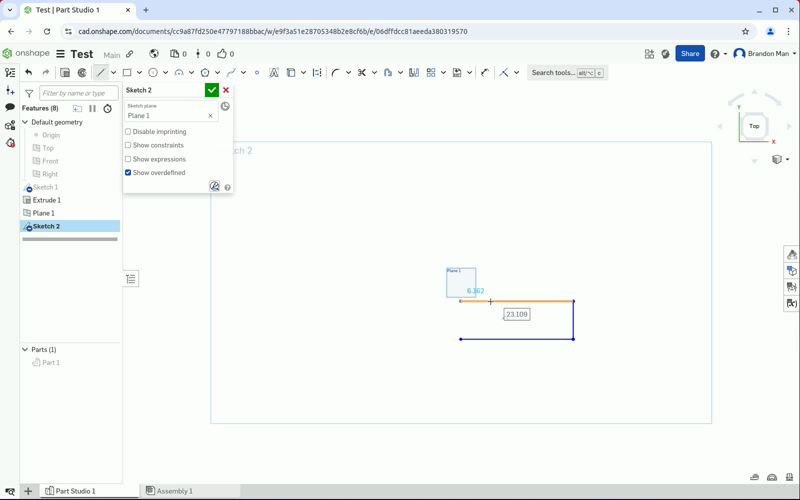
key_down(shift)
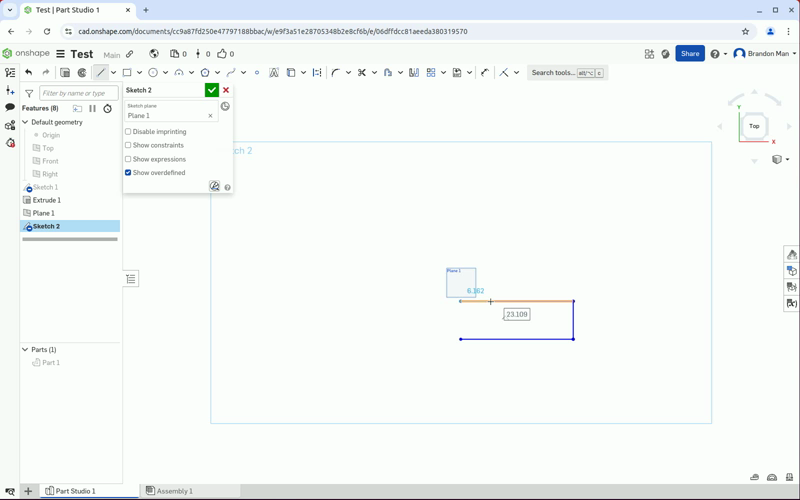
mouse_move(460, 339)
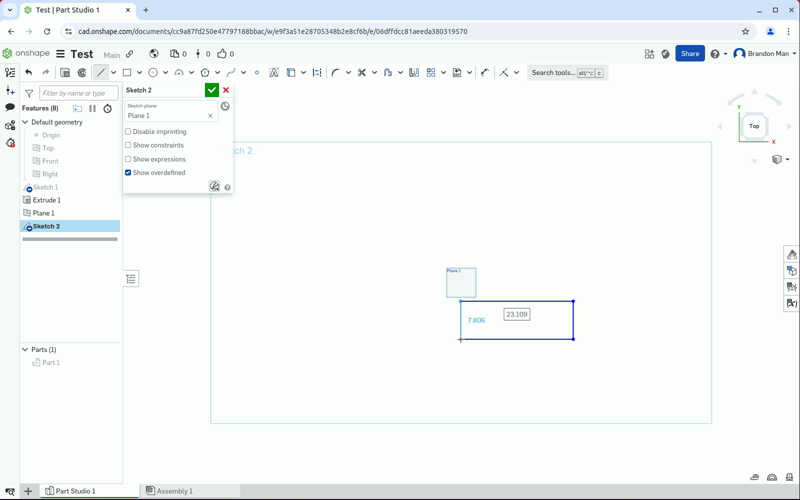
key_up(shift)
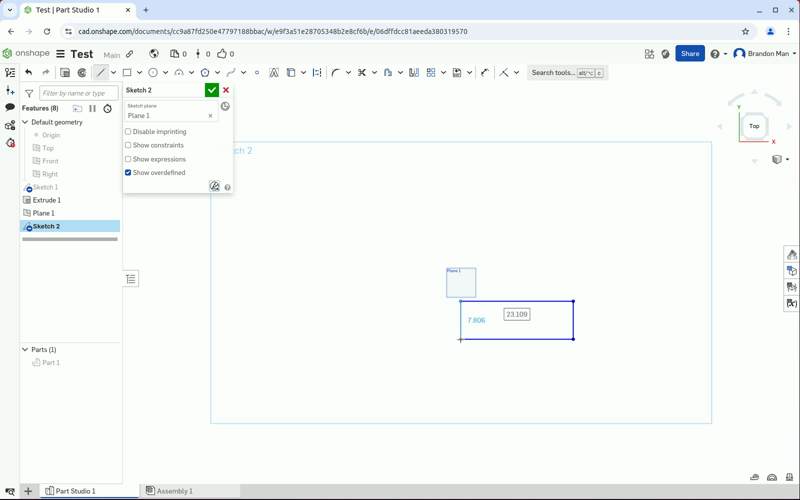
click(460, 339)
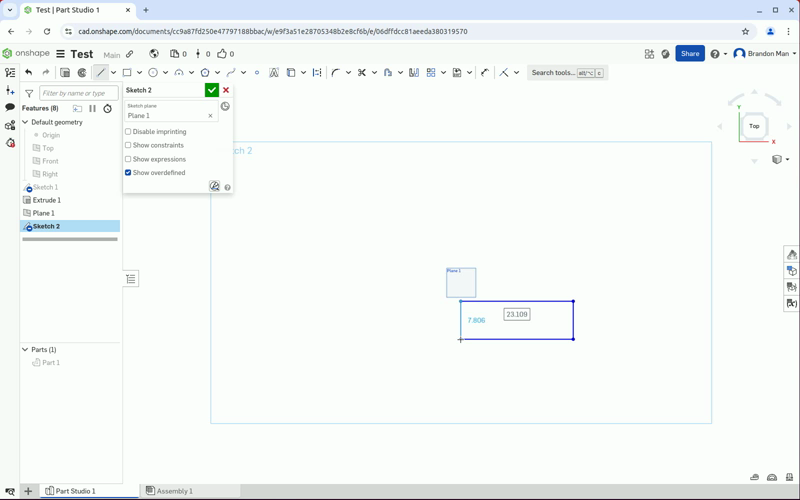
key(esc)
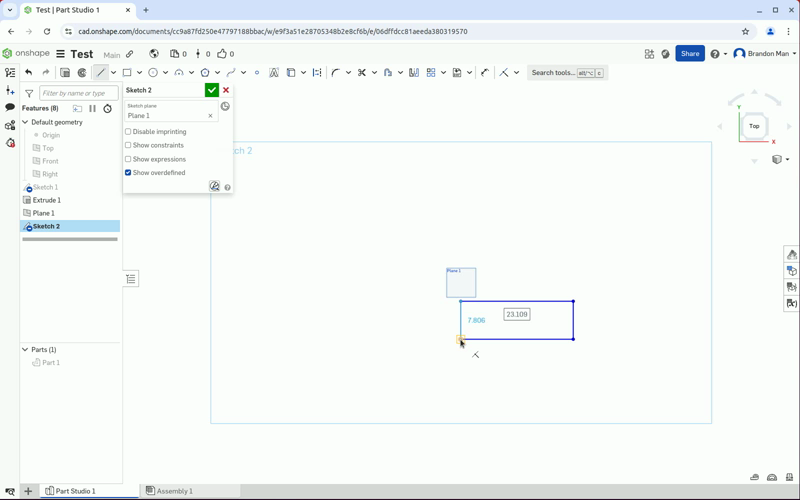
mouse_move(466, 333)
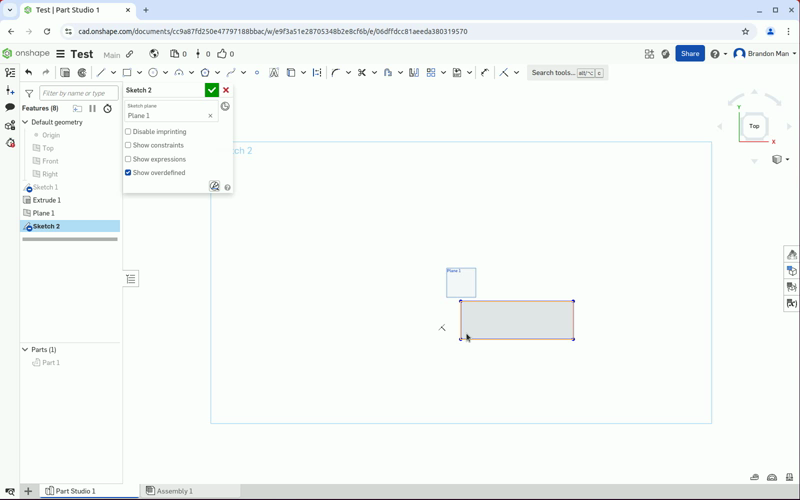
click(466, 333)
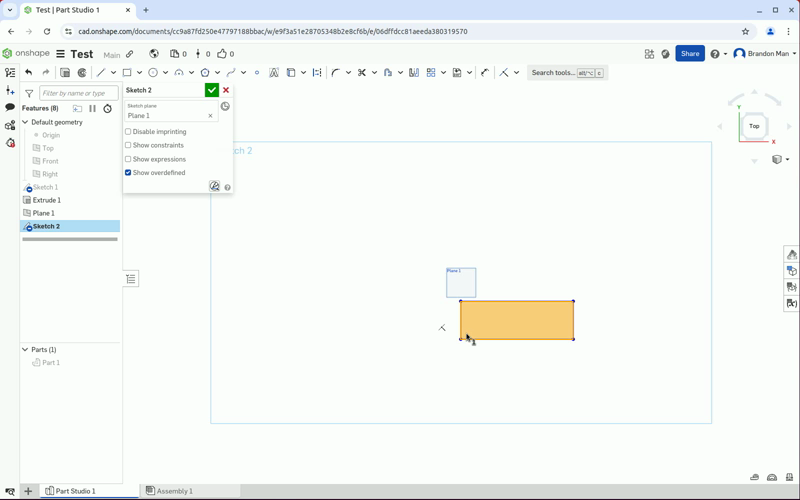
mouse_move(73, 352)
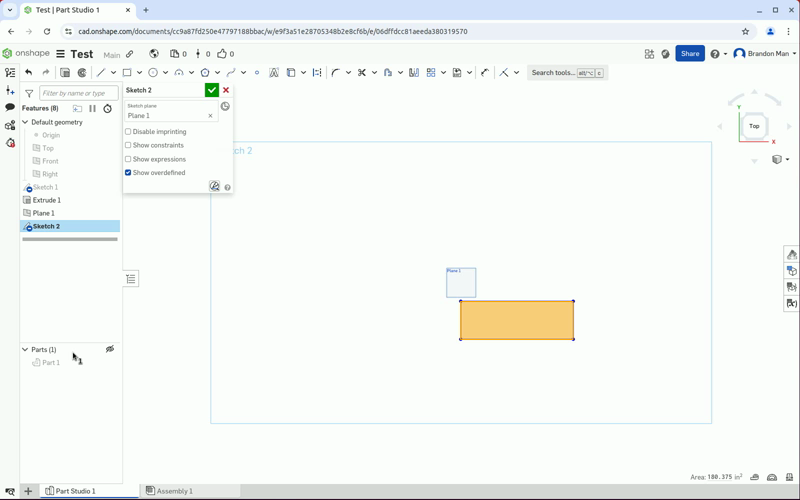
key(shift+y)
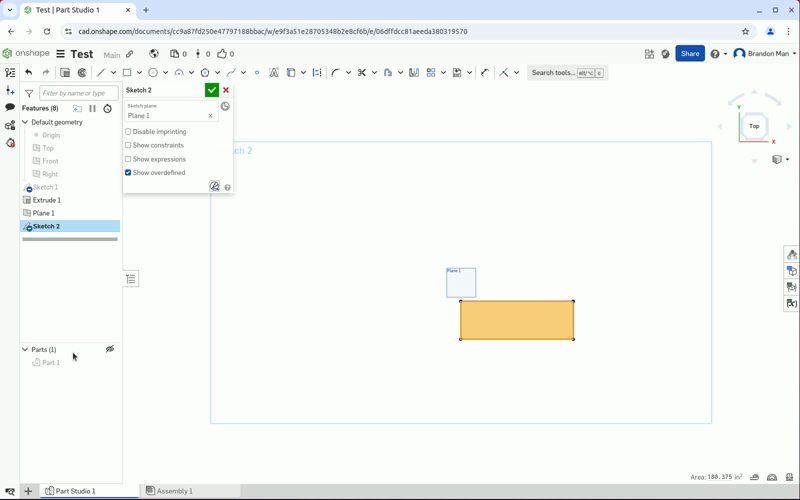
key(shift+e)
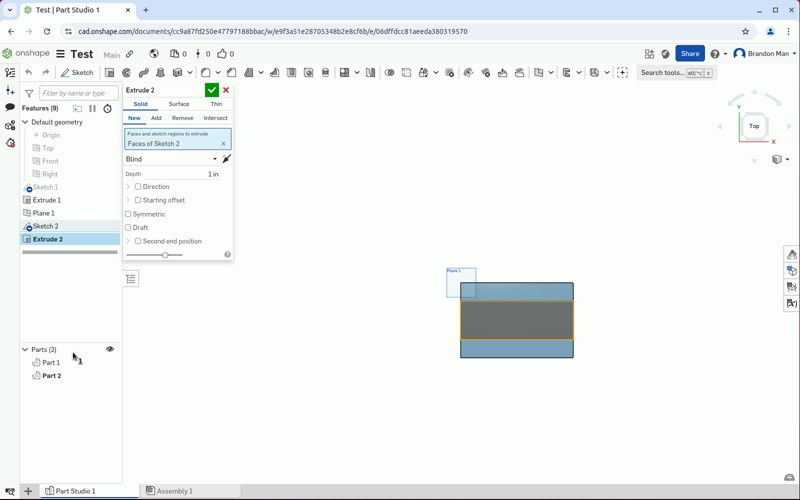
mouse_move(143, 106)
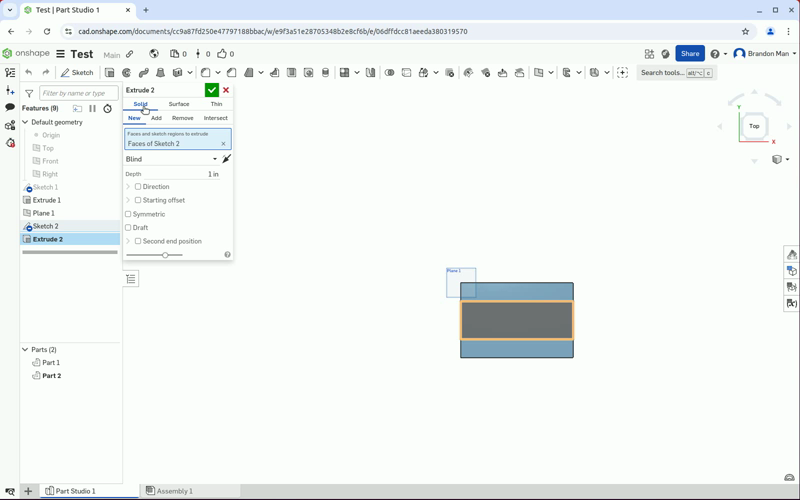
click(143, 106)
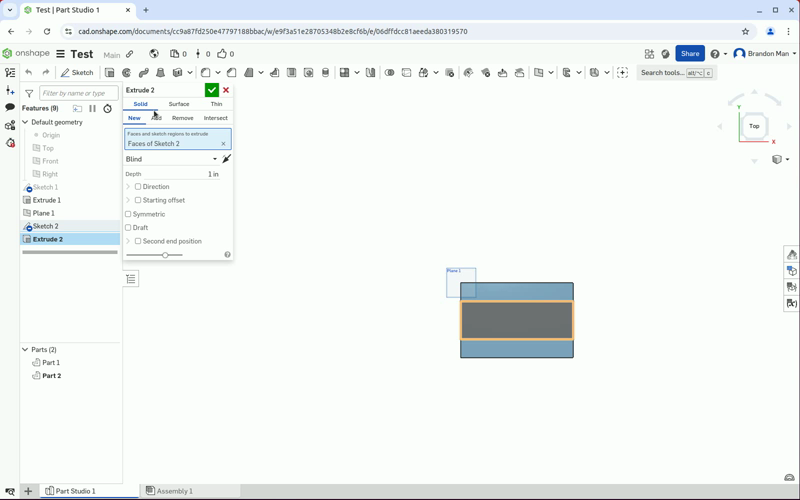
mouse_move(186, 120)
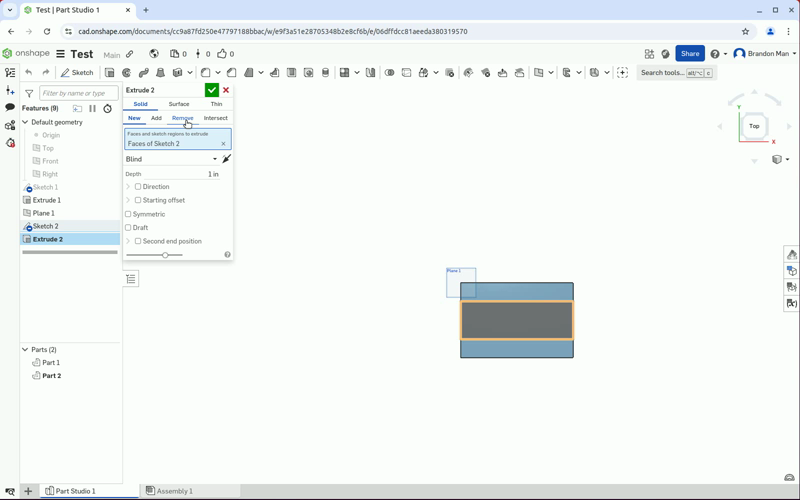
click(186, 120)
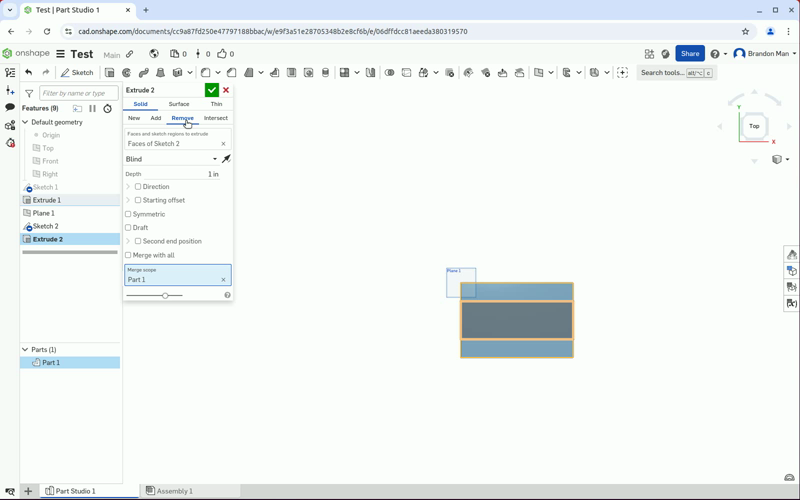
key(tab, 4)
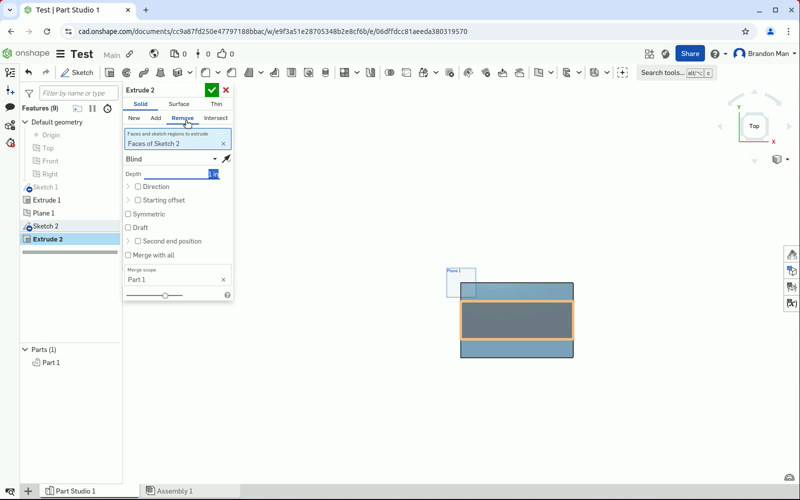
text(3.851)
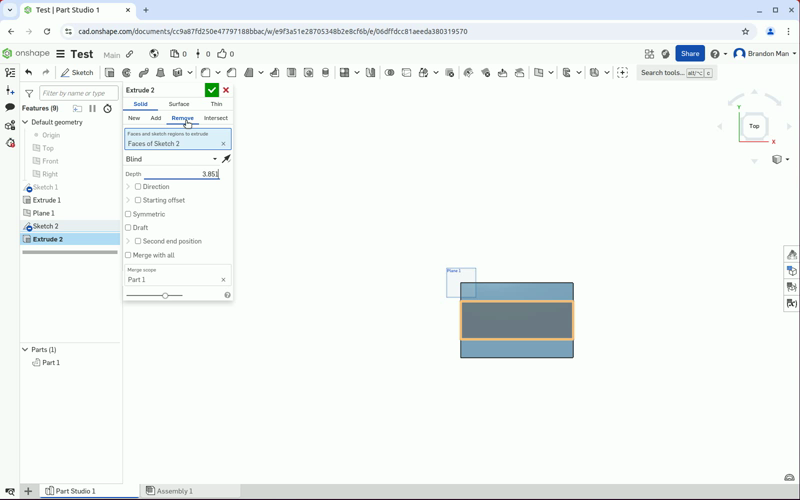
key(tab, 6)
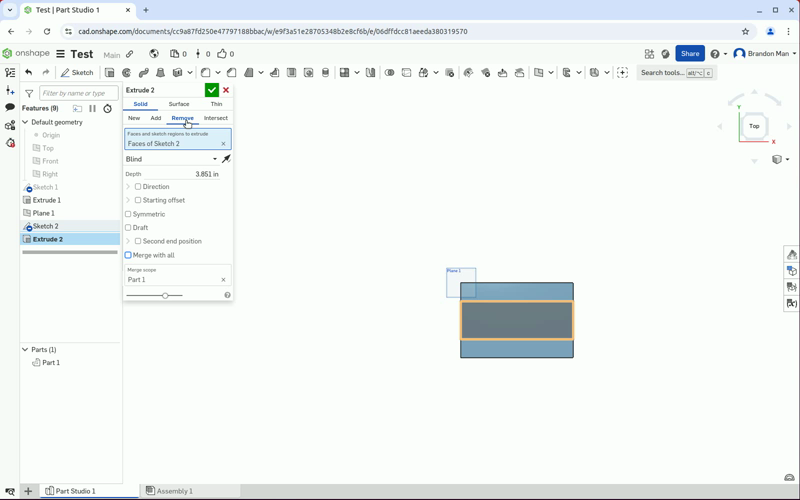
key(space)
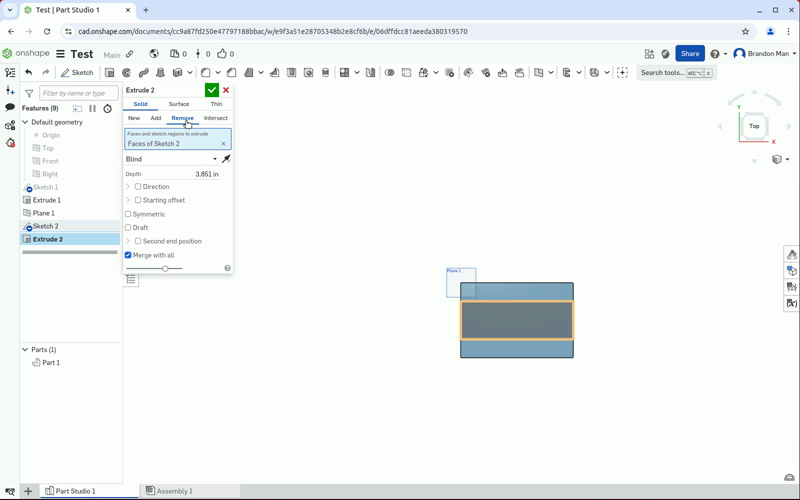
key(enter)
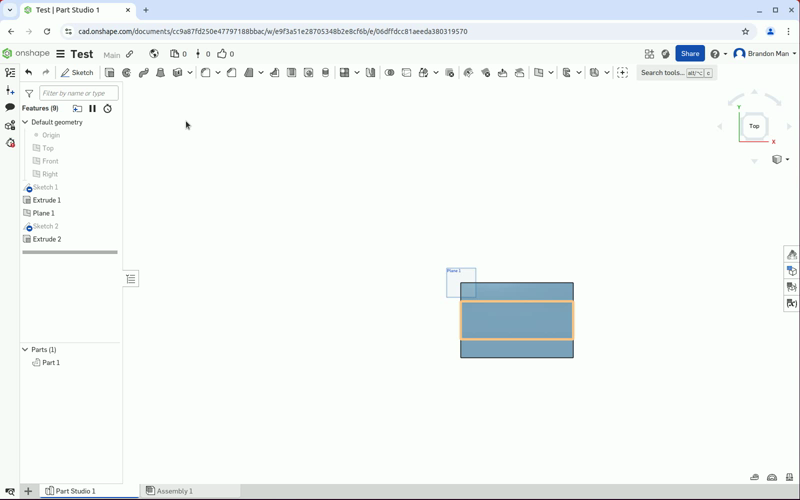
key(shift+h)
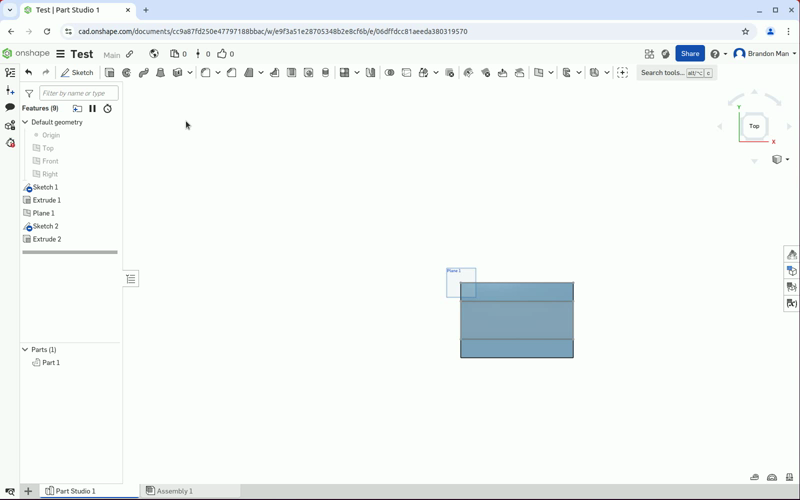
key(shift+h)
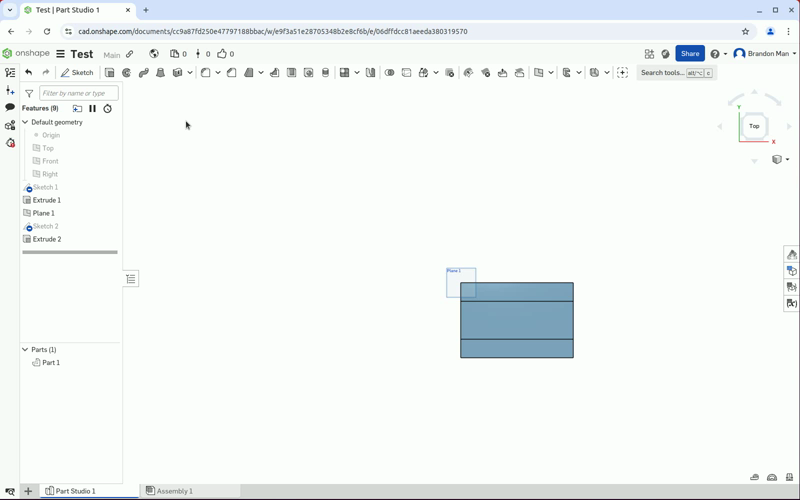
mouse_move(73, 189)
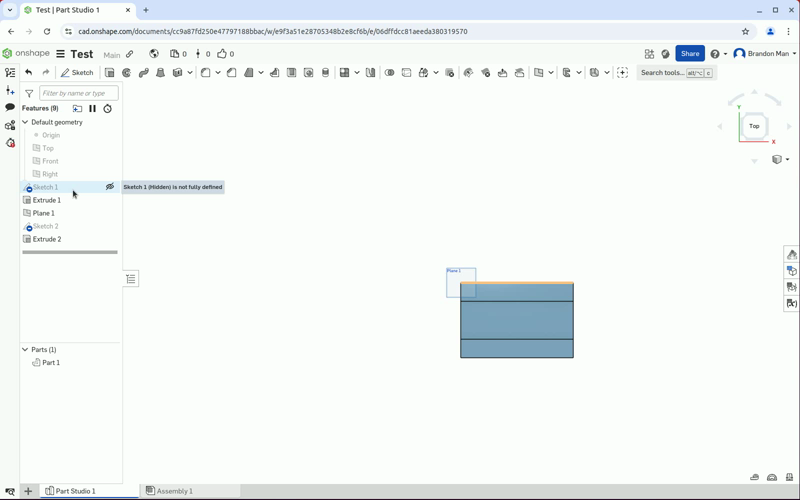
click(73, 189)
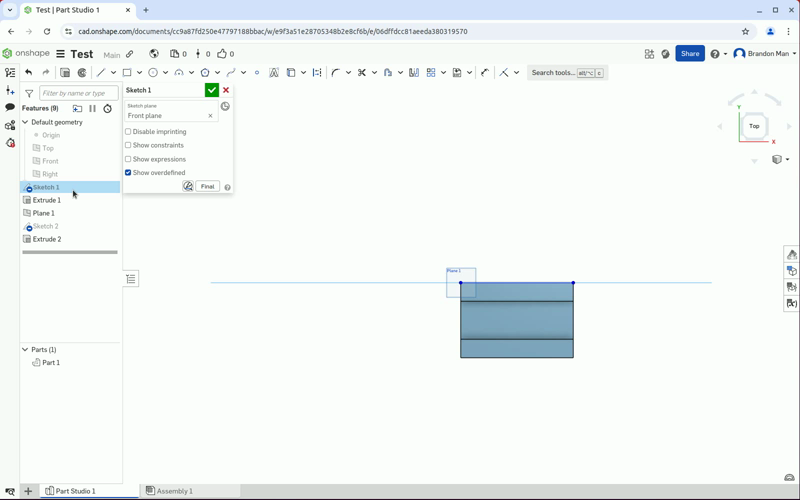
mouse_move(229, 92)
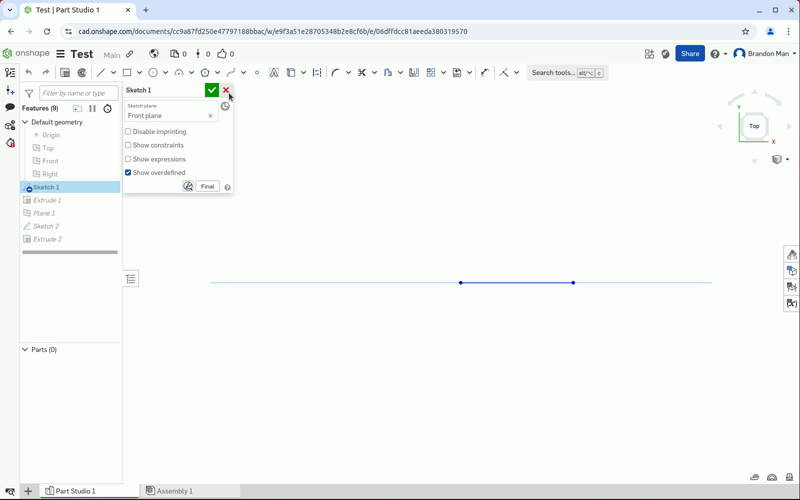
click(229, 92)
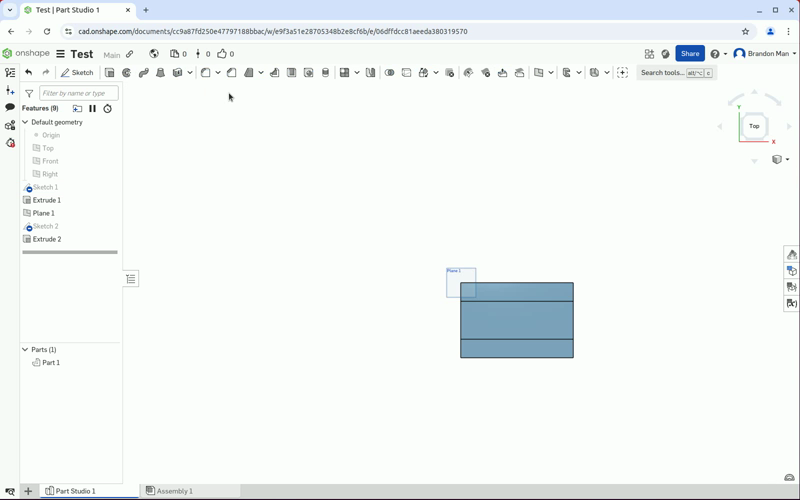
mouse_move(73, 352)
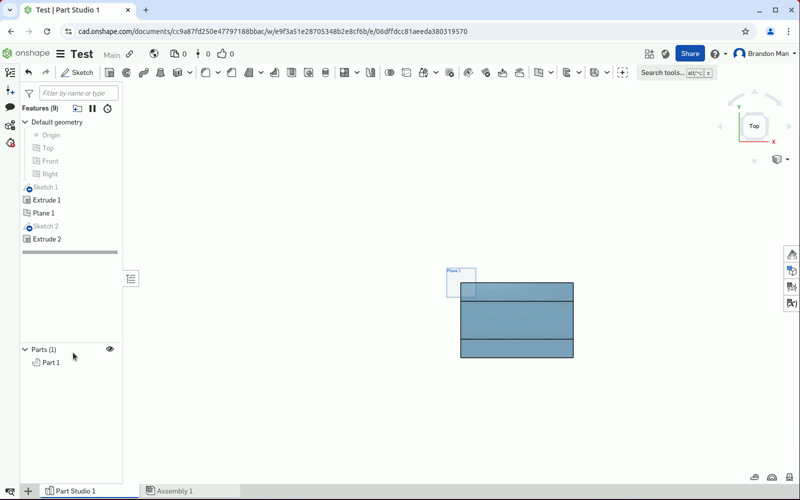
key(y)
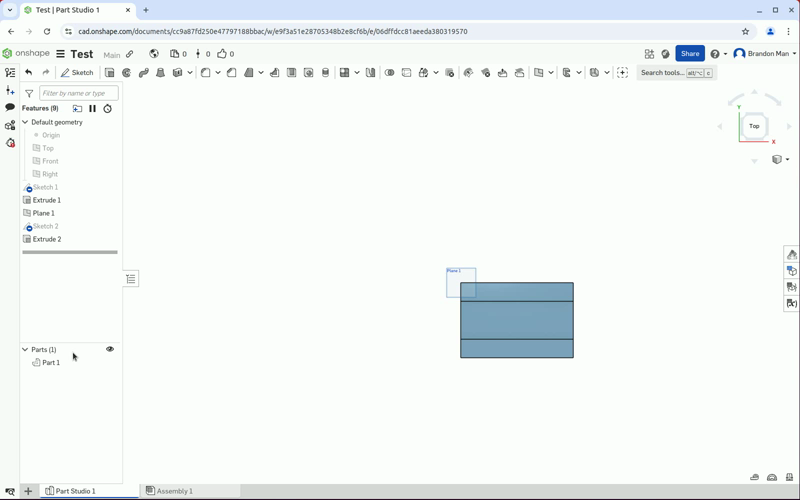
key(shift+p)
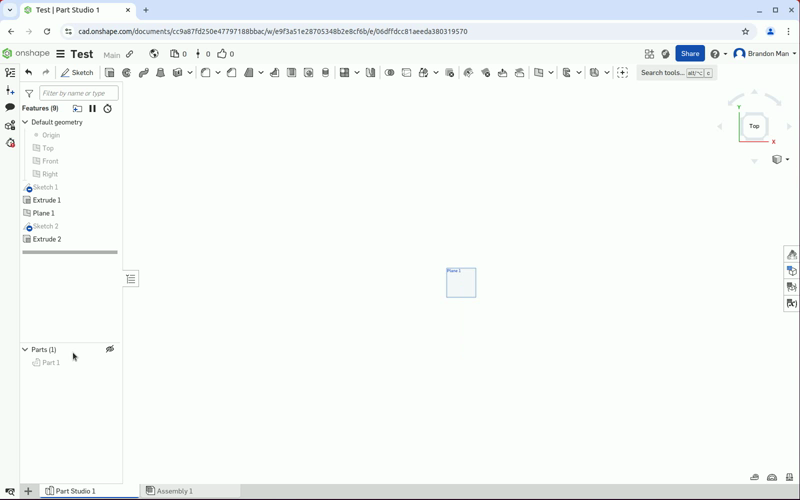
key(space)
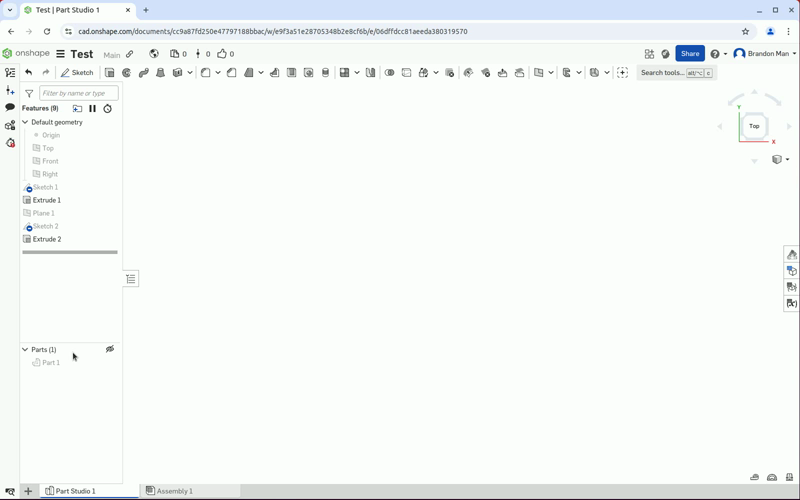
key_down(shift)
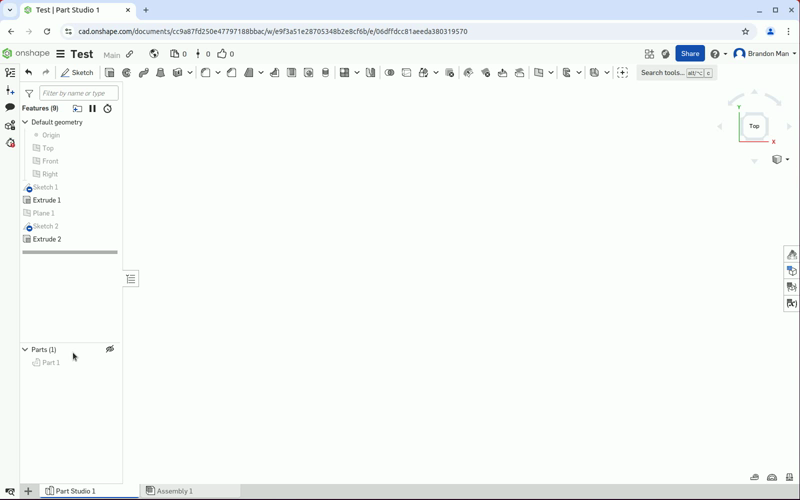
key(up)
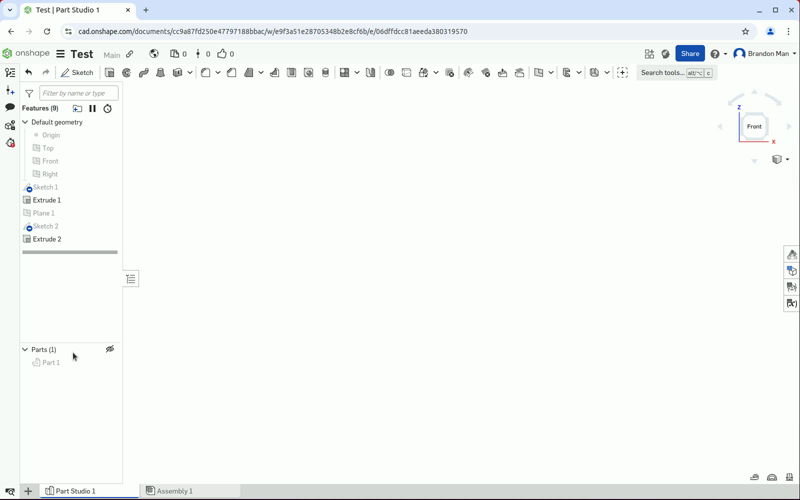
key_up(shift)
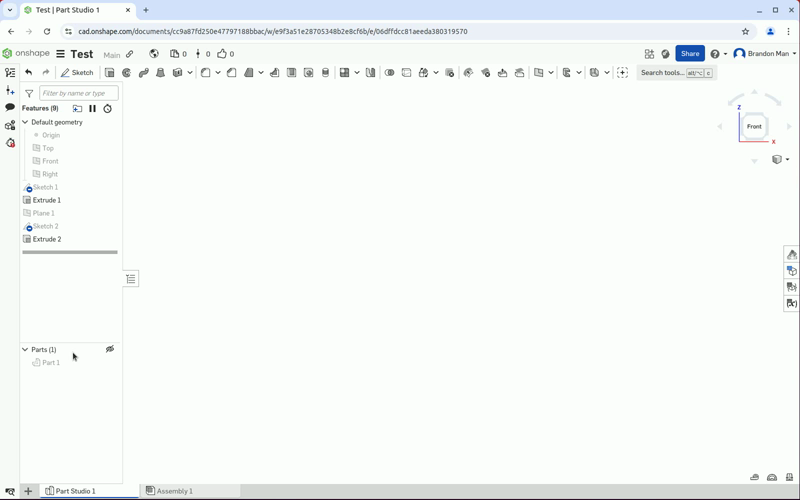
mouse_move(73, 352)
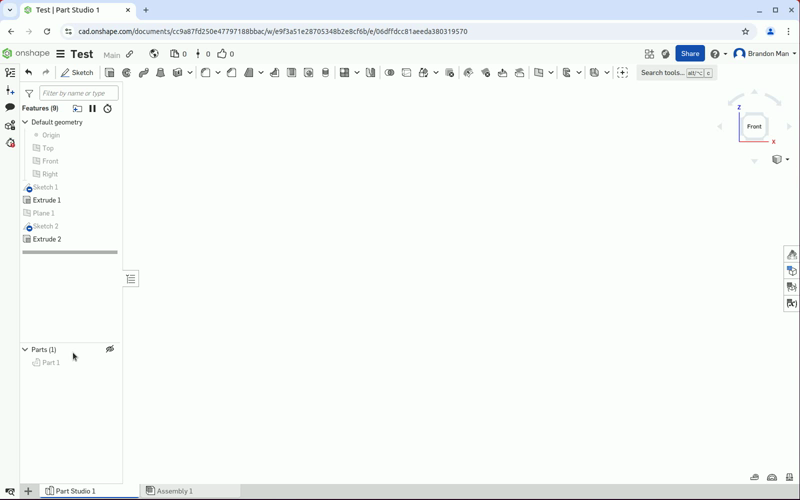
key(shift+y)
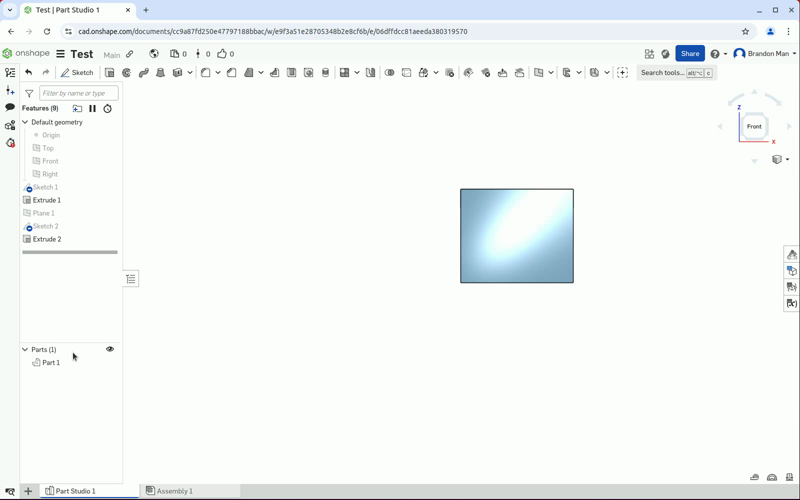
mouse_move(541, 75)
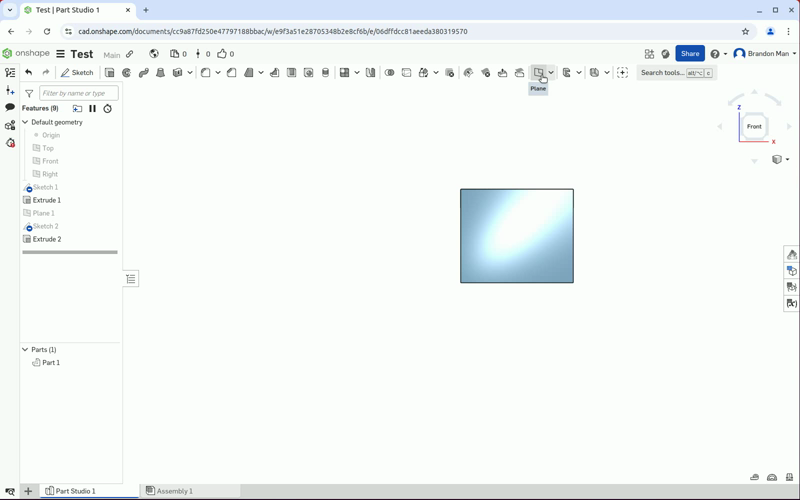
click(541, 75)
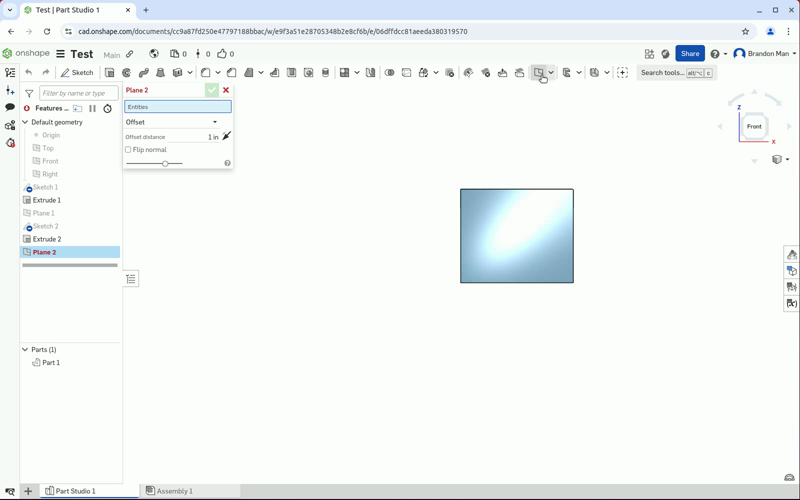
mouse_move(73, 163)
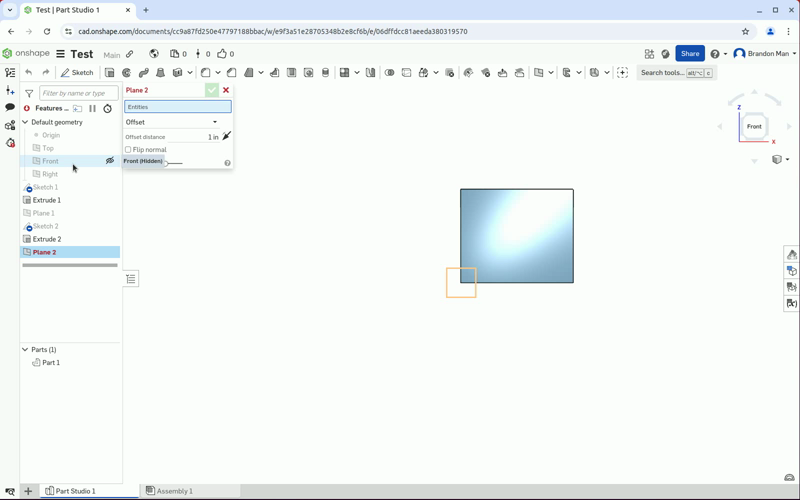
click(73, 163)
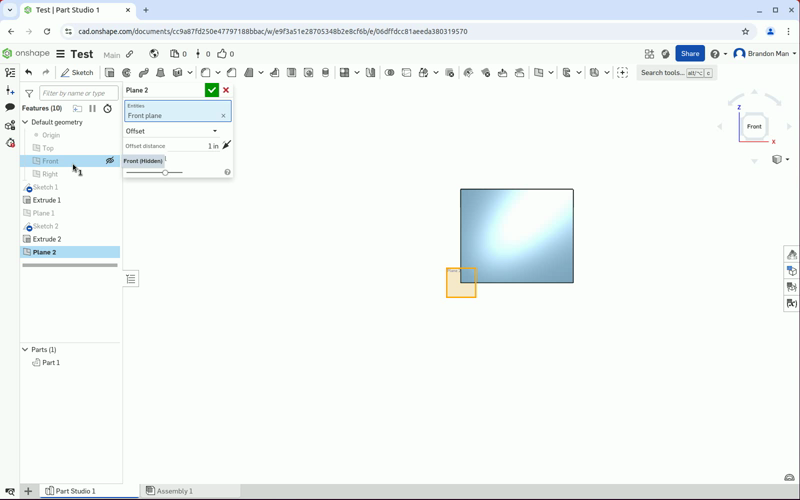
key(tab, 2)
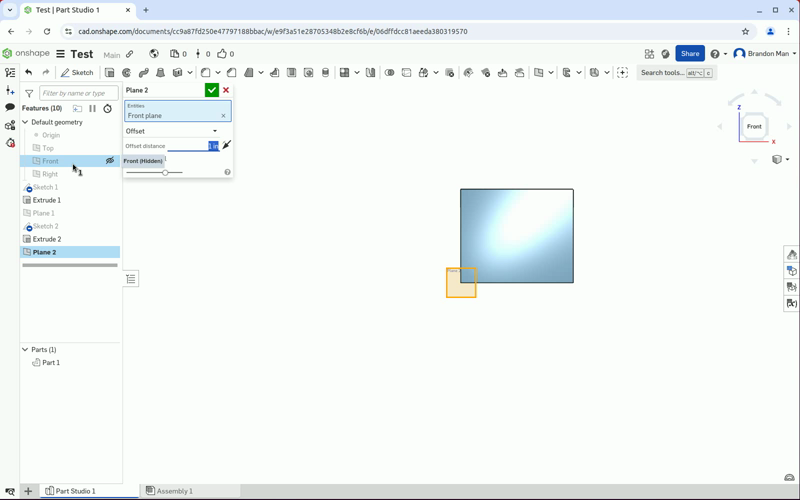
text(15.405)
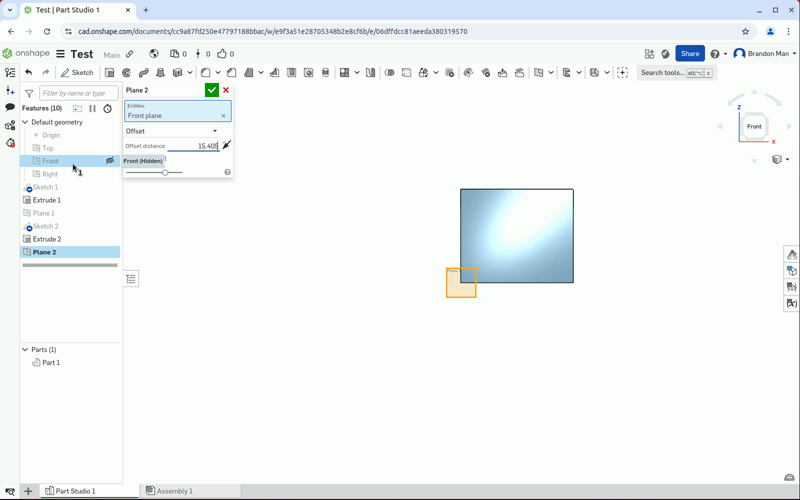
key(enter, 2)
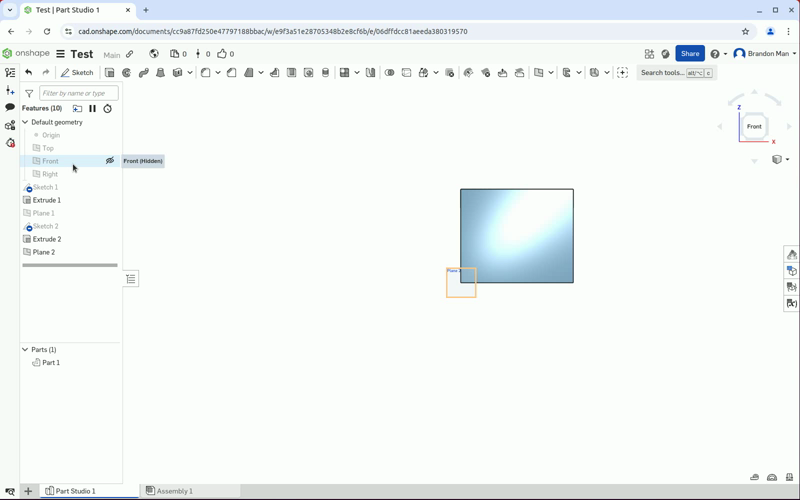
key(shift+s)
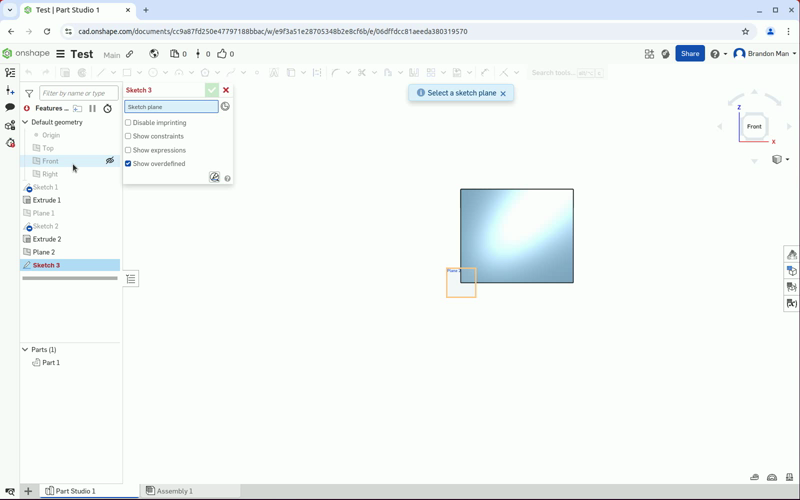
mouse_move(73, 254)
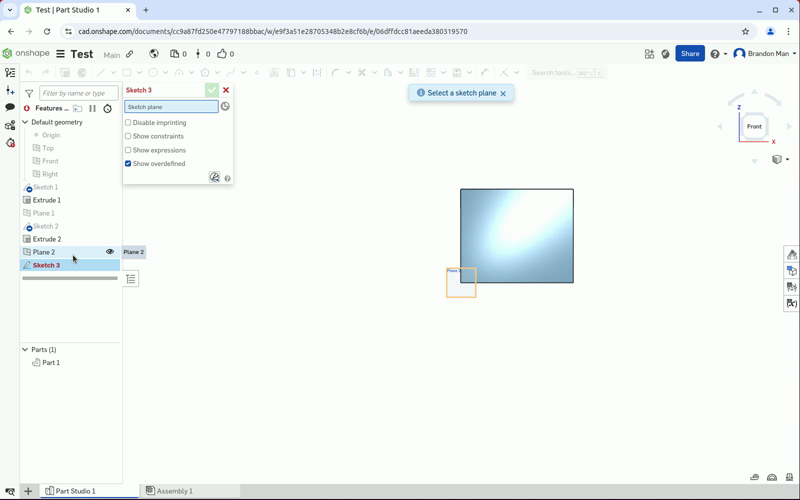
click(73, 254)
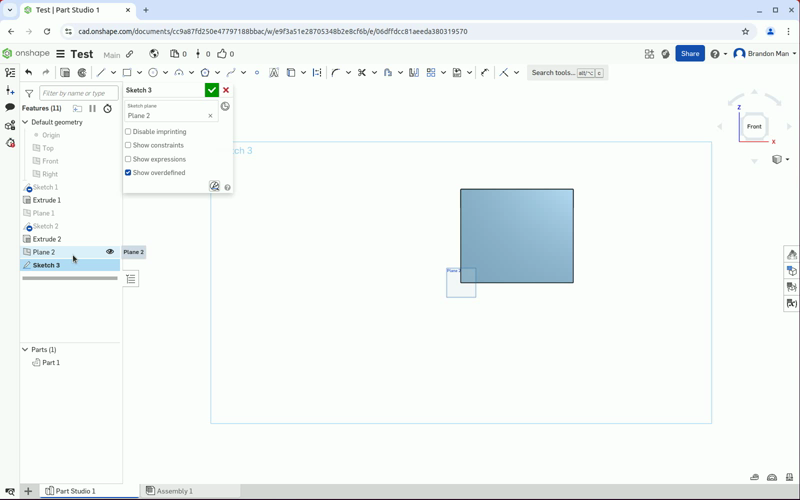
mouse_move(73, 352)
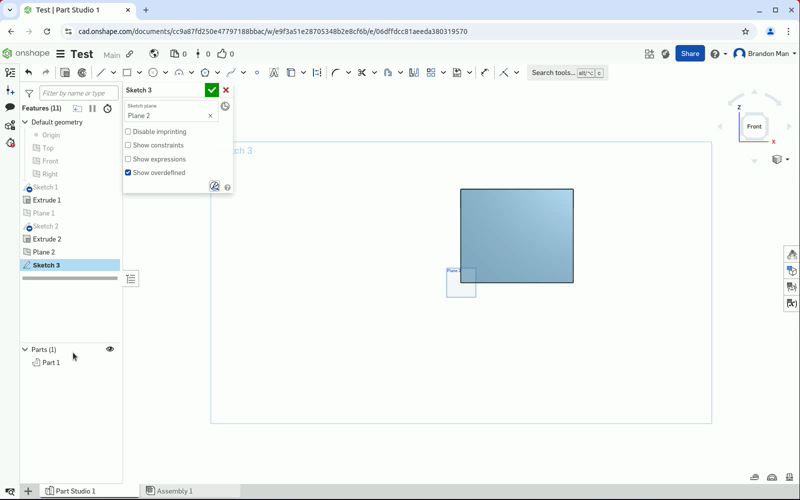
key(y)
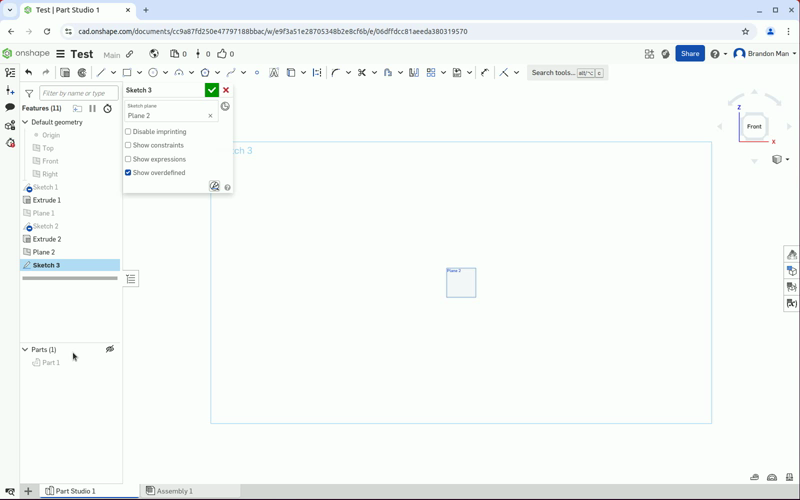
key(l)
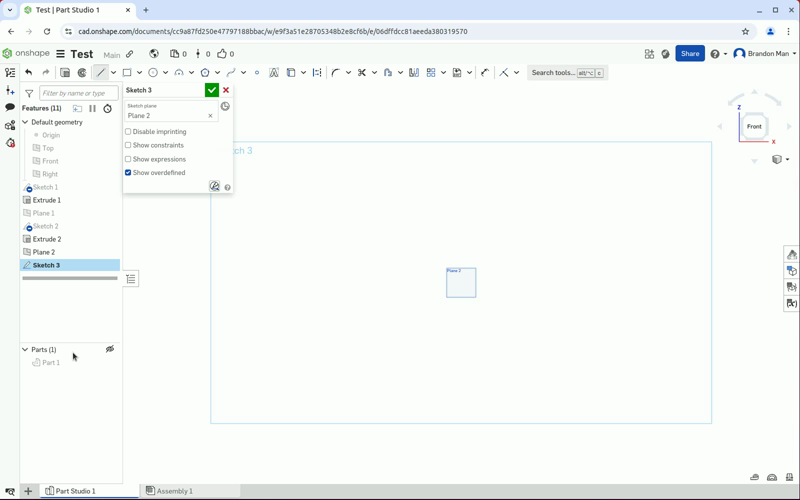
key_down(shift)
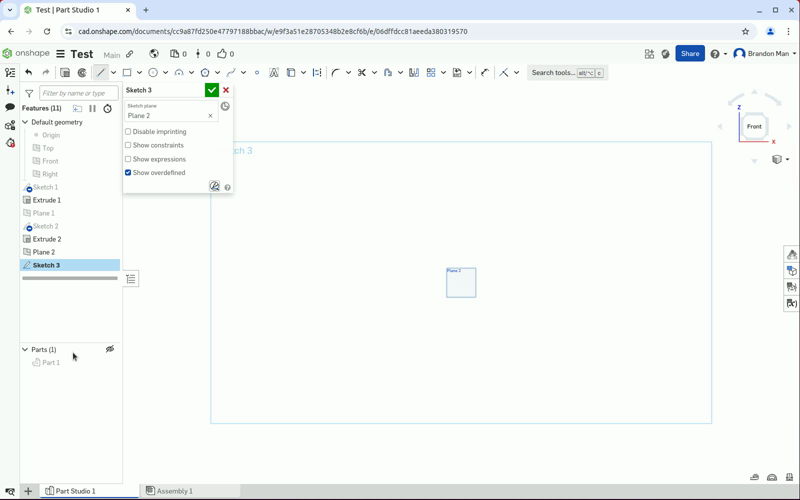
mouse_move(498, 282)
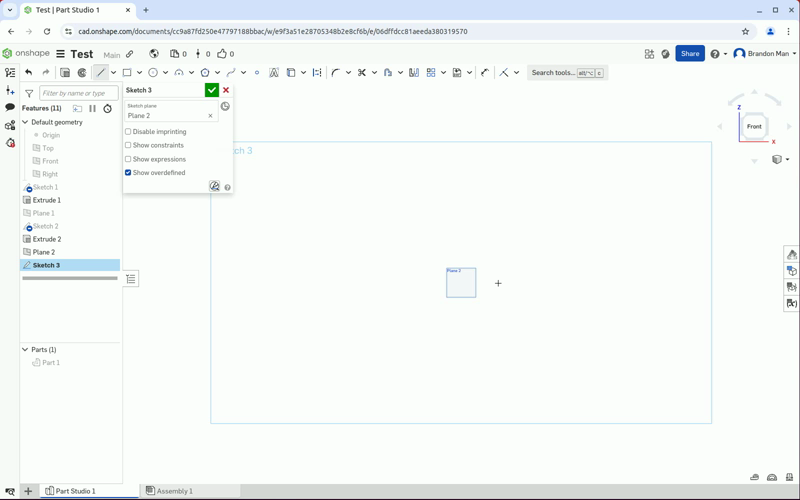
click(498, 282)
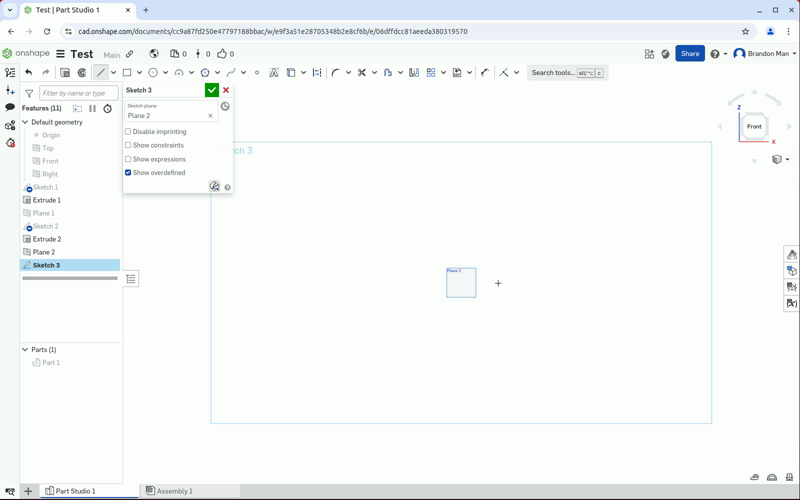
key_up(shift)
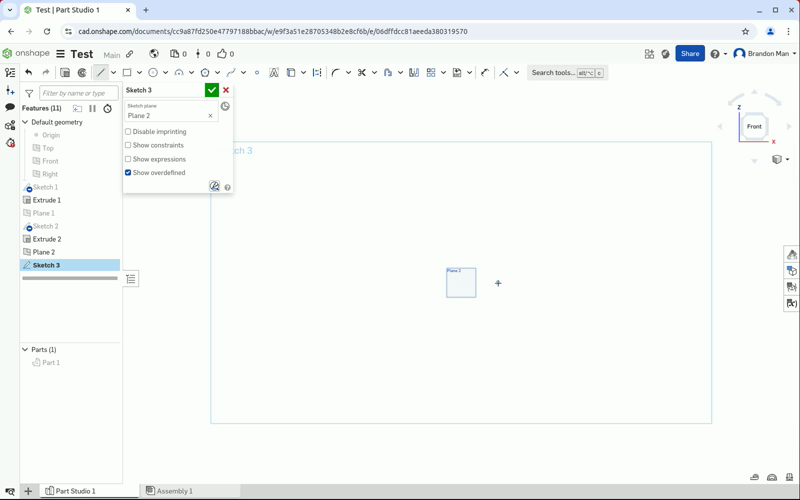
key_down(shift)
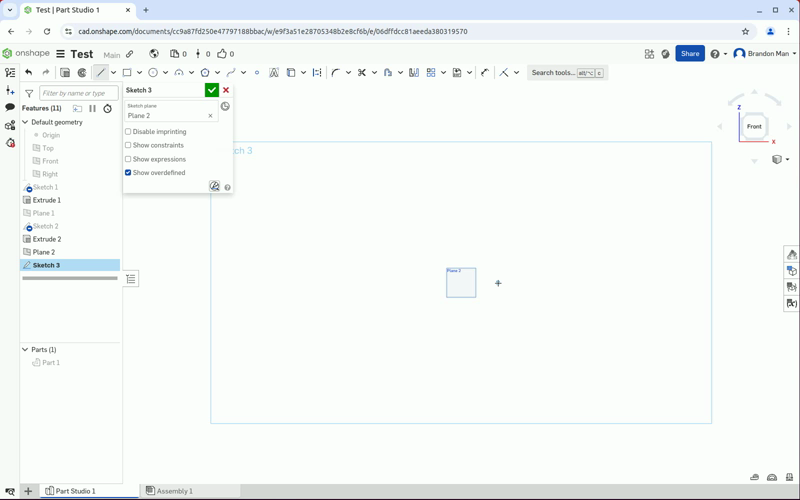
mouse_move(528, 282)
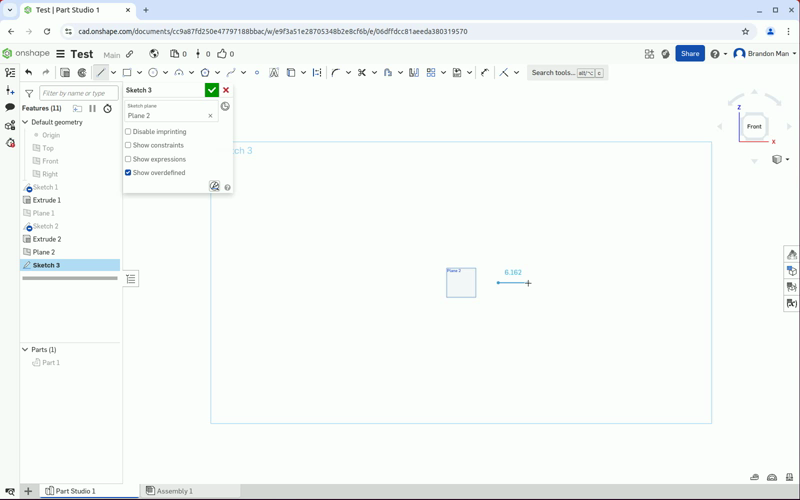
mouse_move(536, 282)
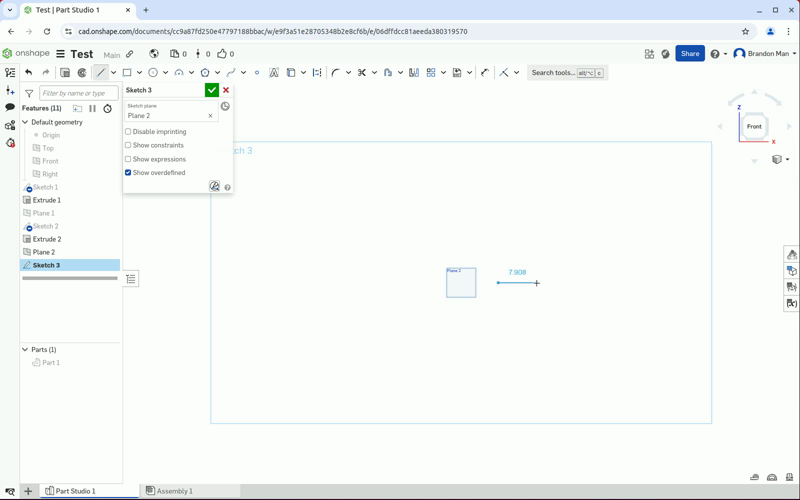
click(536, 282)
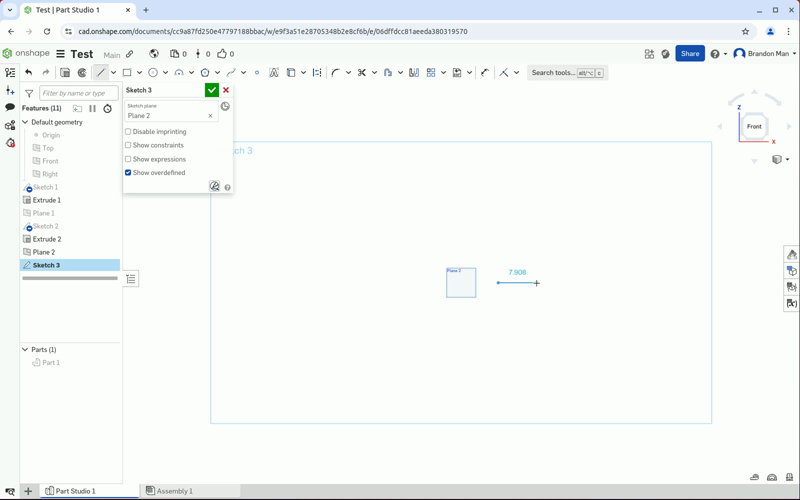
key_up(shift)
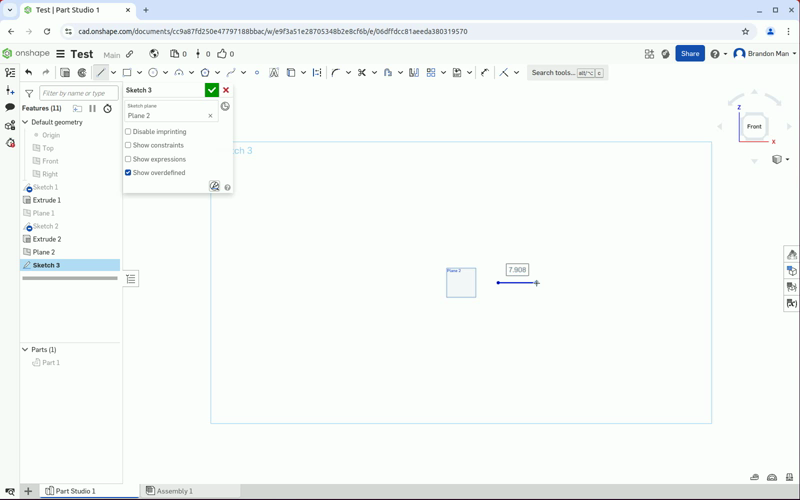
key_down(shift)
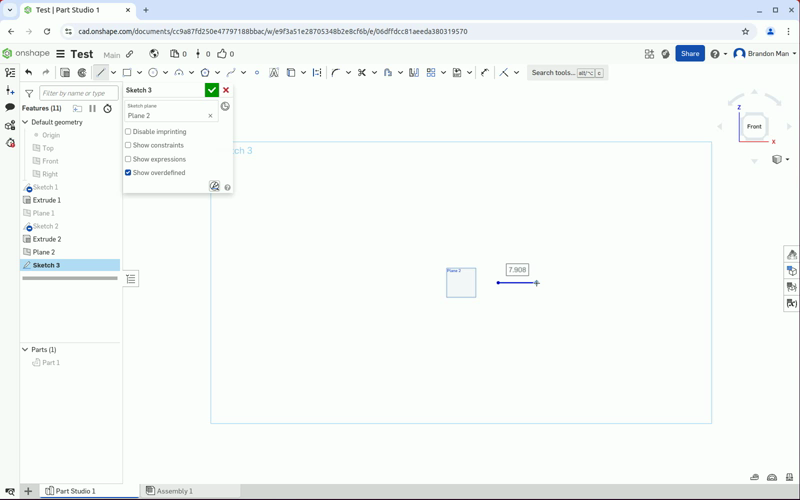
mouse_move(566, 282)
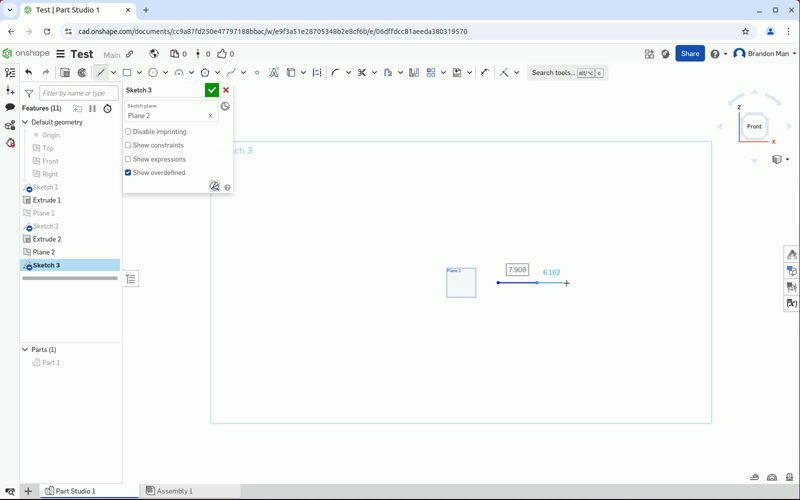
mouse_move(536, 263)
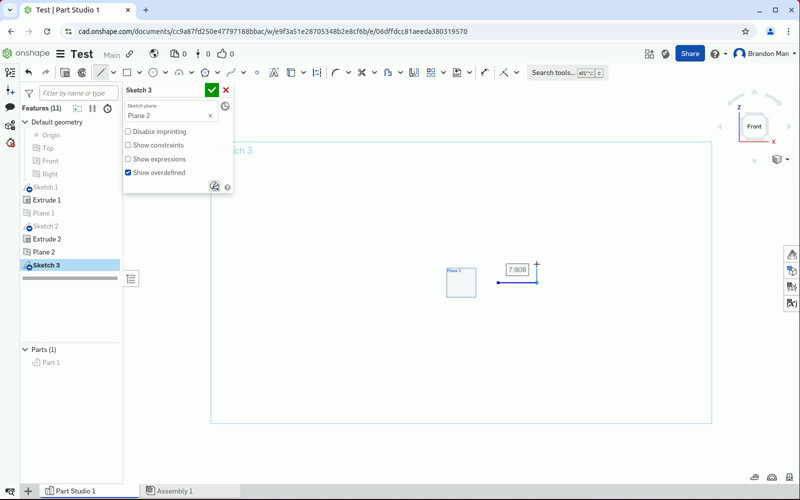
click(536, 263)
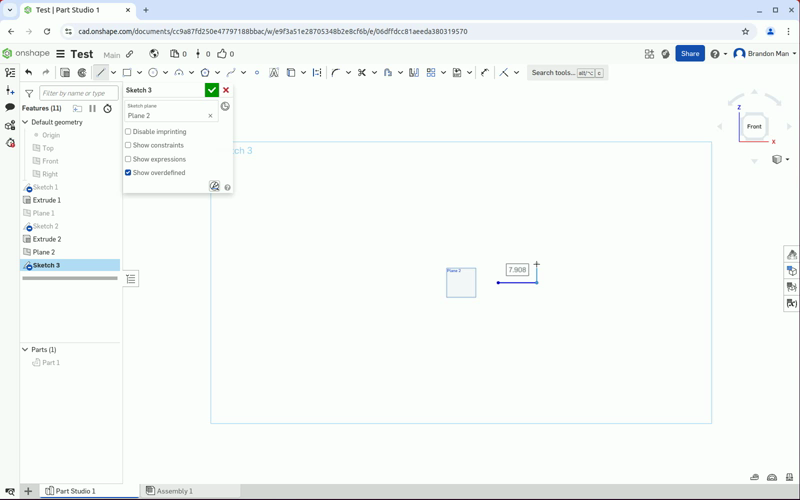
key_up(shift)
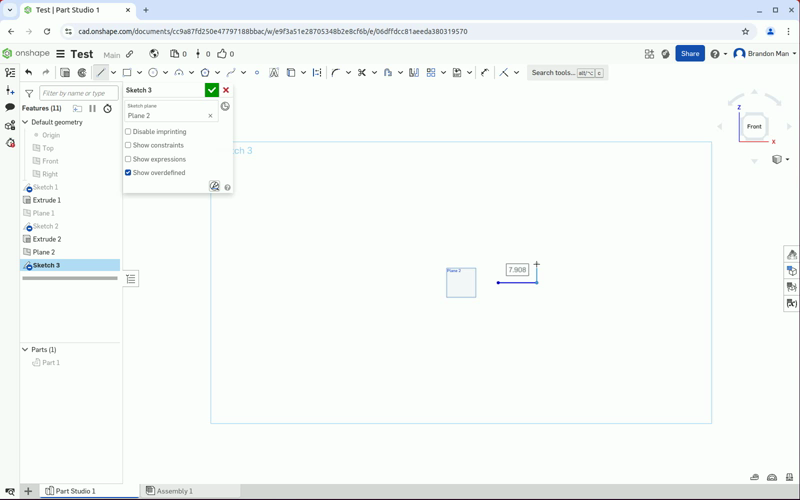
key_down(shift)
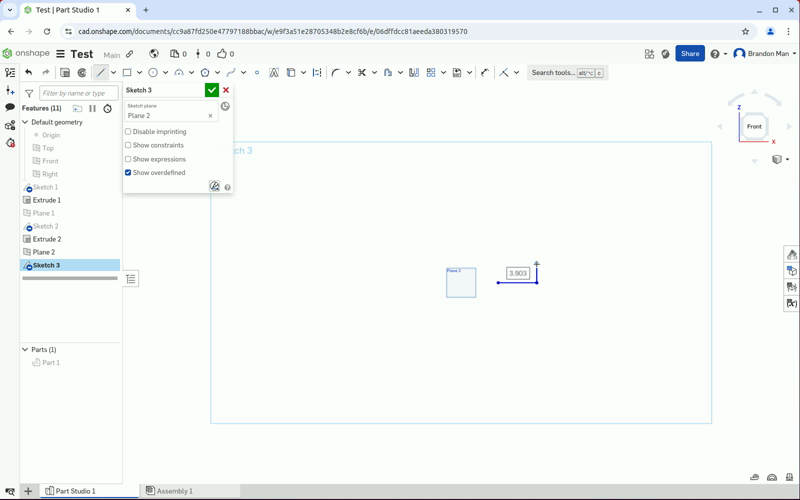
mouse_move(566, 263)
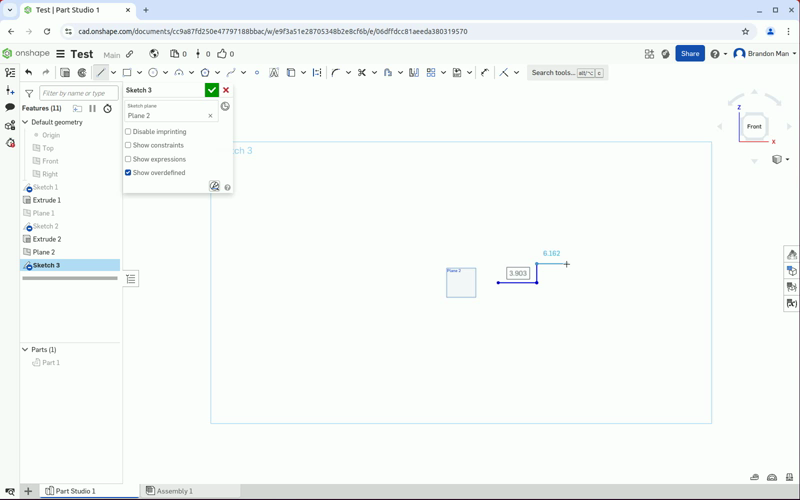
mouse_move(498, 263)
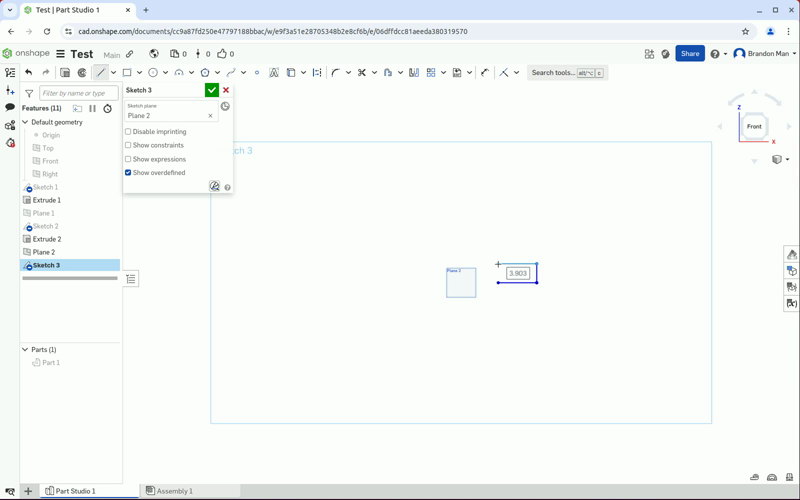
click(498, 263)
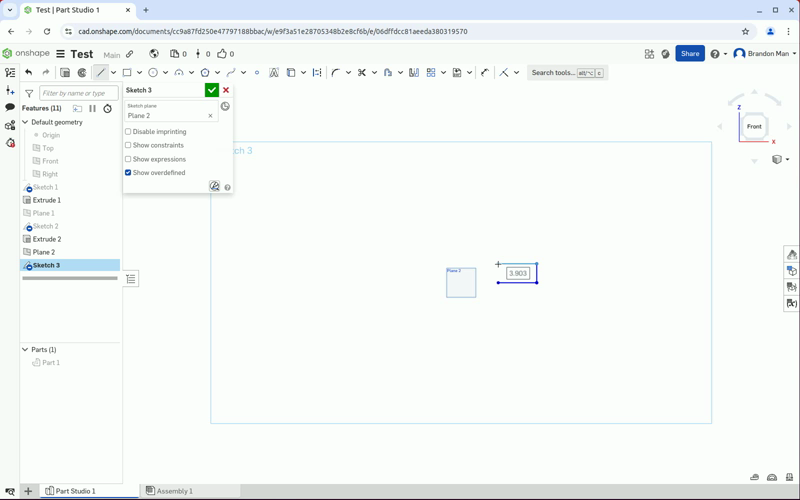
key_up(shift)
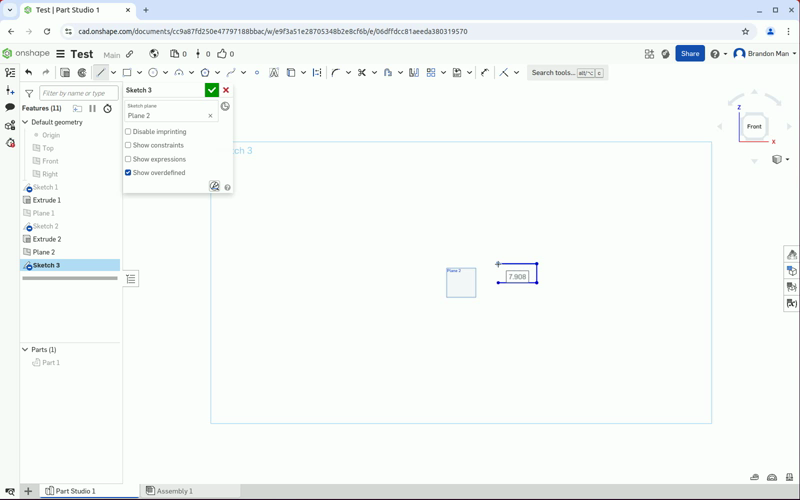
mouse_move(528, 263)
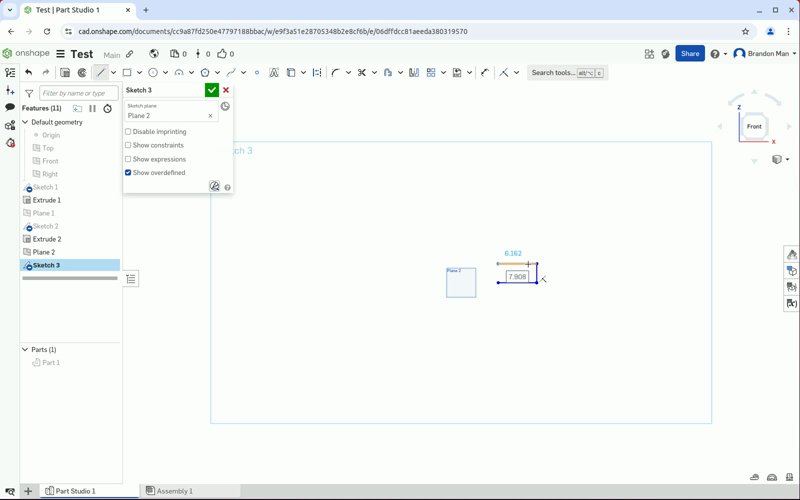
key_down(shift)
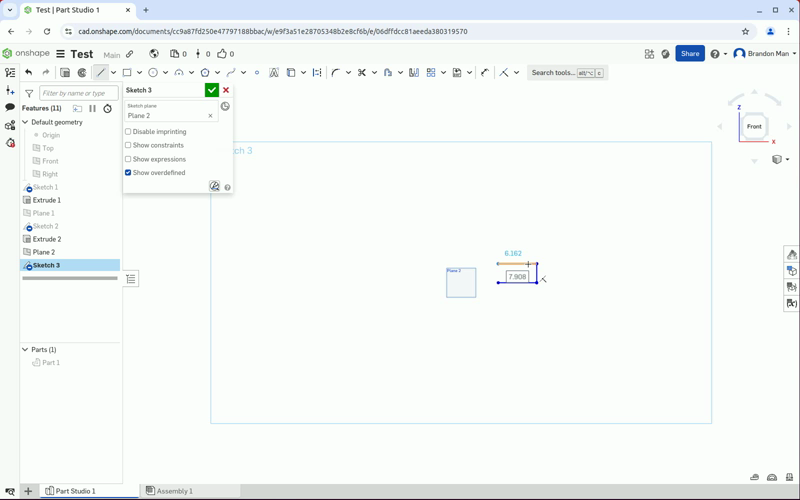
mouse_move(498, 282)
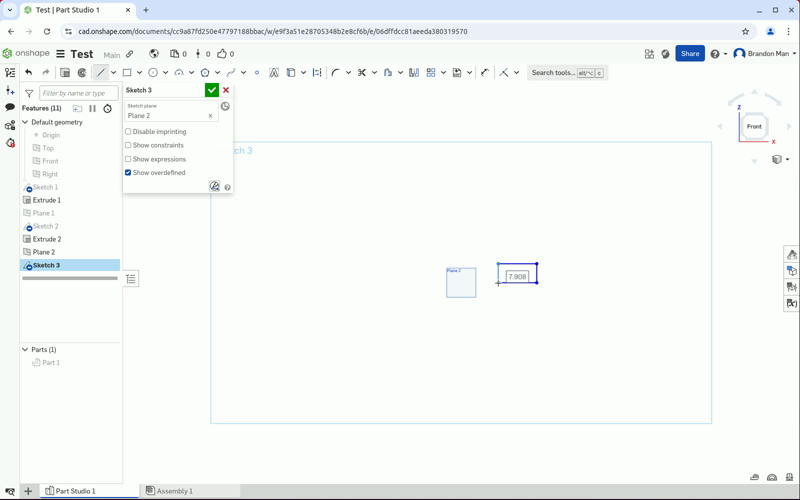
key_up(shift)
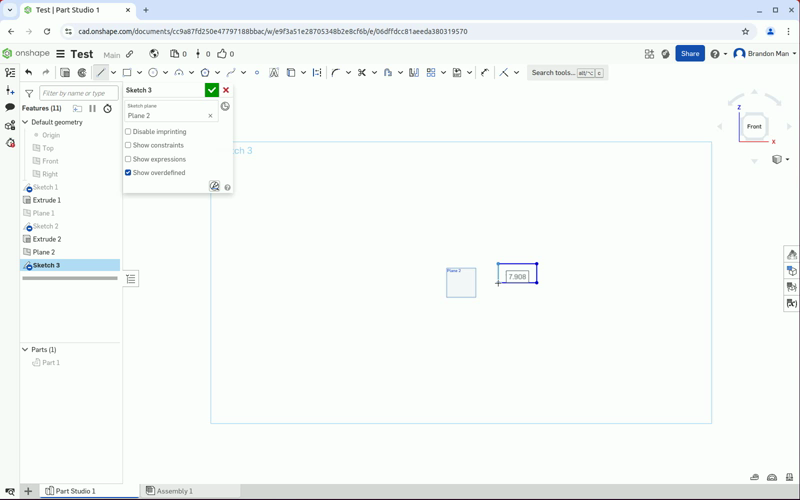
click(498, 282)
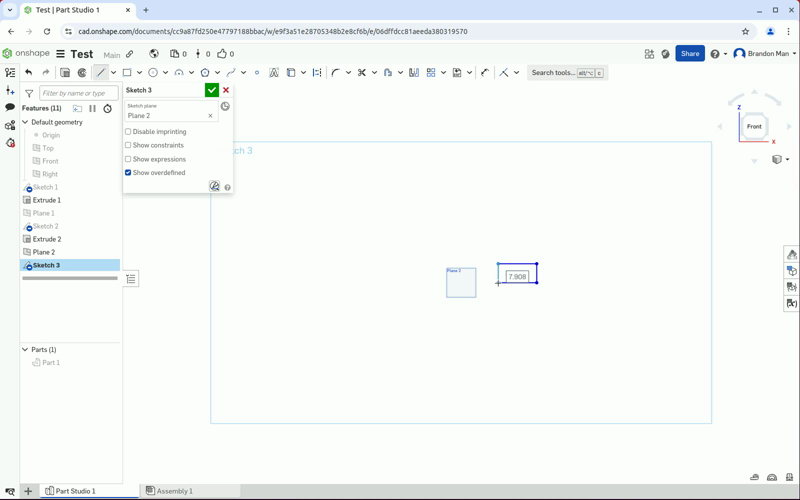
key(esc)
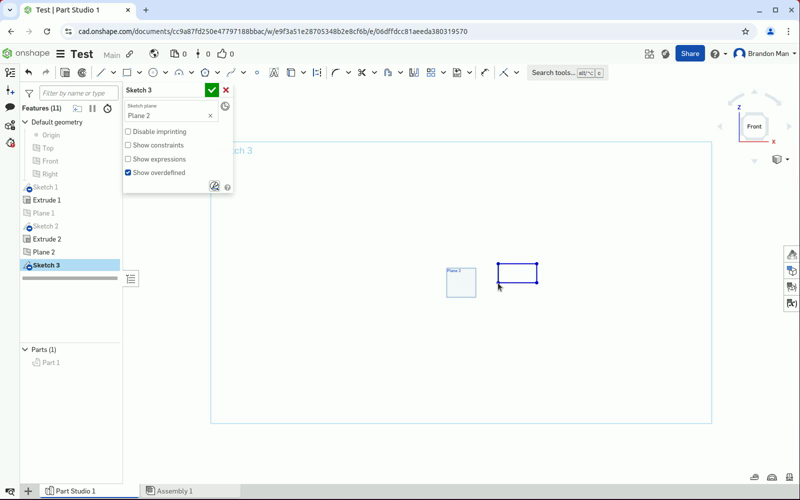
mouse_move(524, 276)
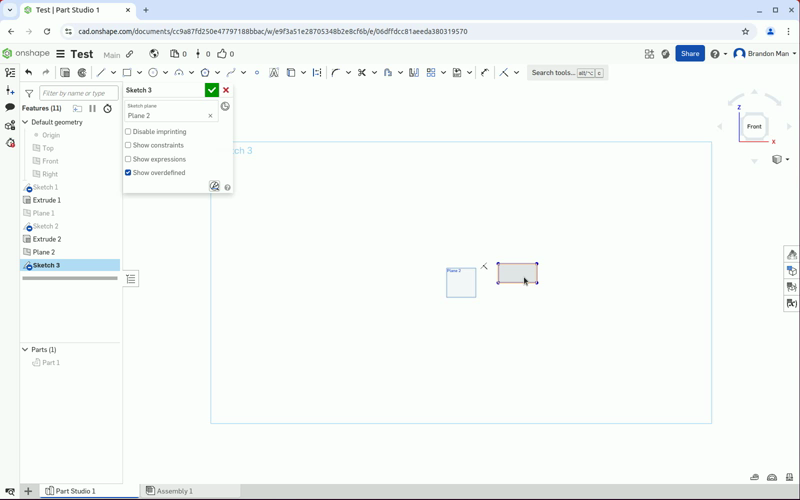
scroll(6)
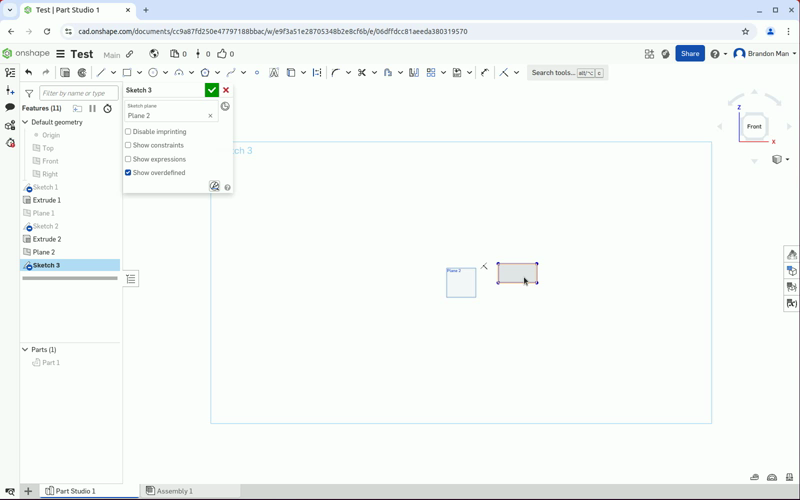
scroll(6)
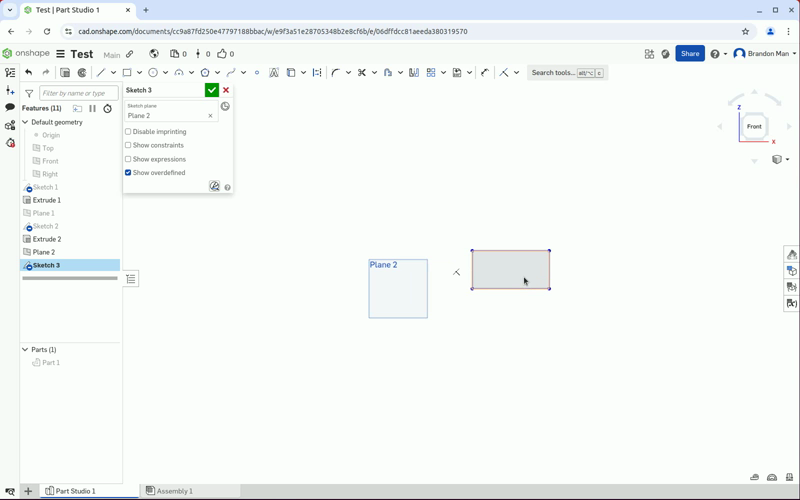
scroll(6)
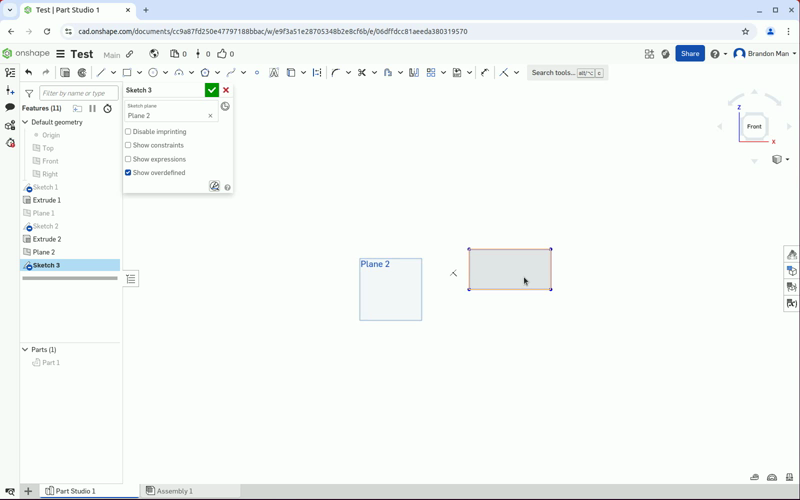
scroll(6)
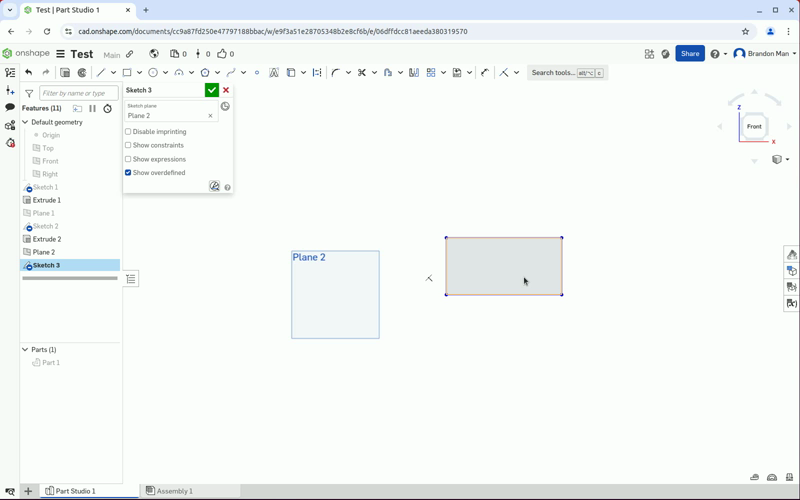
scroll(6)
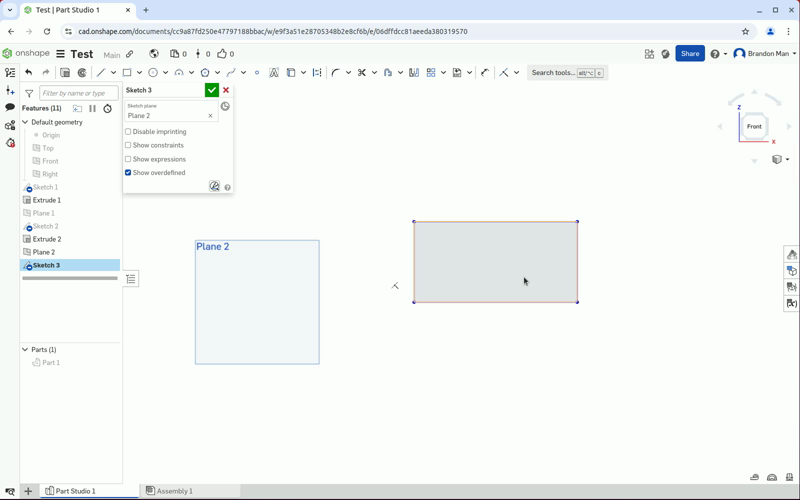
scroll(6)
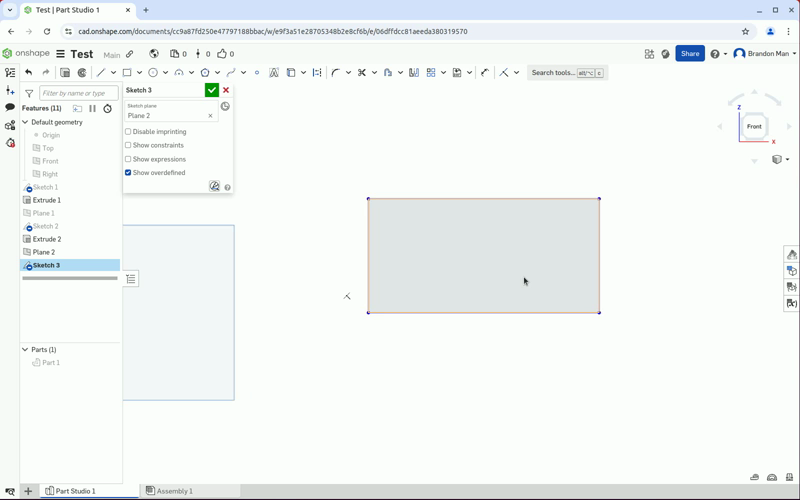
scroll(6)
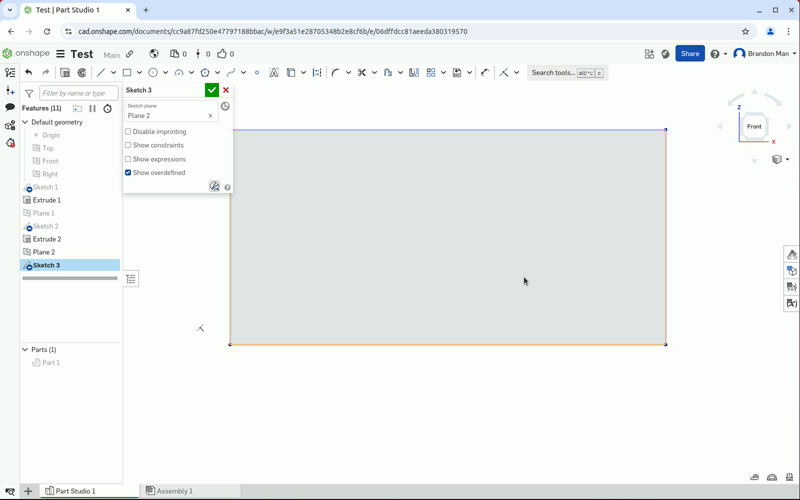
click(524, 276)
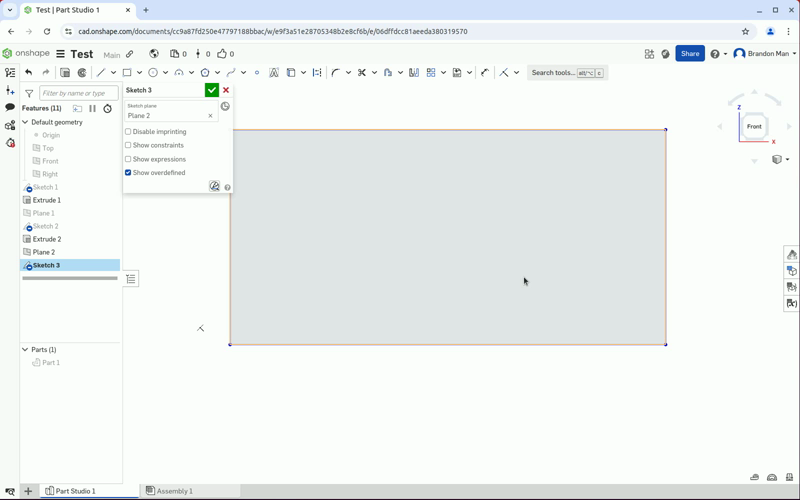
scroll(-6)
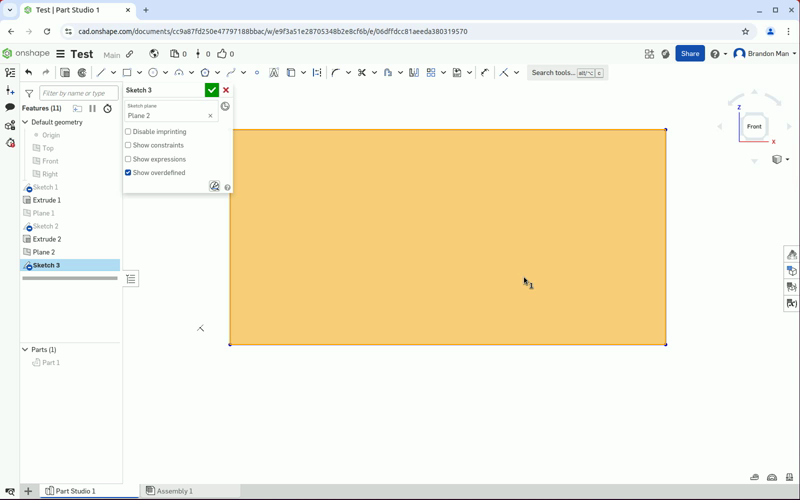
scroll(-6)
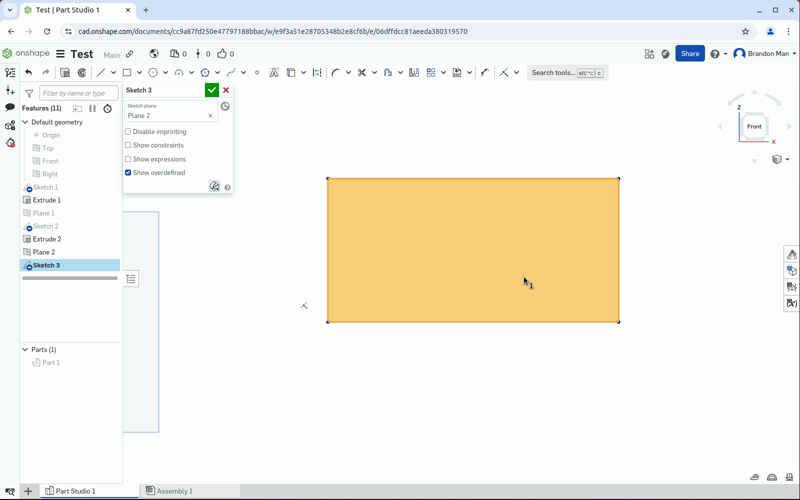
scroll(-6)
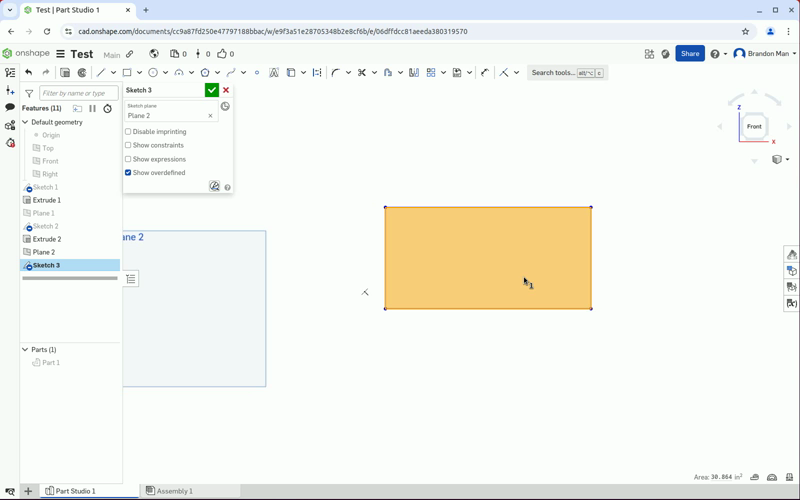
scroll(-6)
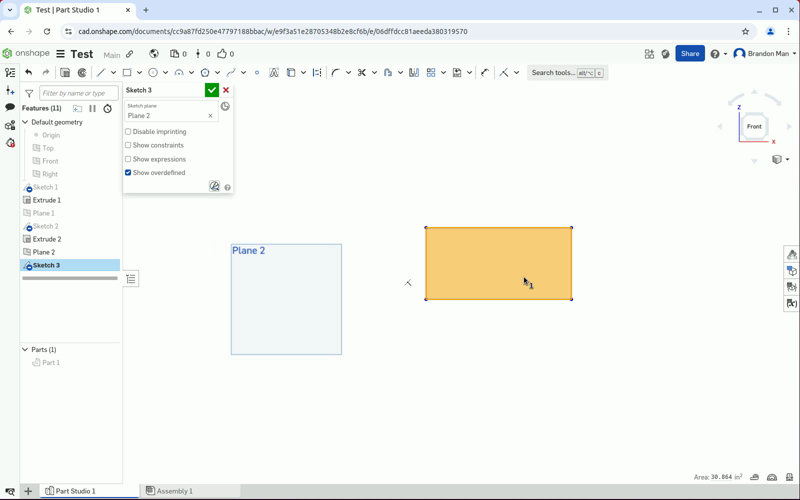
scroll(-6)
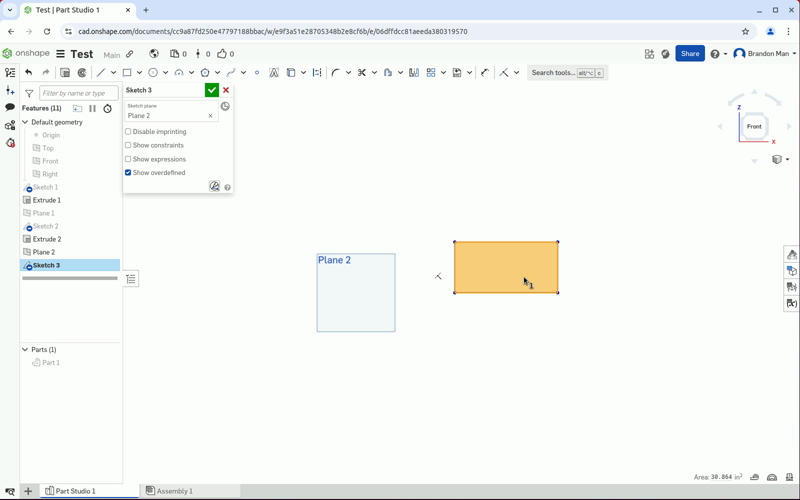
scroll(-6)
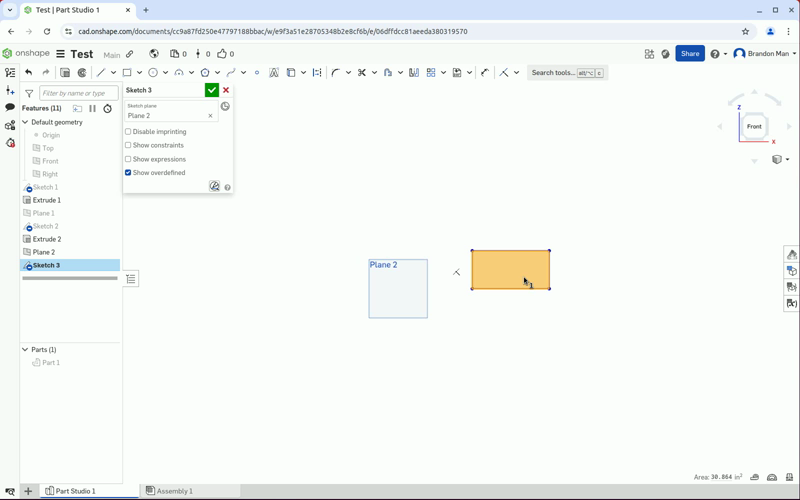
scroll(-6)
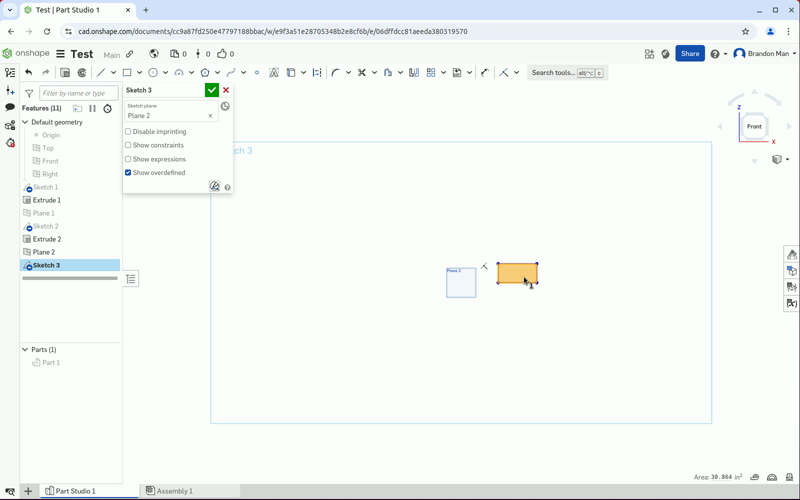
mouse_move(73, 352)
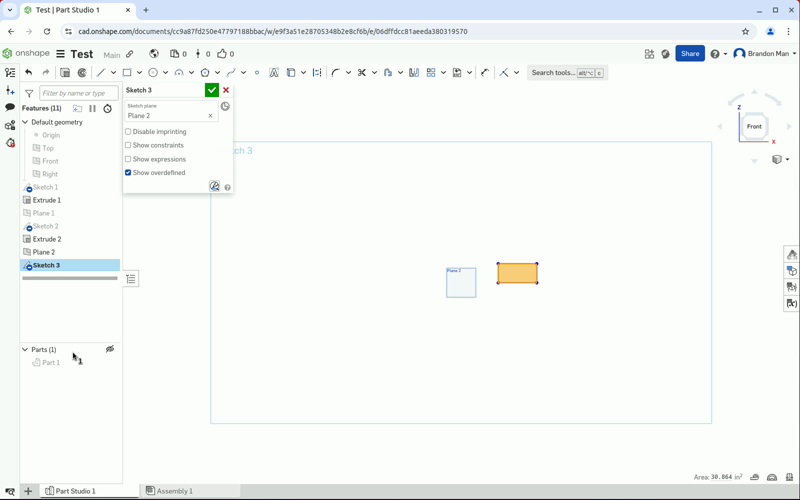
key(shift+y)
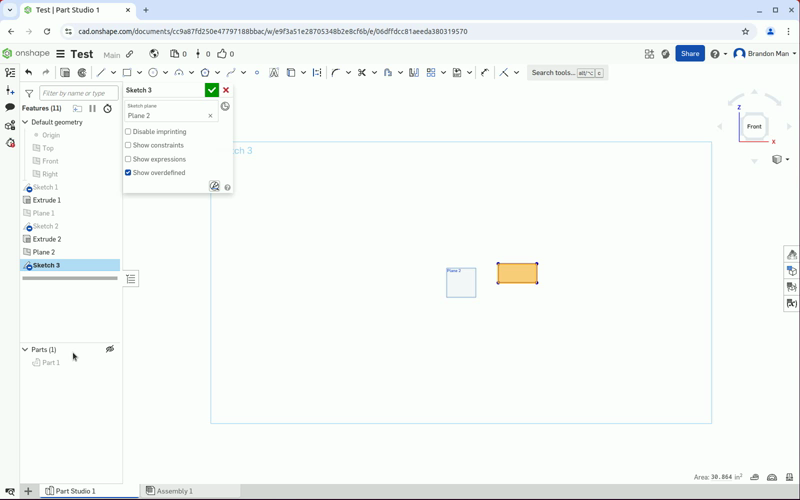
key(shift+e)
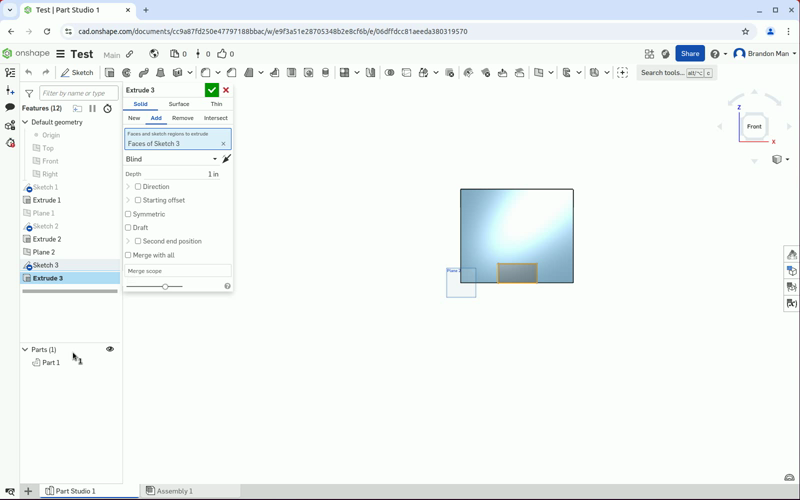
mouse_move(143, 106)
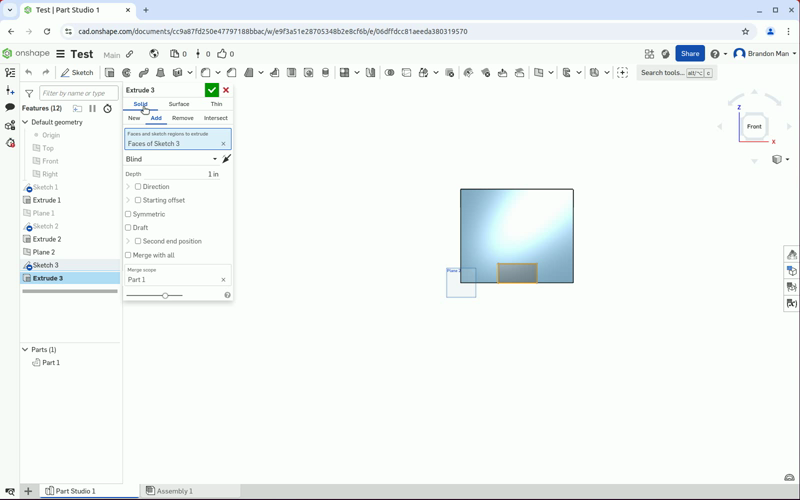
click(143, 106)
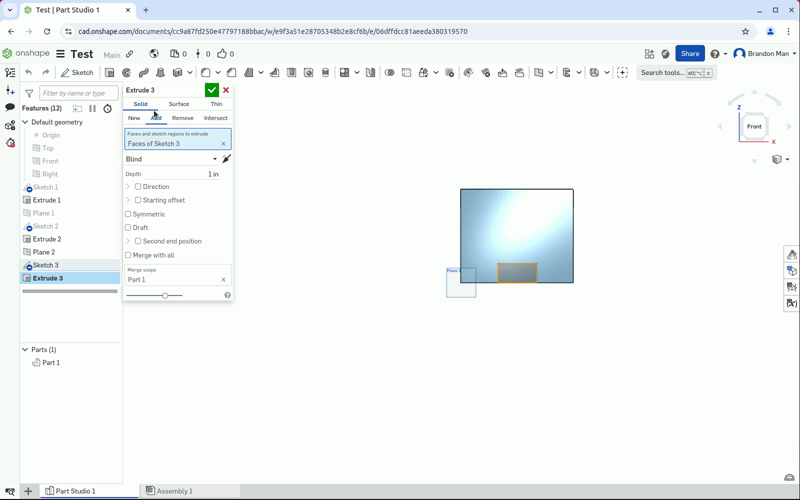
mouse_move(186, 120)
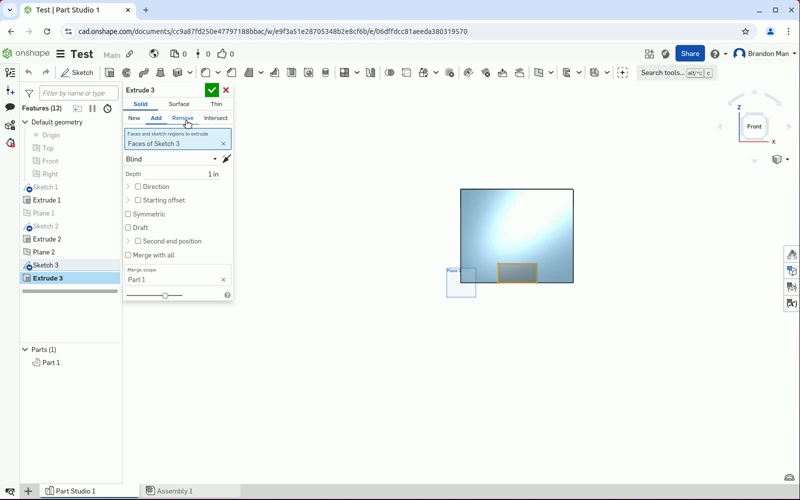
click(186, 120)
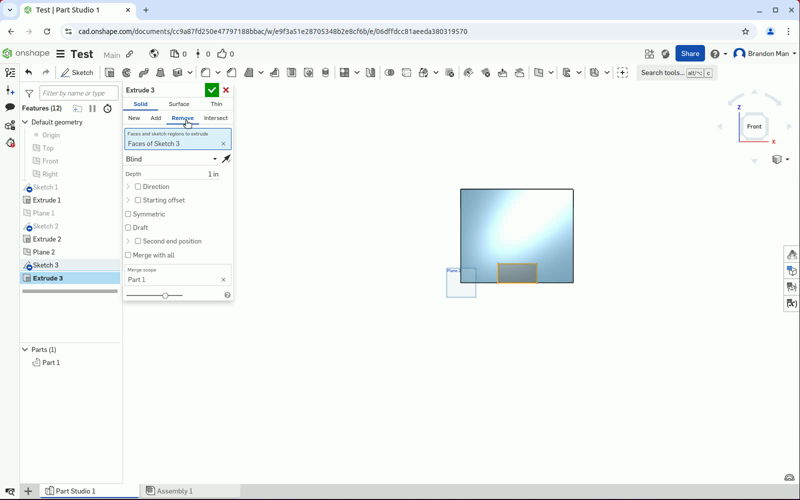
key(tab, 4)
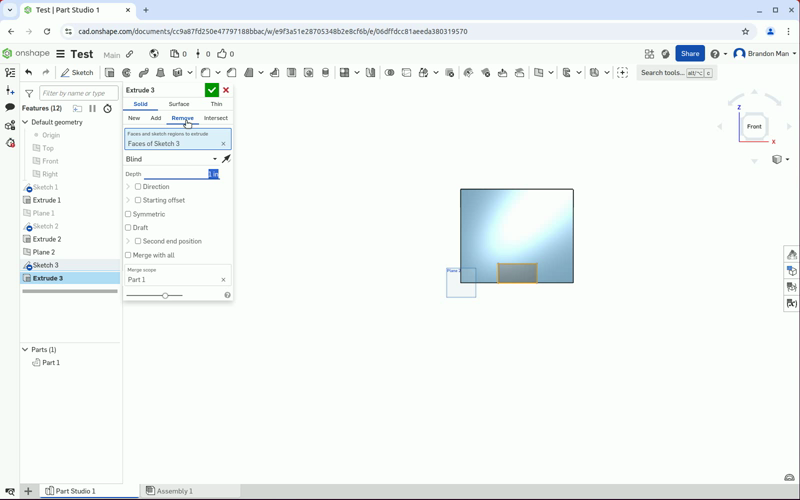
text(15.405)
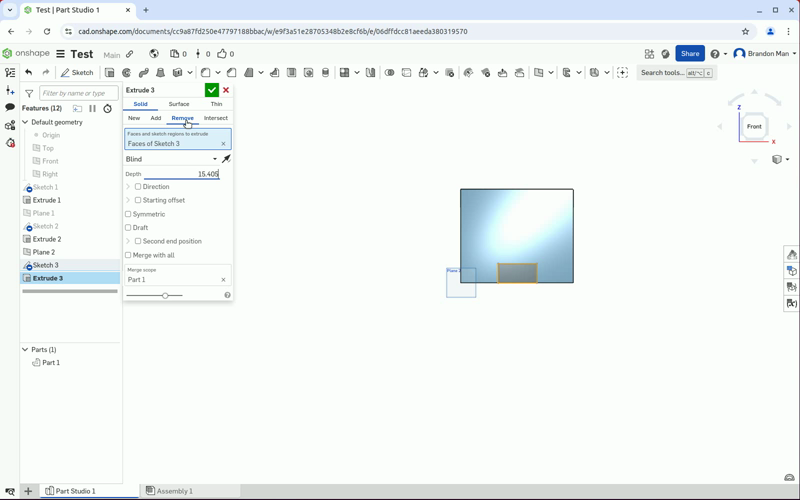
key(tab, 6)
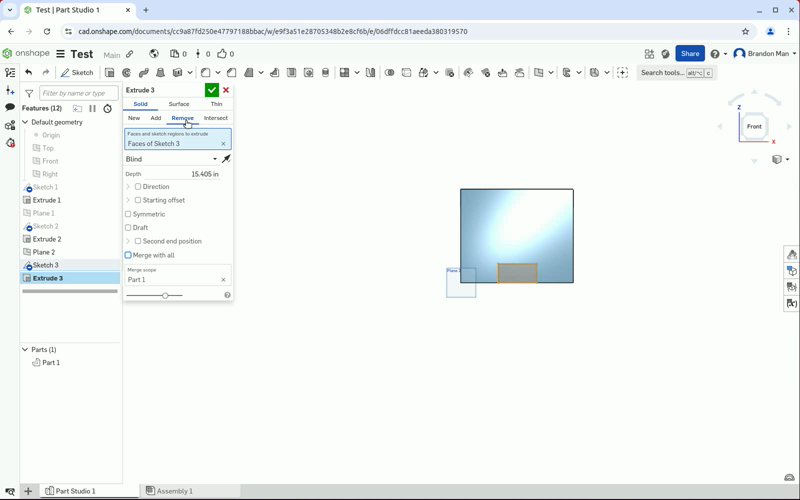
key(space)
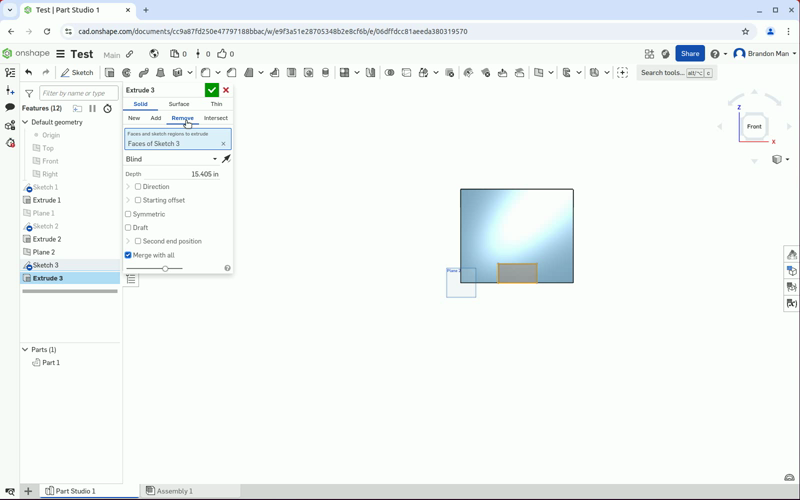
key(enter)
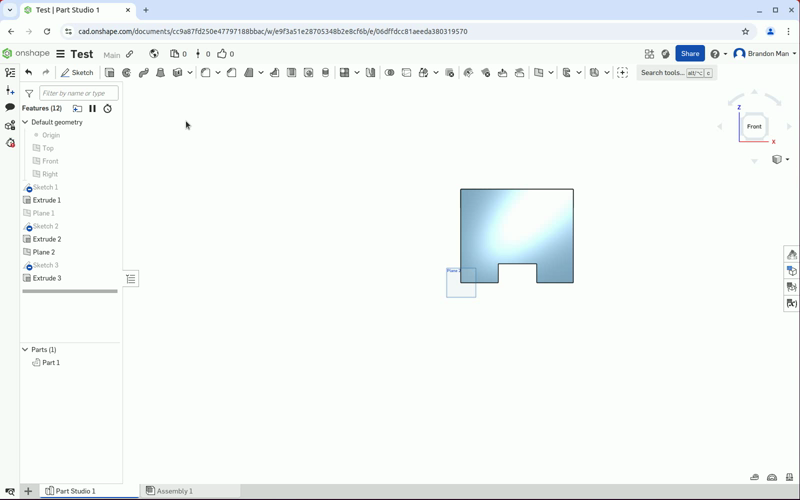
key(shift+h)
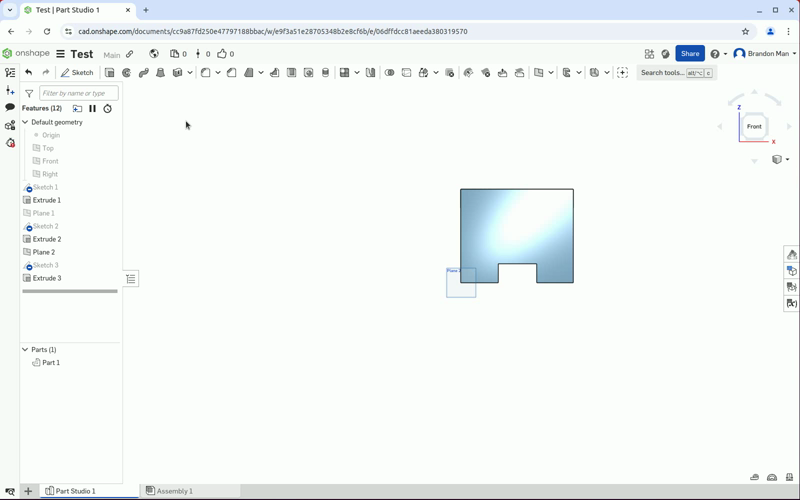
key(shift+h)
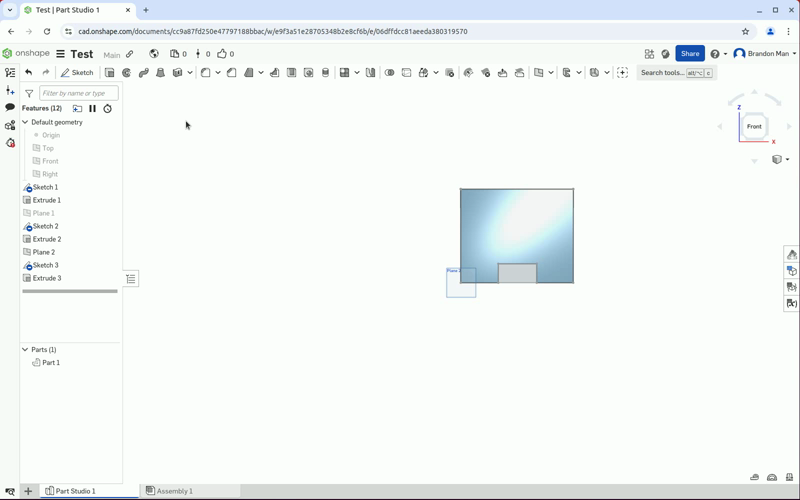
key(shift+7)
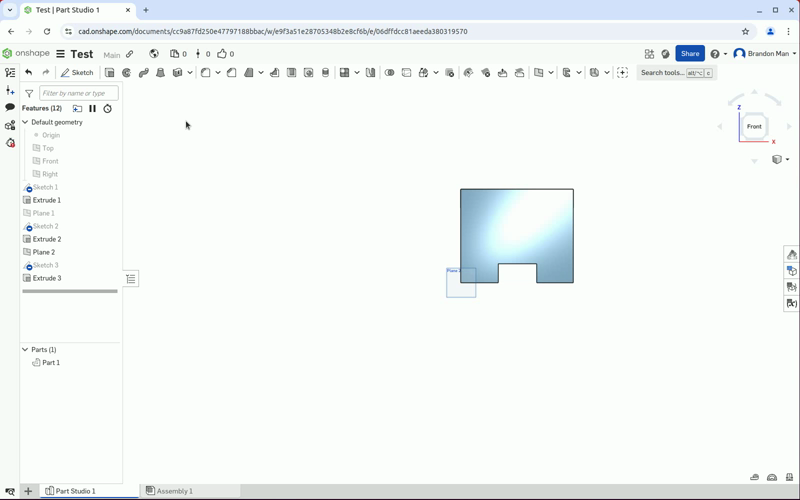
key(left, 2)
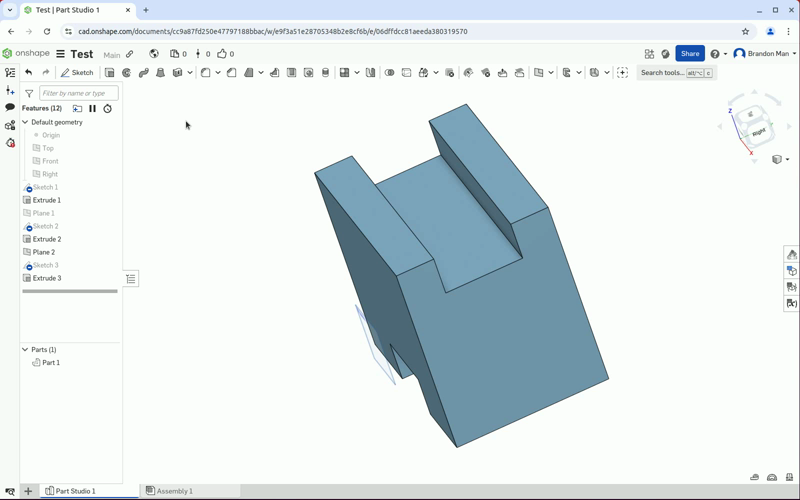
key(down, 2)
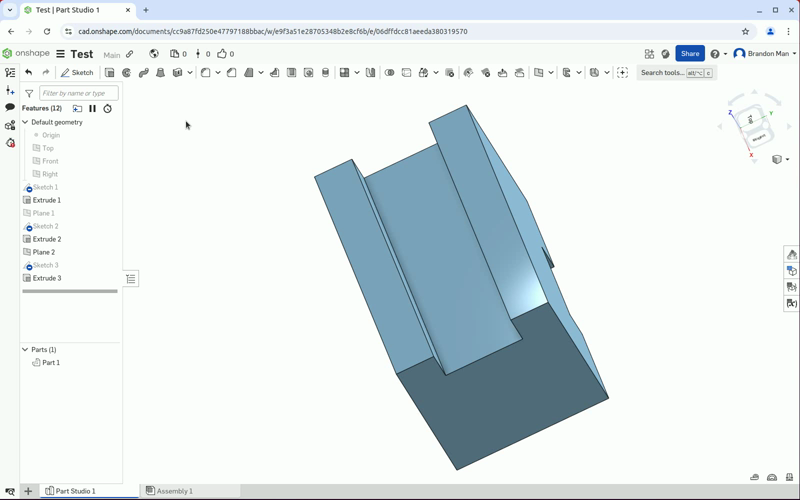
key(up, 2)
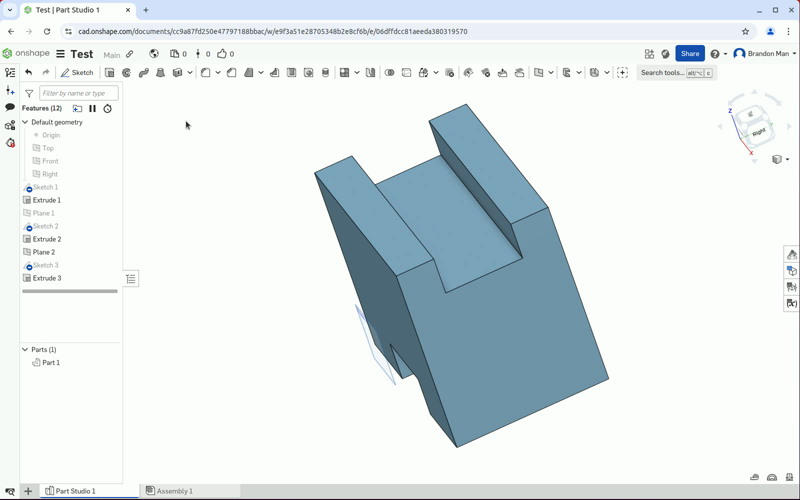
key(right, 2)
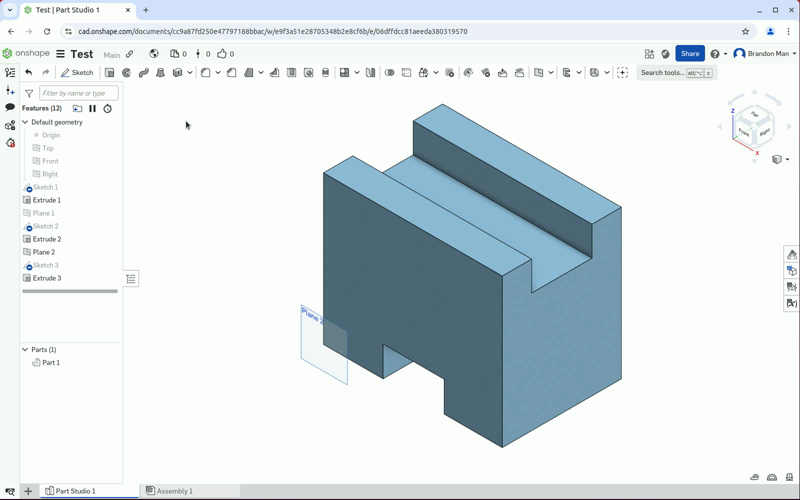
mouse_move(73, 189)
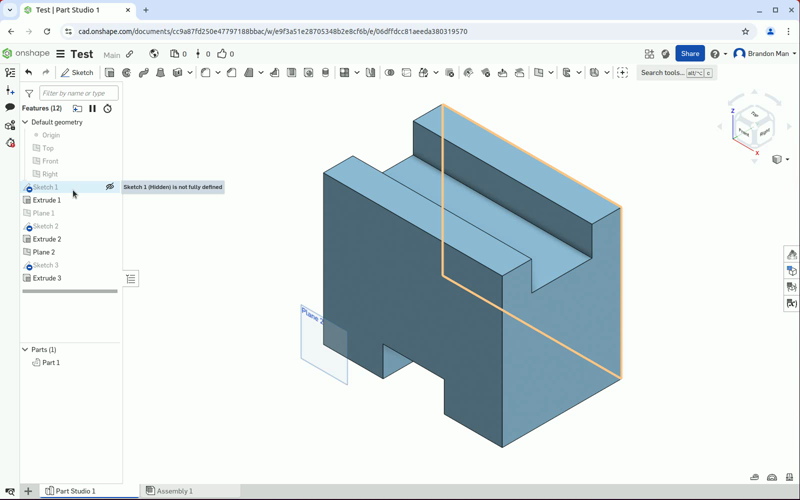
click(73, 189)